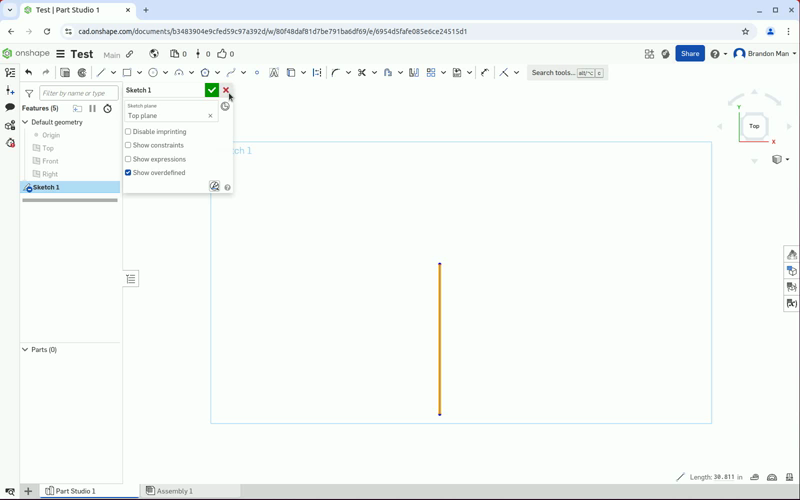
key(shift+h)
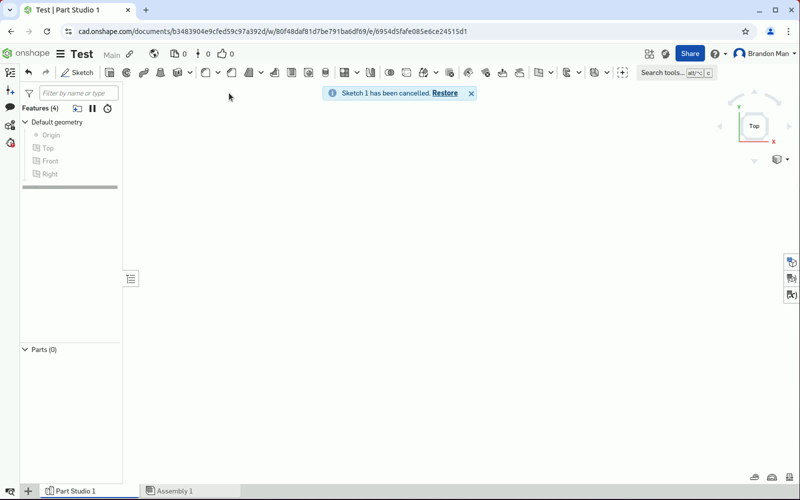
mouse_move(73, 352)
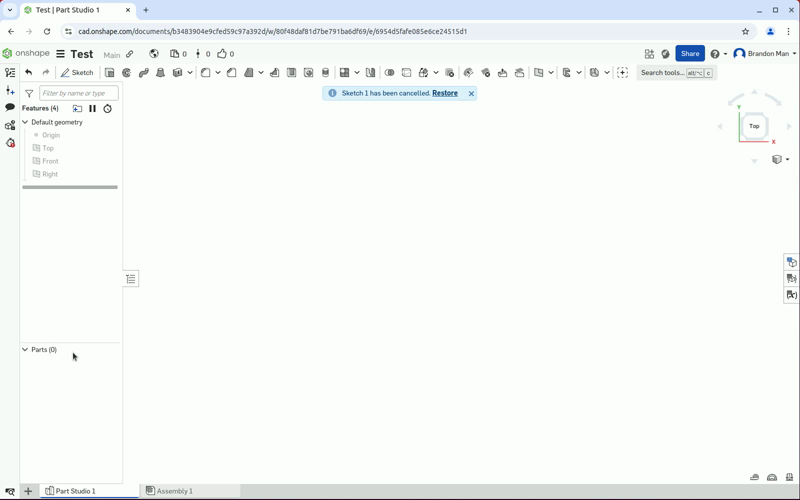
key(y)
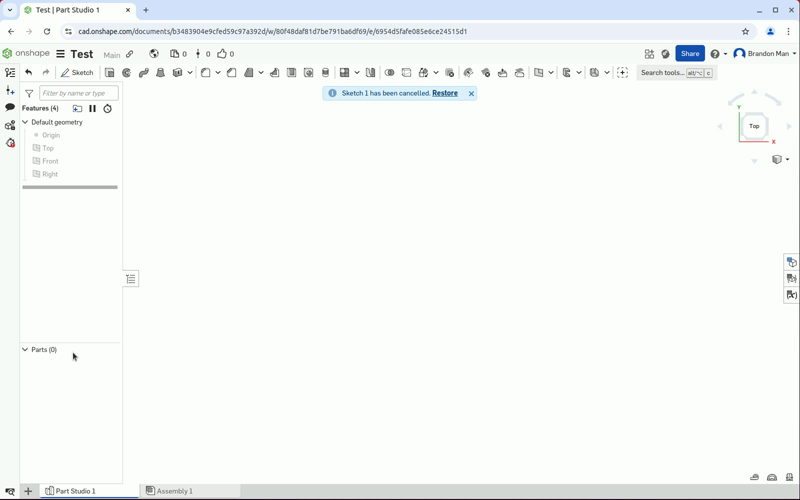
key(shift+p)
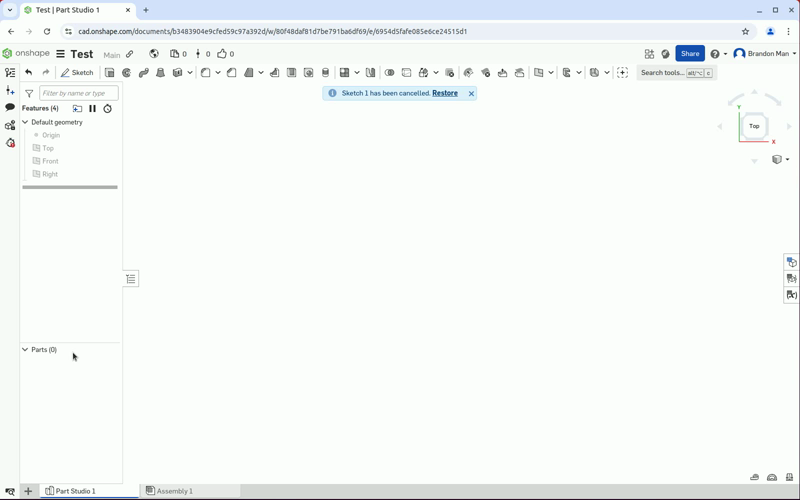
key(space)
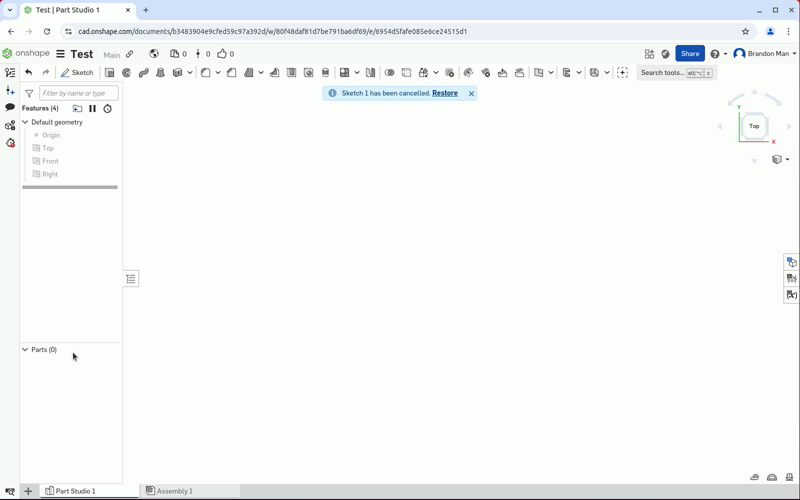
key_down(shift)
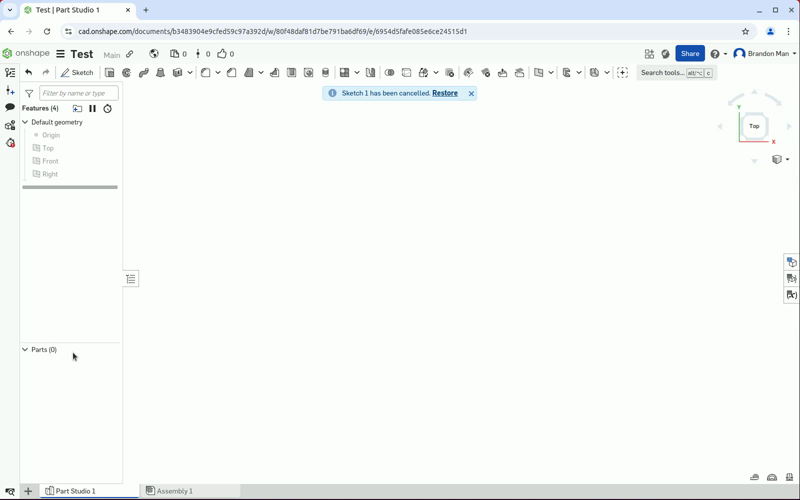
key(up)
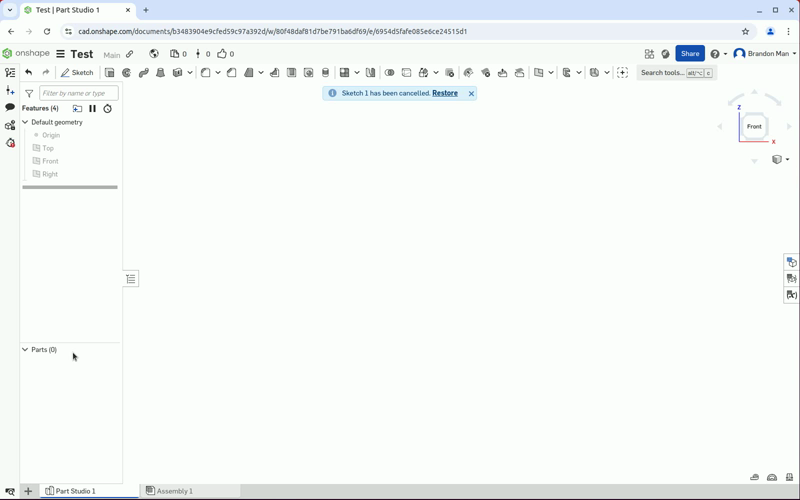
key_up(shift)
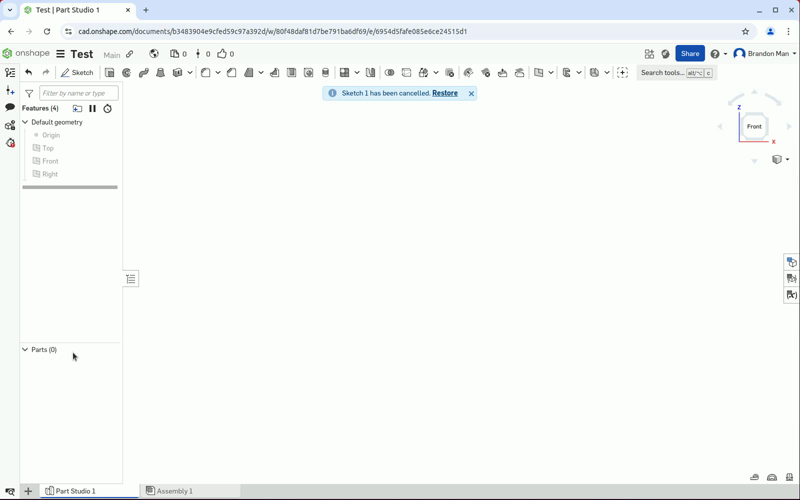
mouse_move(73, 352)
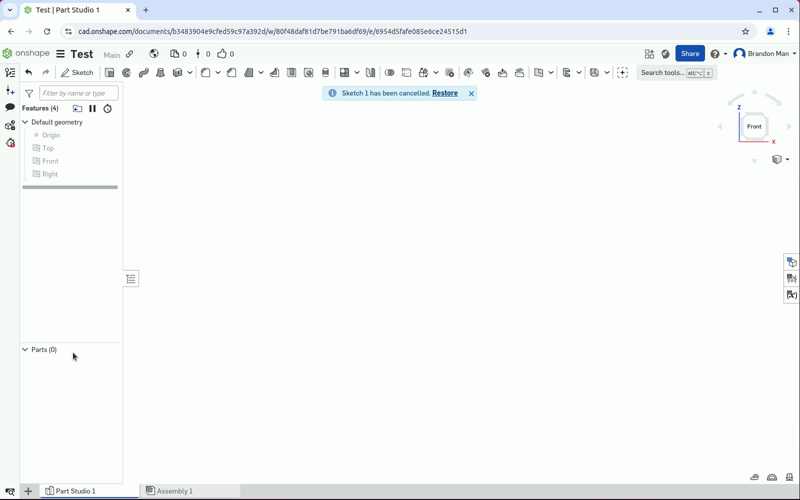
key(shift+y)
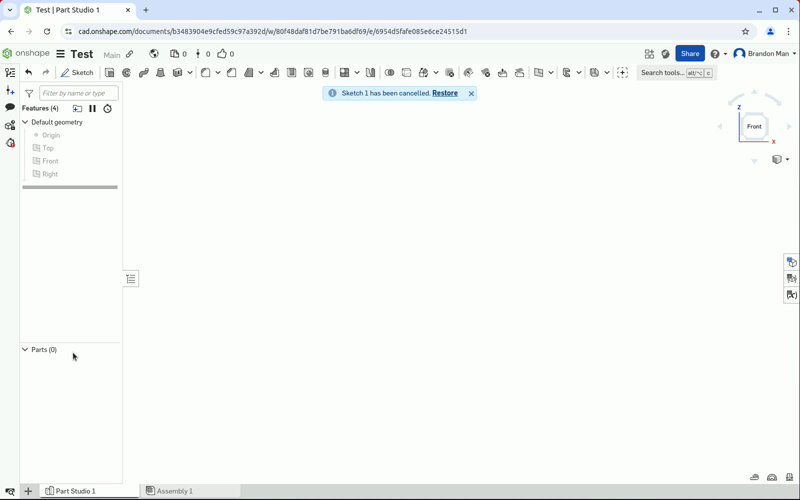
key(shift+s)
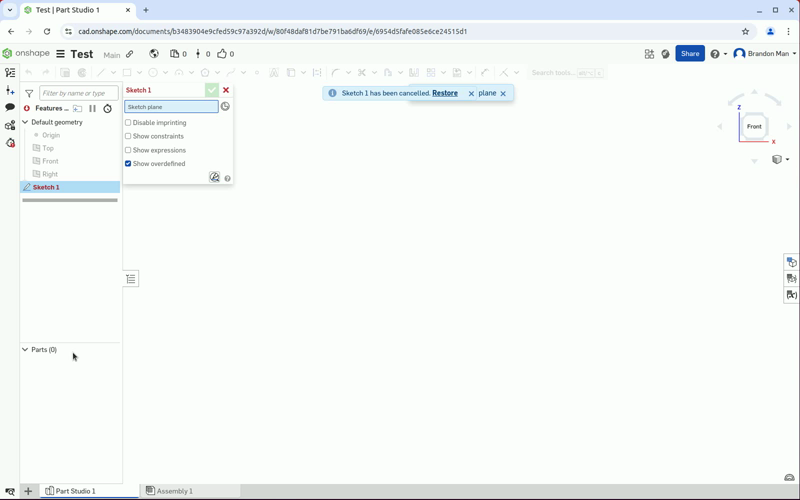
mouse_move(73, 163)
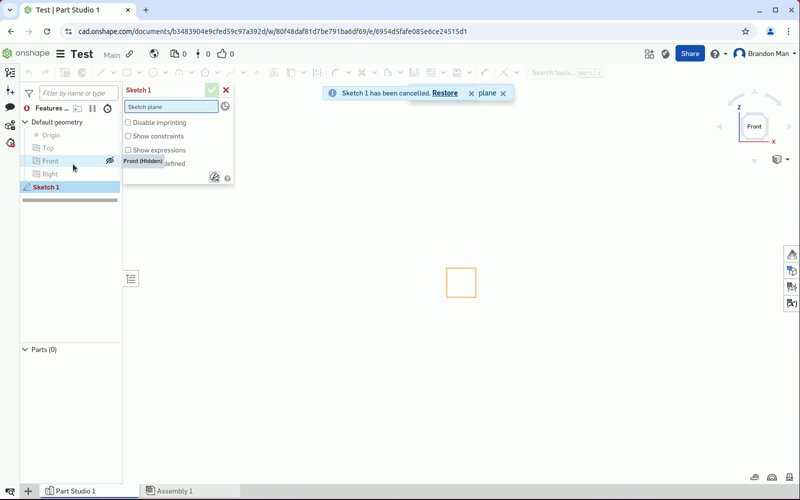
click(73, 163)
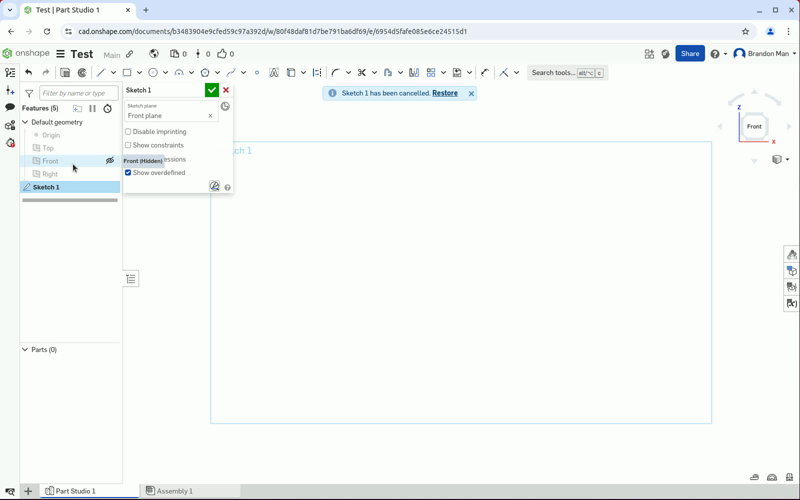
mouse_move(73, 352)
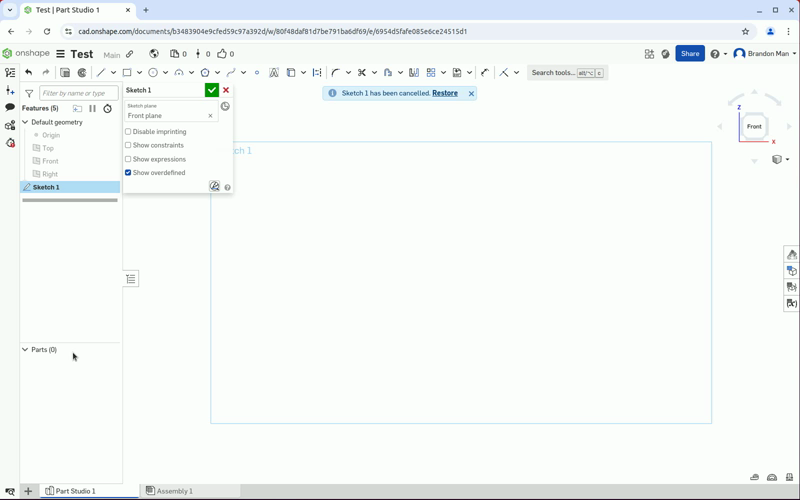
key(y)
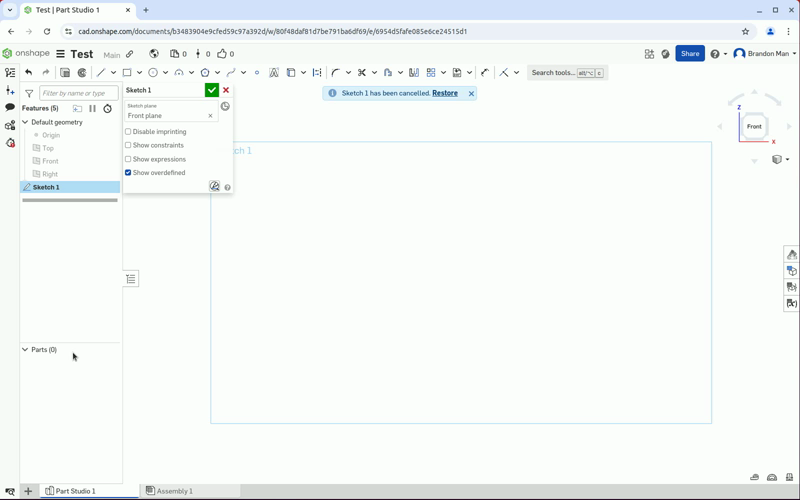
key(l)
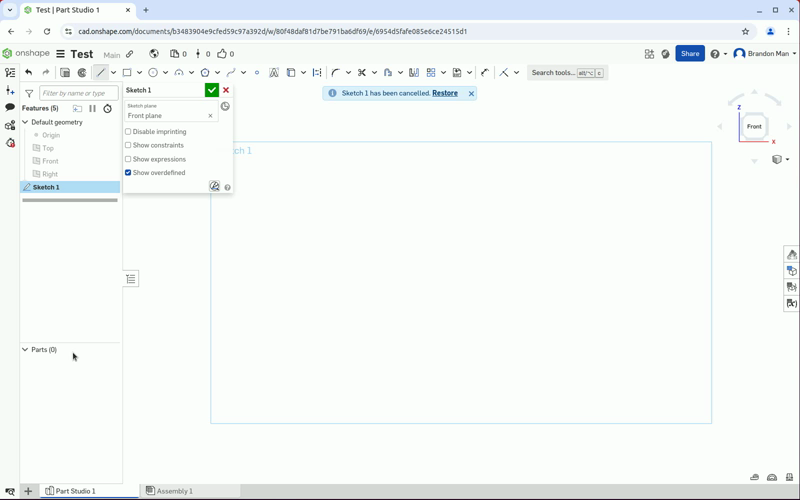
key_down(shift)
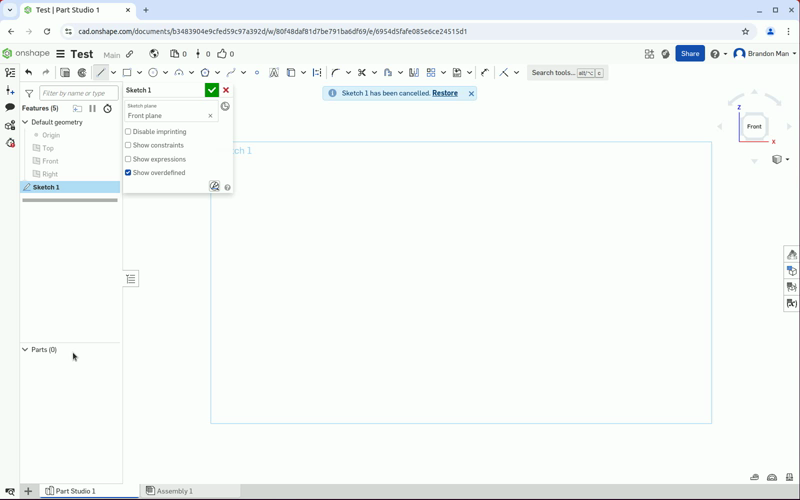
mouse_move(382, 361)
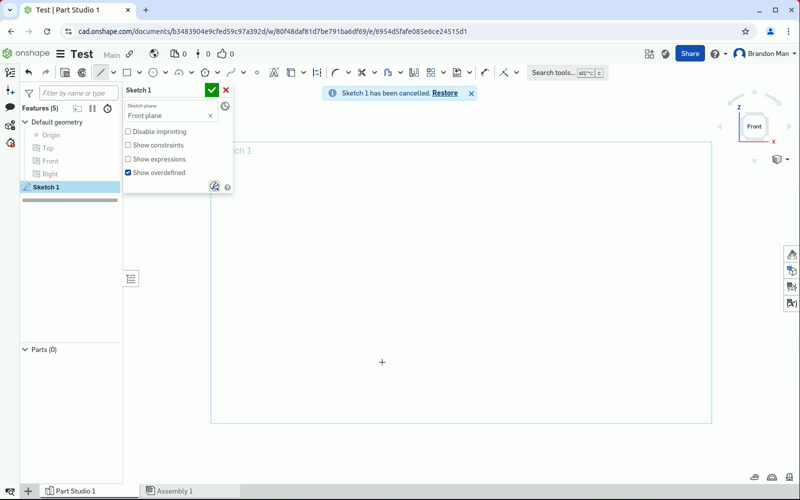
click(382, 361)
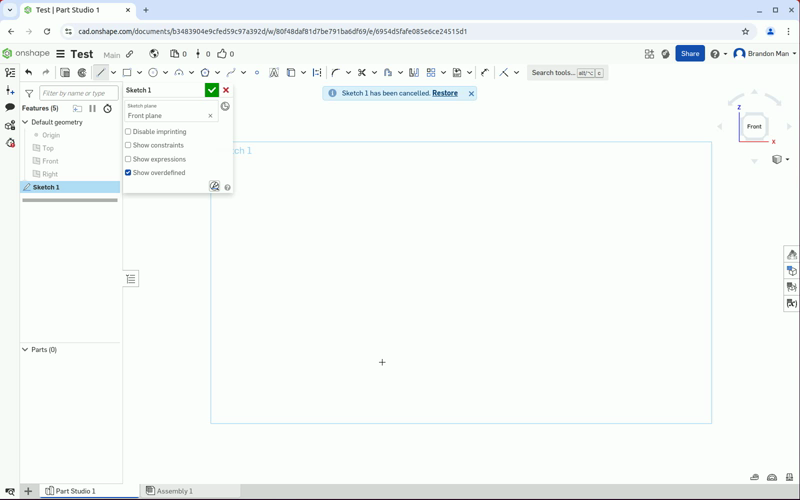
key_up(shift)
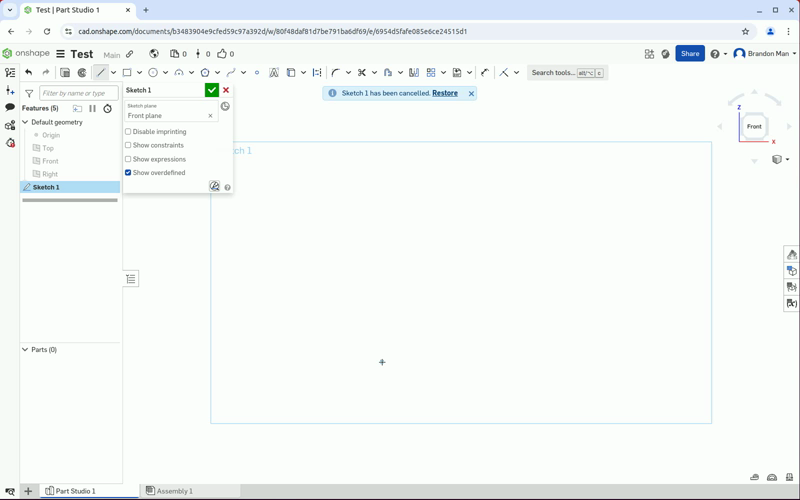
key_down(shift)
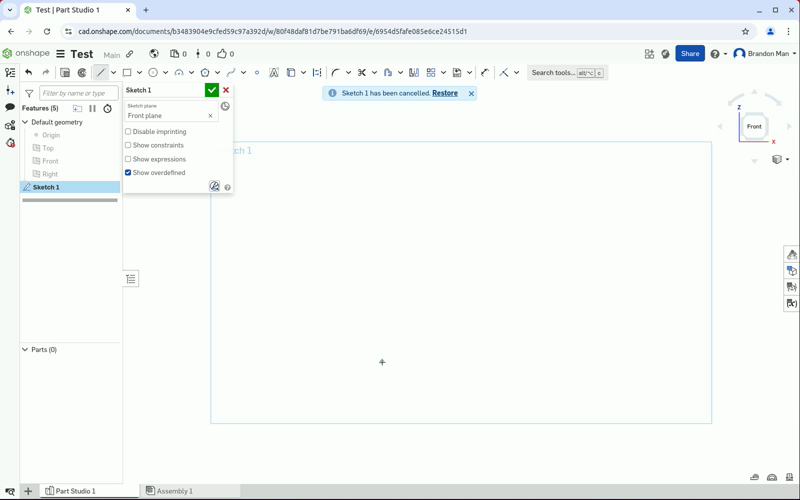
mouse_move(538, 361)
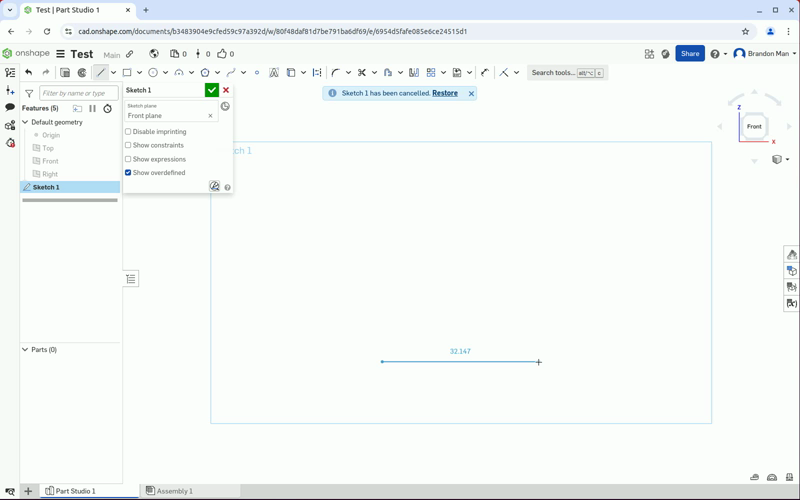
click(538, 361)
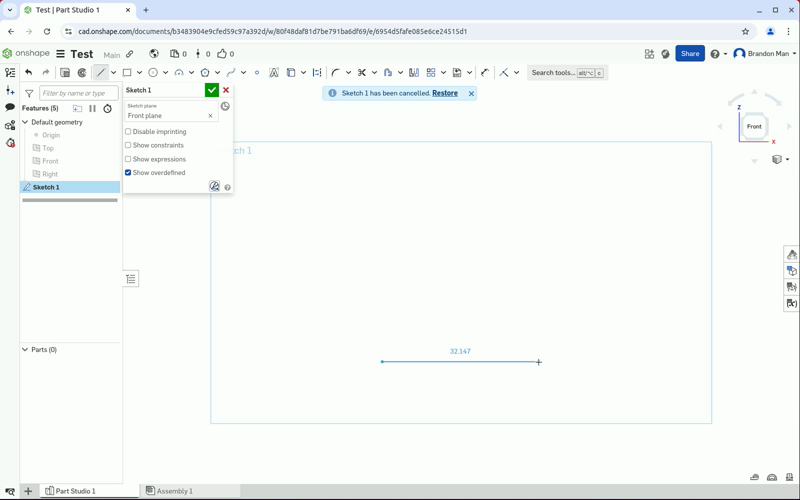
key_up(shift)
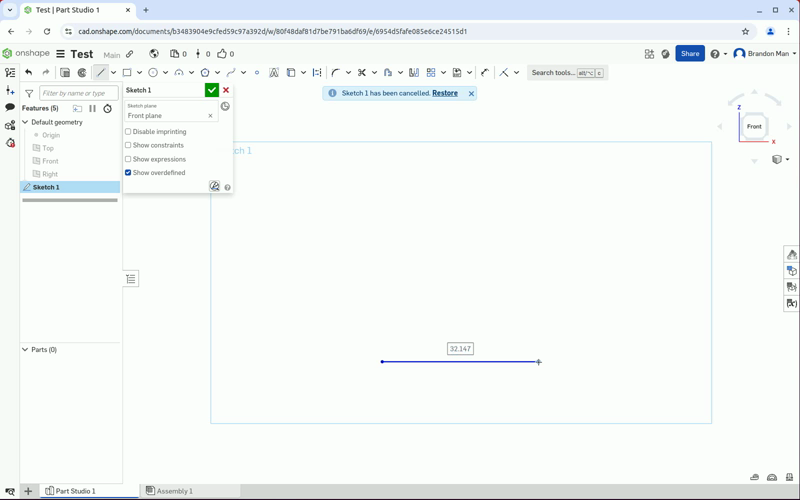
key_down(shift)
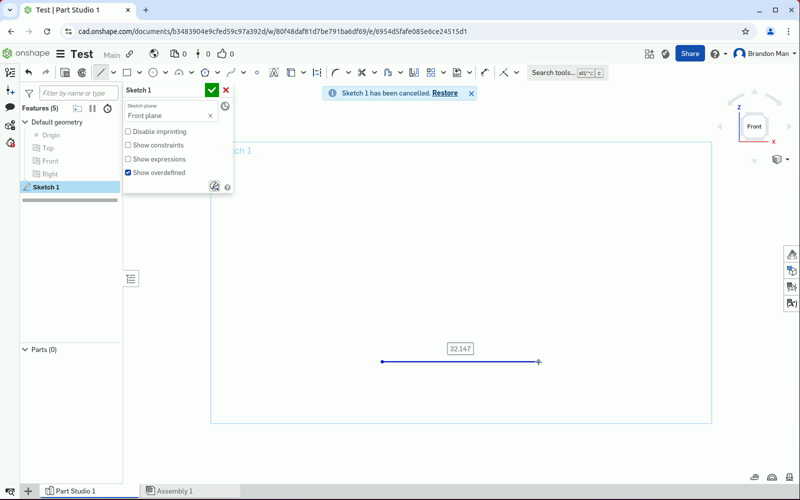
mouse_move(538, 204)
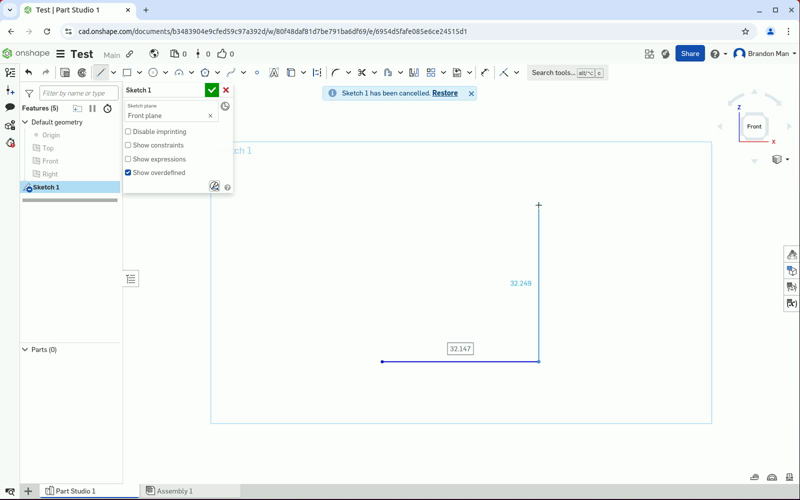
click(538, 204)
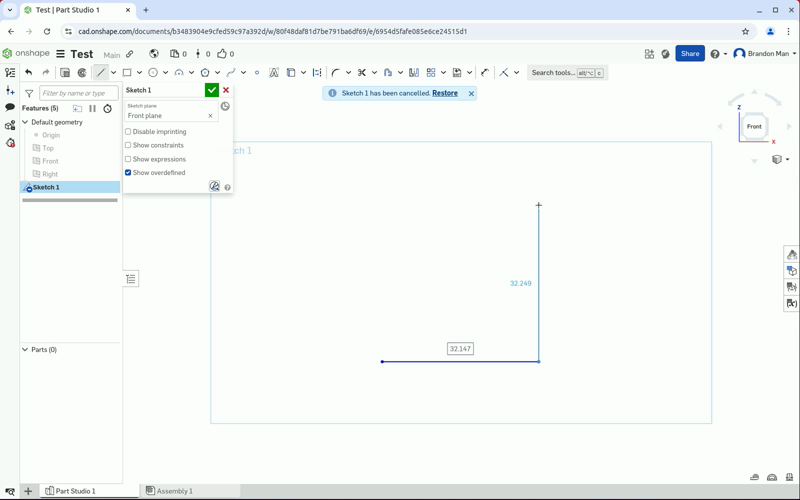
key_up(shift)
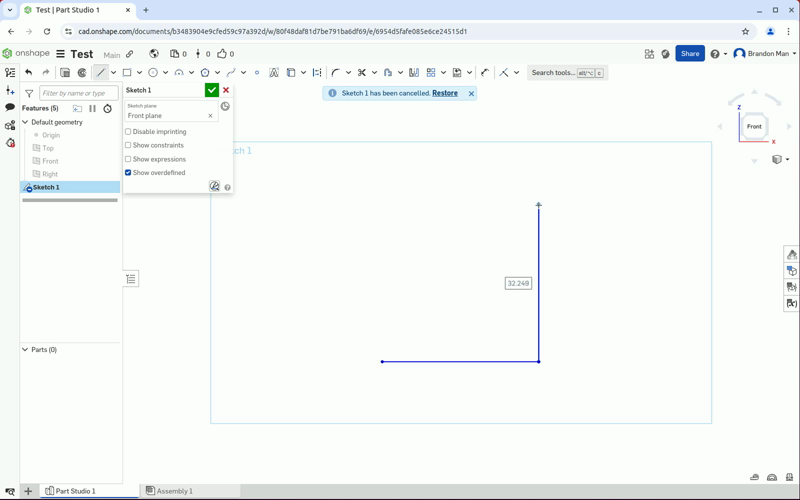
key_down(shift)
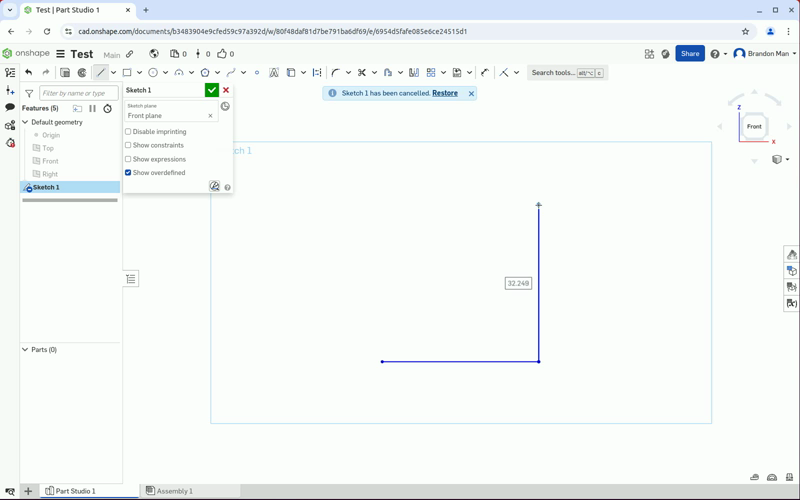
mouse_move(382, 204)
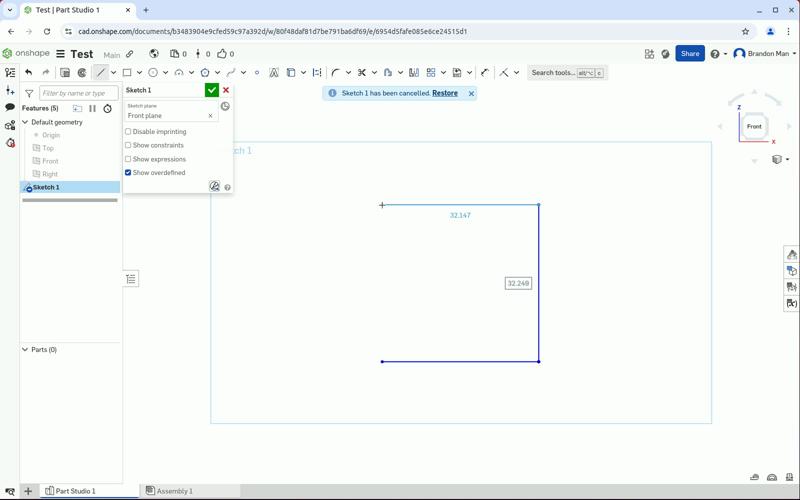
click(382, 204)
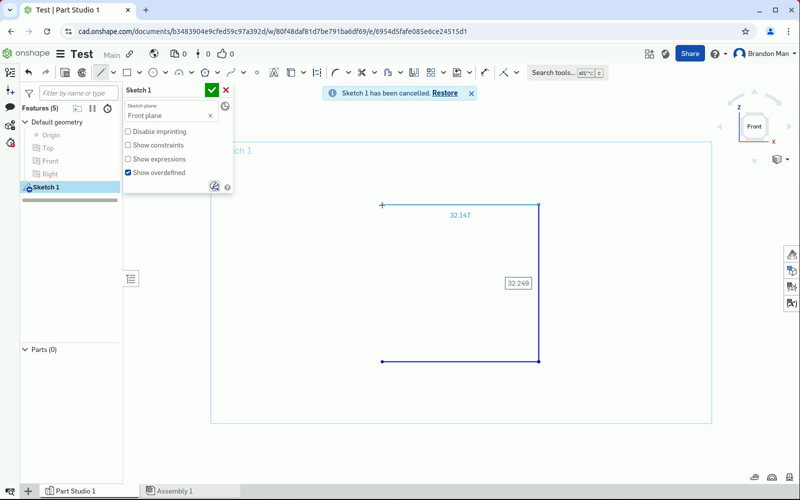
key_up(shift)
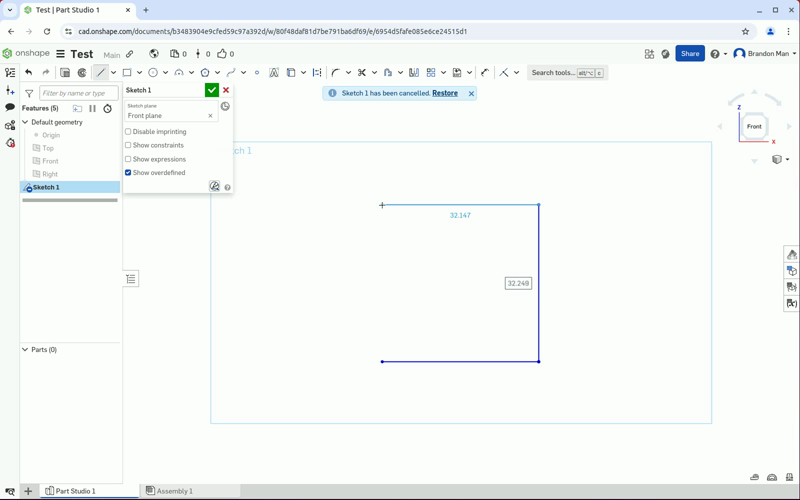
key_down(shift)
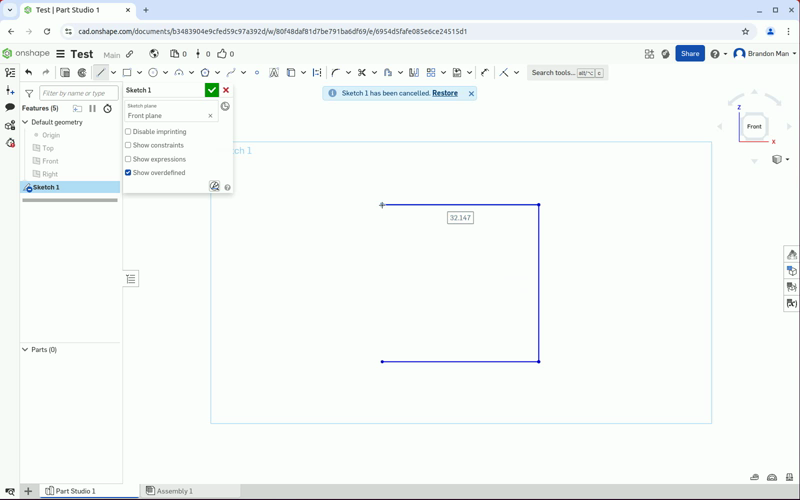
mouse_move(382, 361)
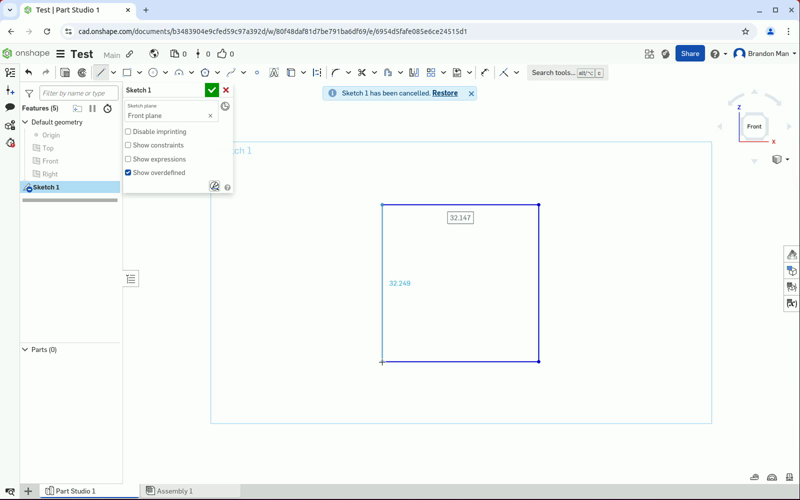
key_up(shift)
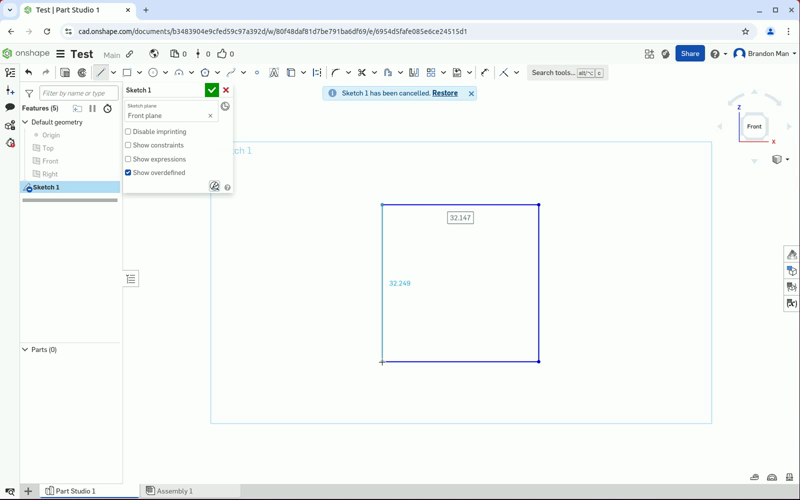
click(382, 361)
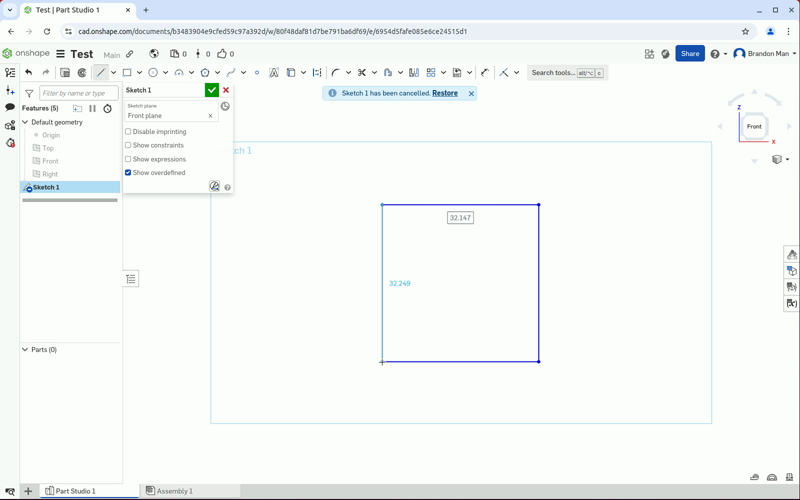
key(esc)
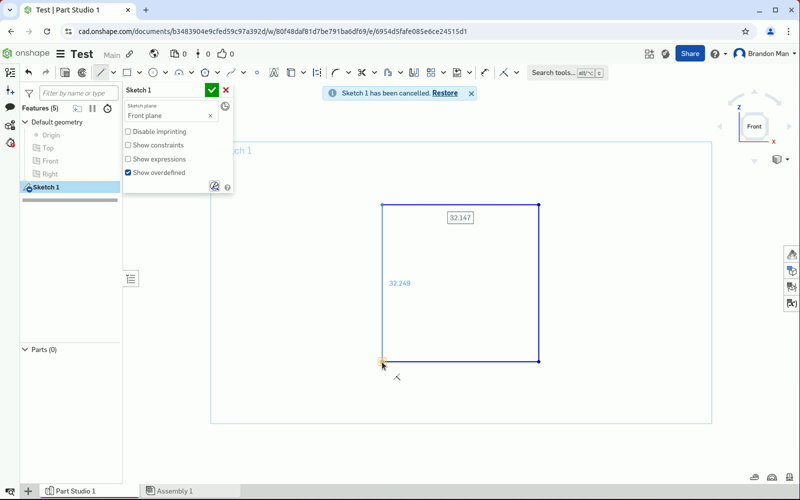
key(l)
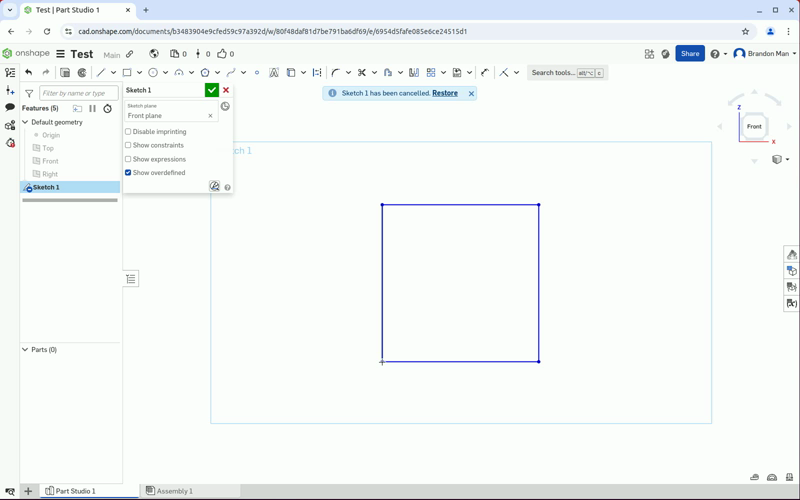
key_down(shift)
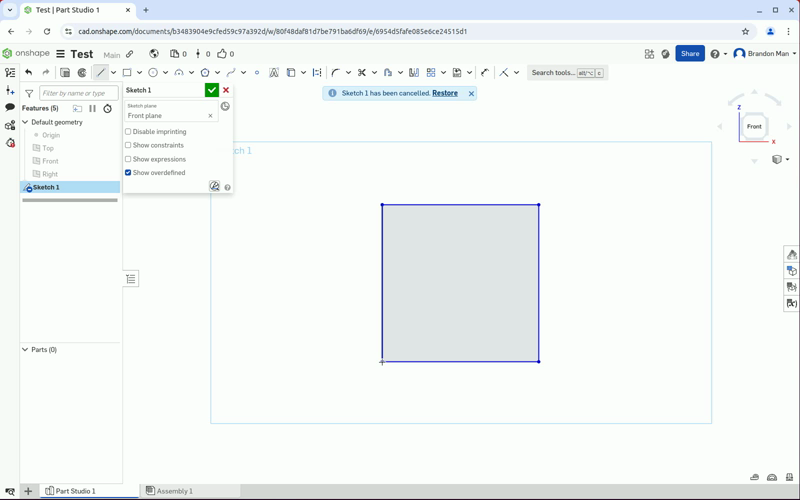
mouse_move(383, 359)
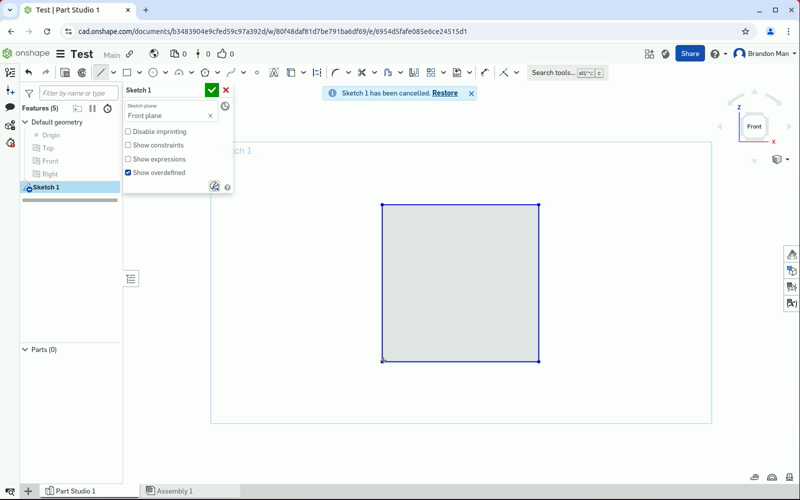
scroll(6)
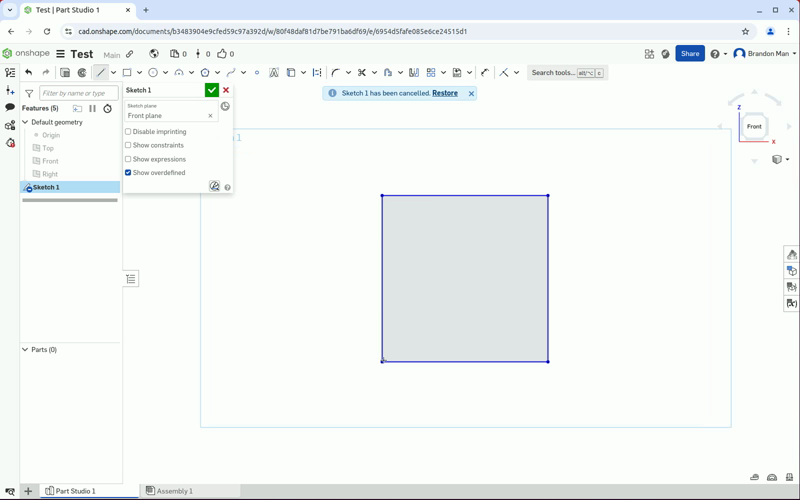
scroll(6)
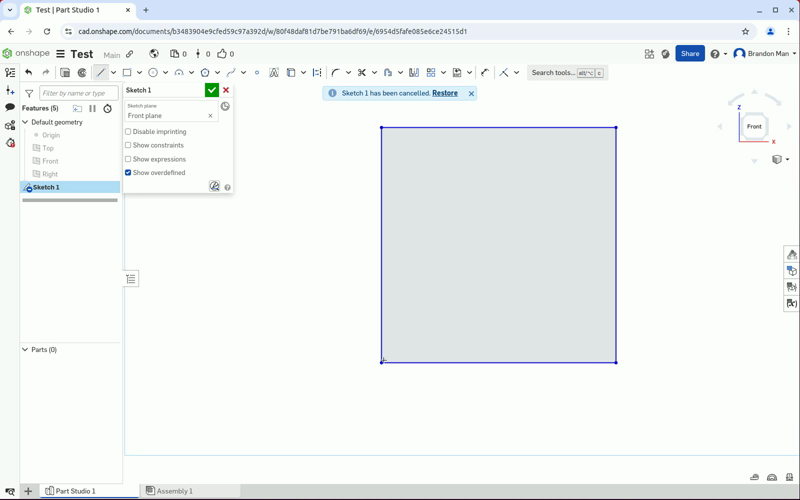
scroll(6)
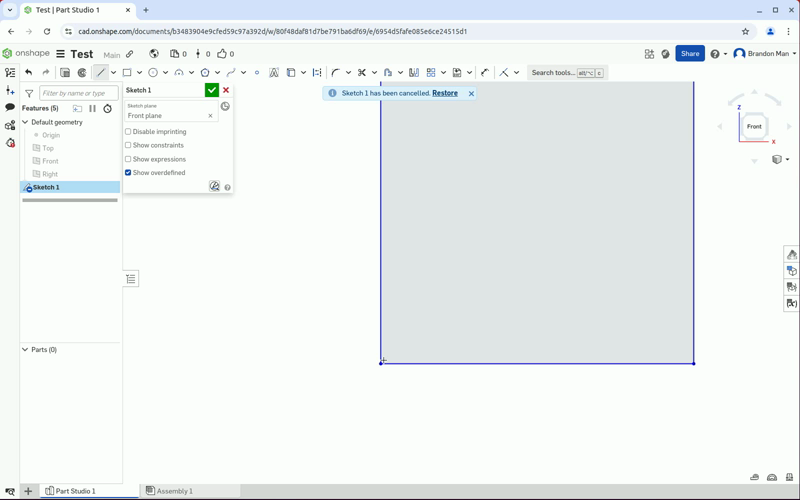
scroll(6)
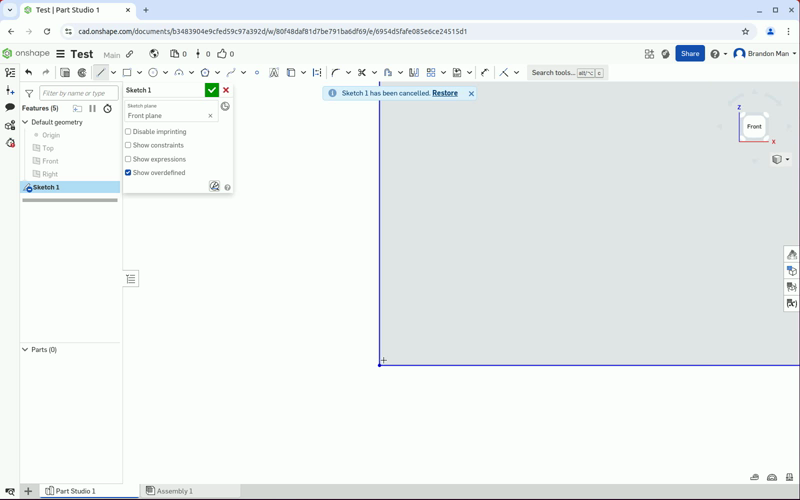
scroll(6)
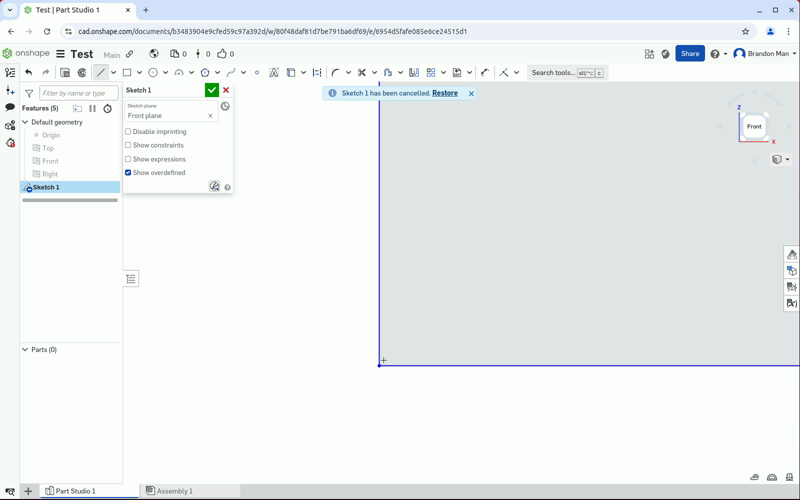
scroll(6)
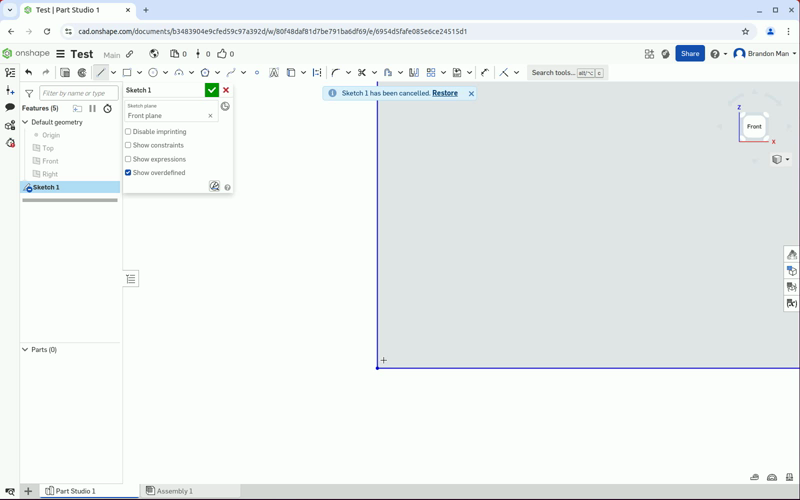
scroll(6)
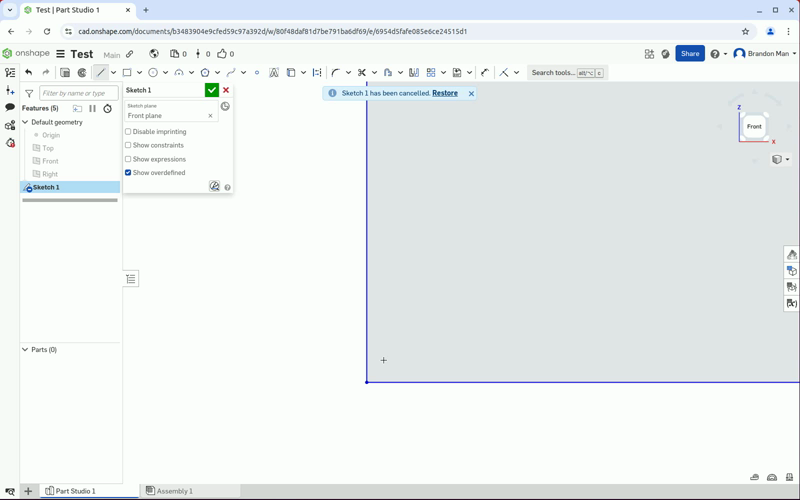
click(383, 359)
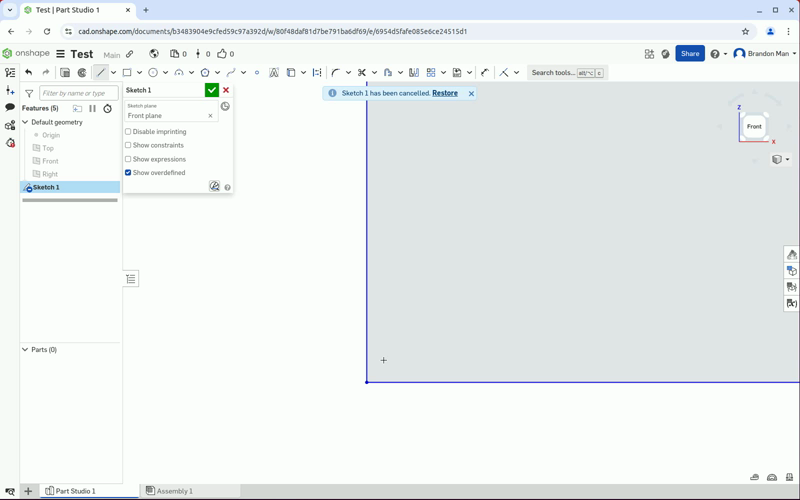
scroll(-6)
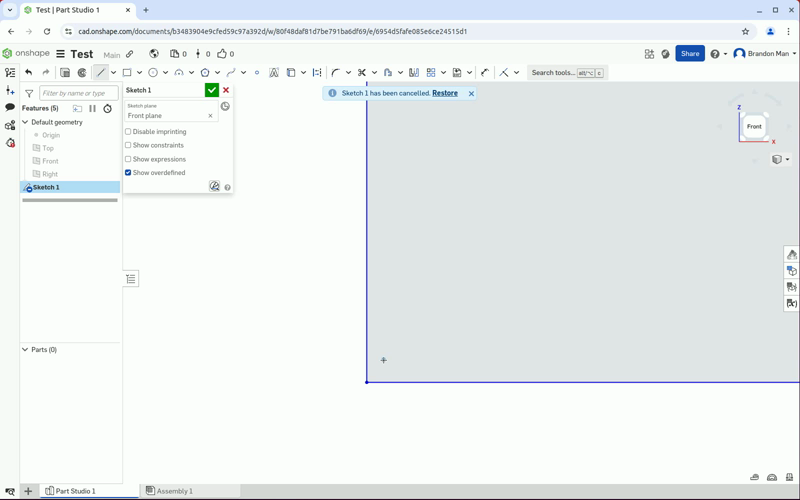
scroll(-6)
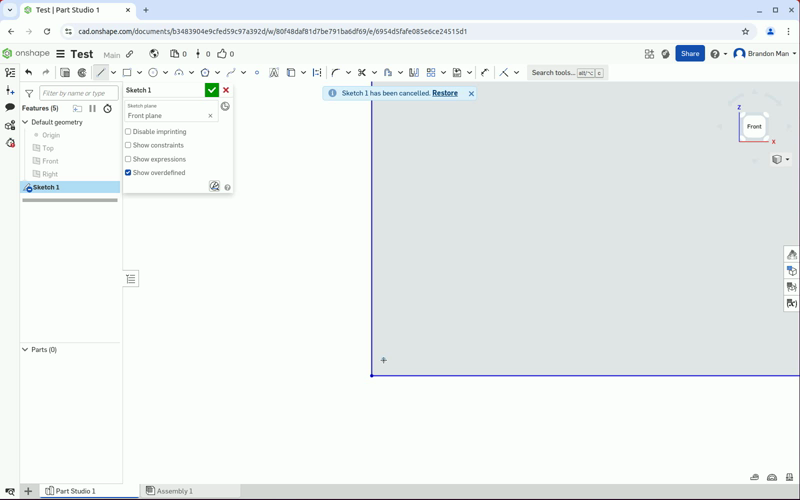
scroll(-6)
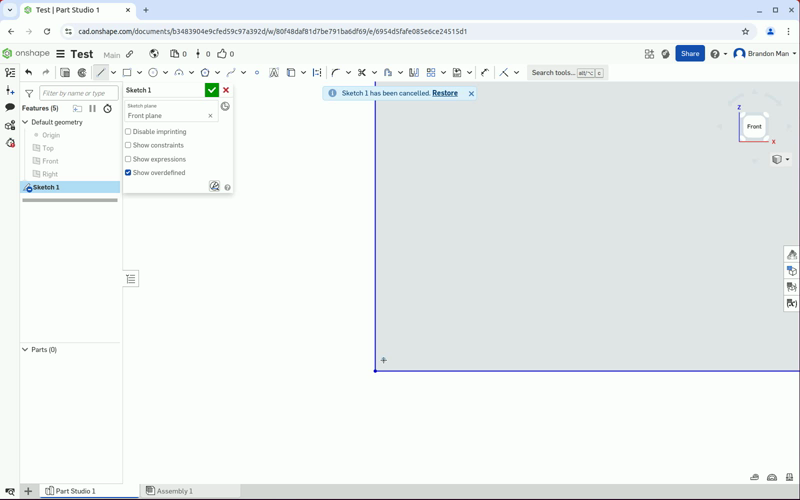
scroll(-6)
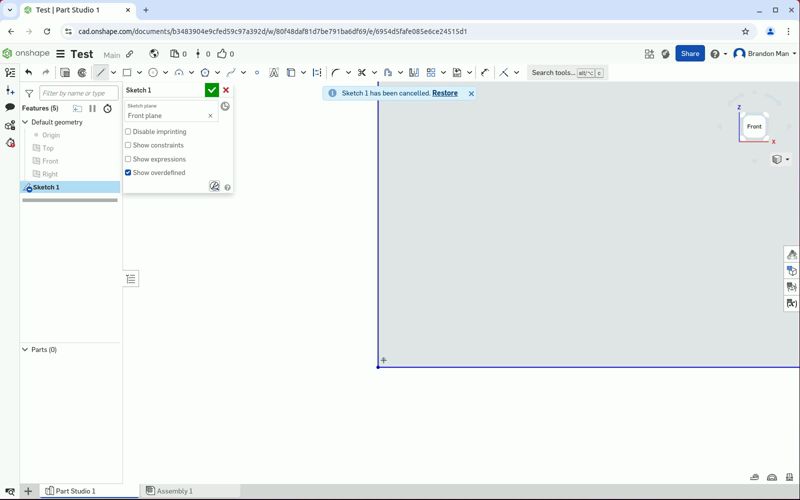
scroll(-6)
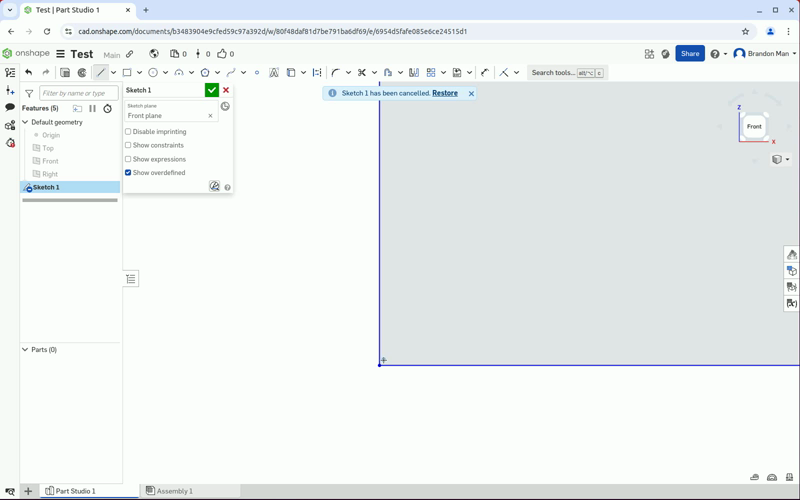
scroll(-6)
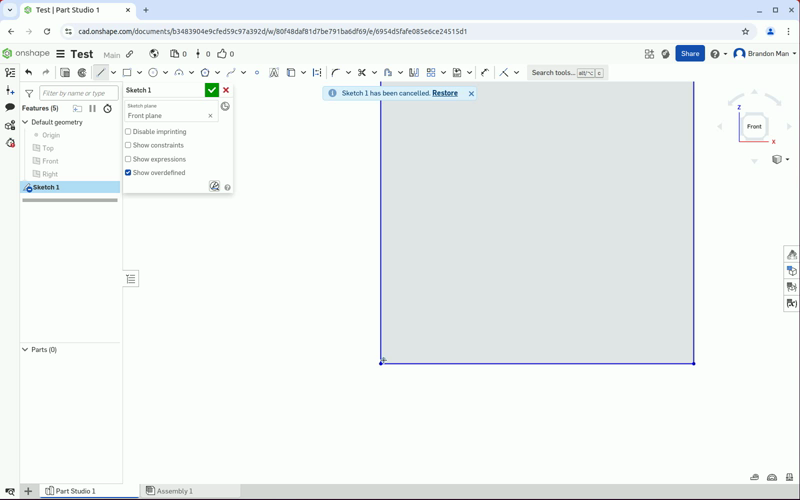
scroll(-6)
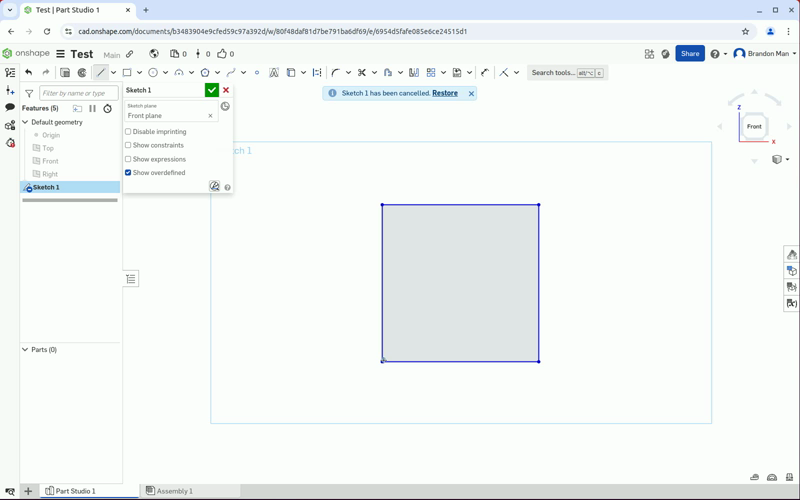
key_up(shift)
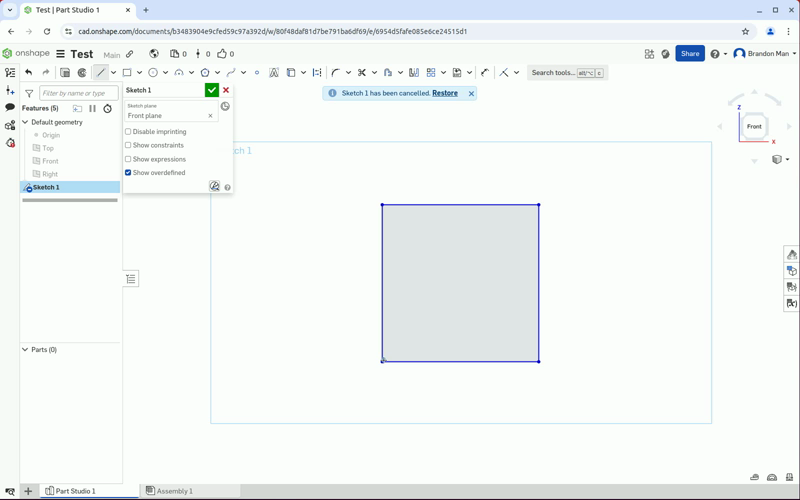
key_down(shift)
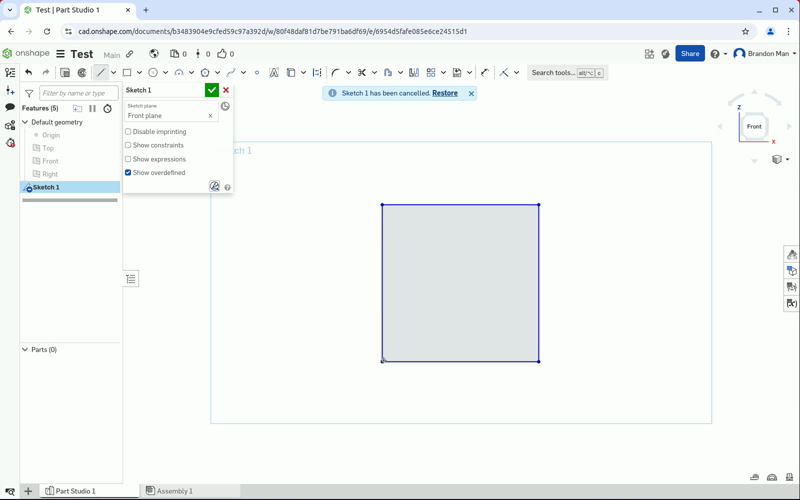
mouse_move(537, 359)
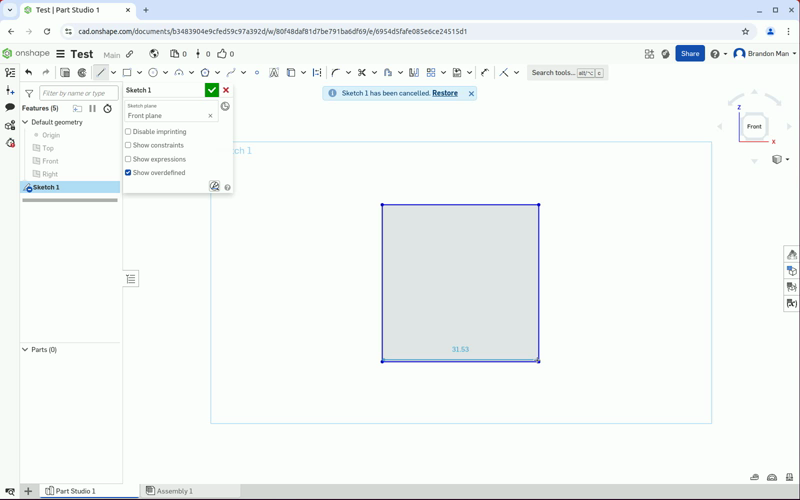
scroll(6)
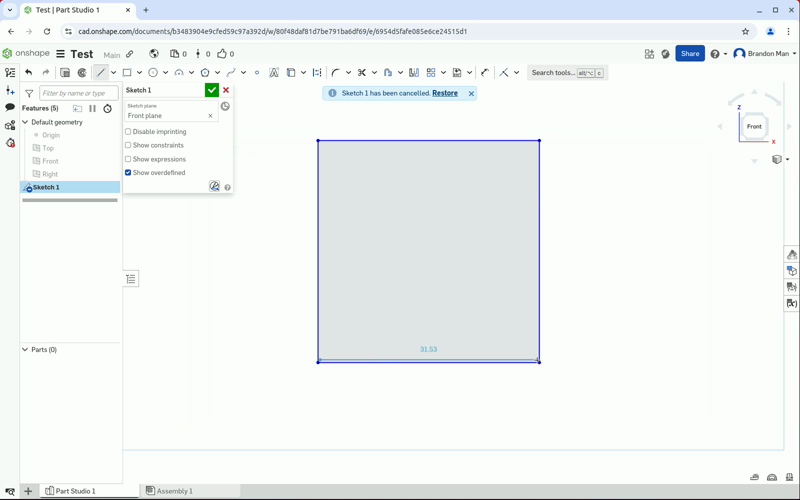
scroll(6)
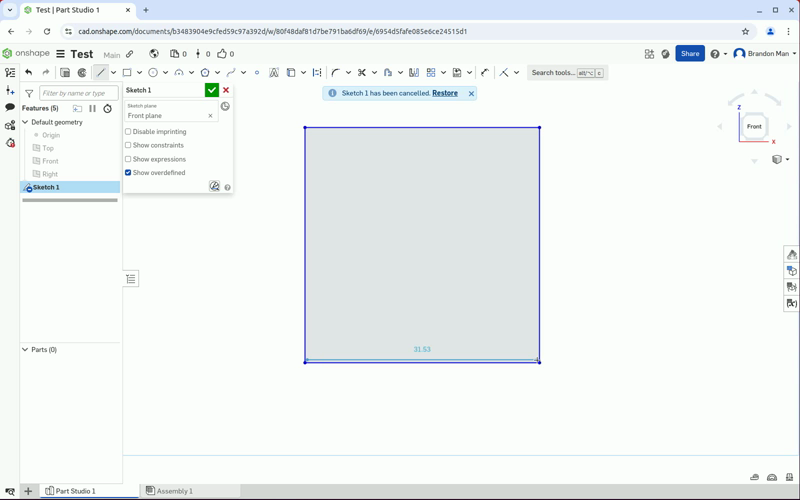
scroll(6)
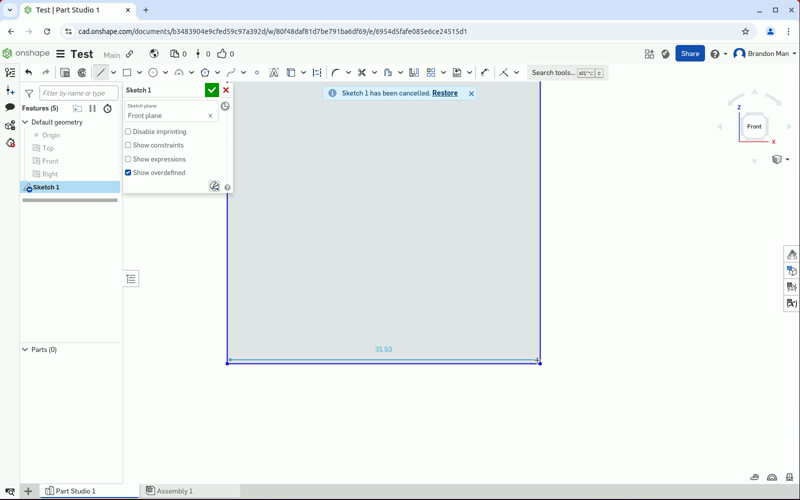
scroll(6)
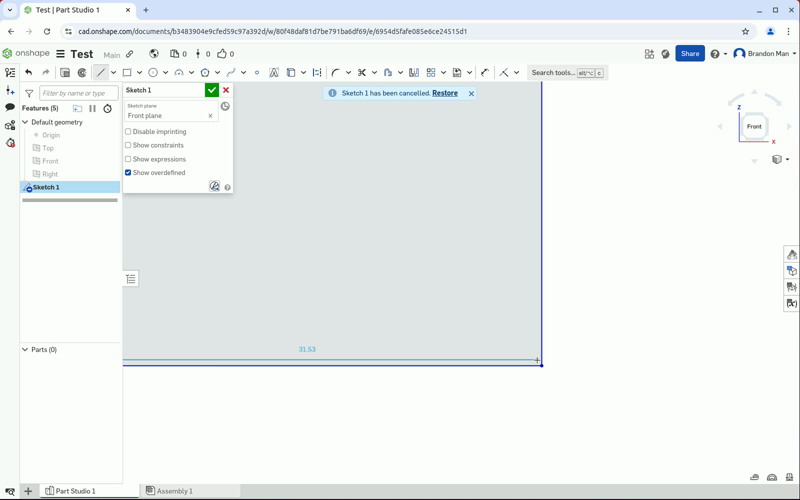
scroll(6)
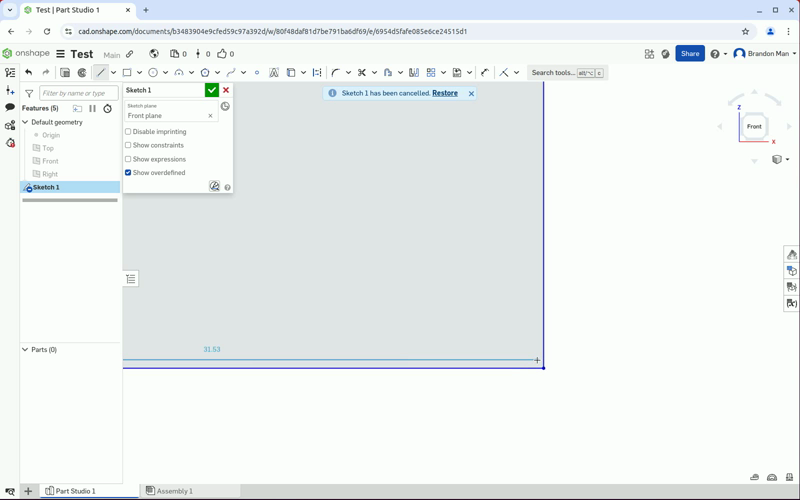
scroll(6)
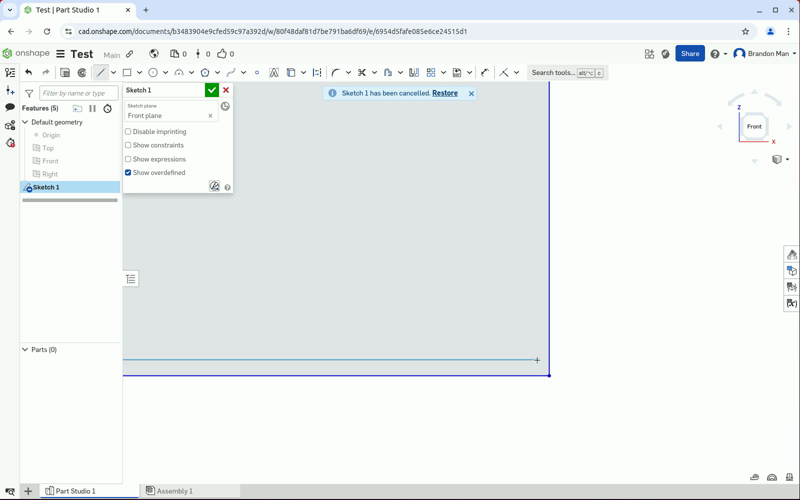
scroll(6)
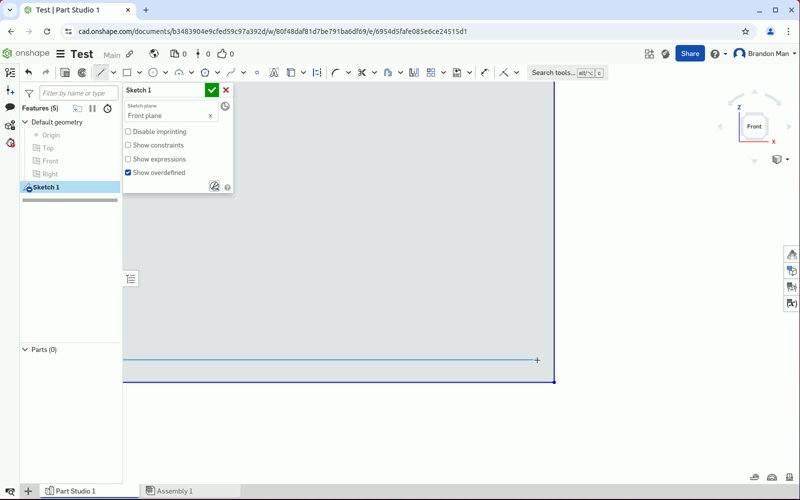
click(537, 359)
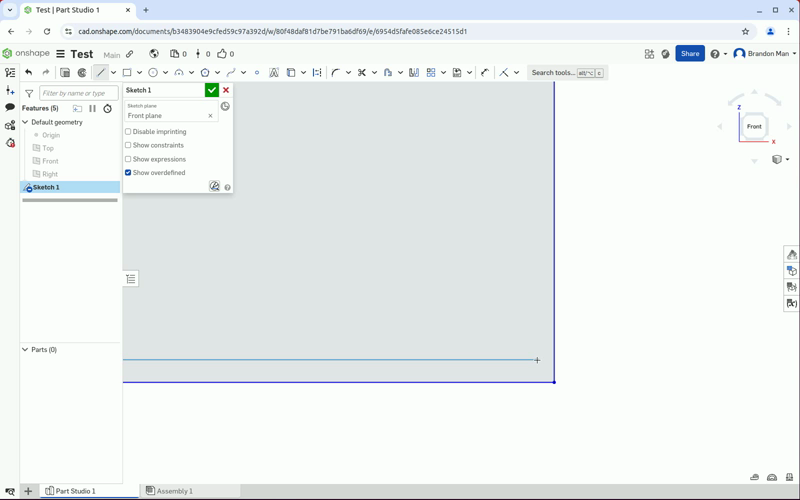
scroll(-6)
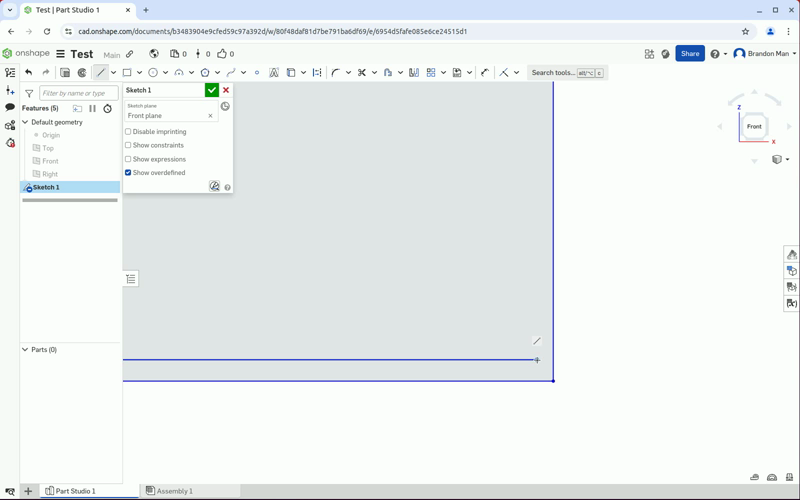
scroll(-6)
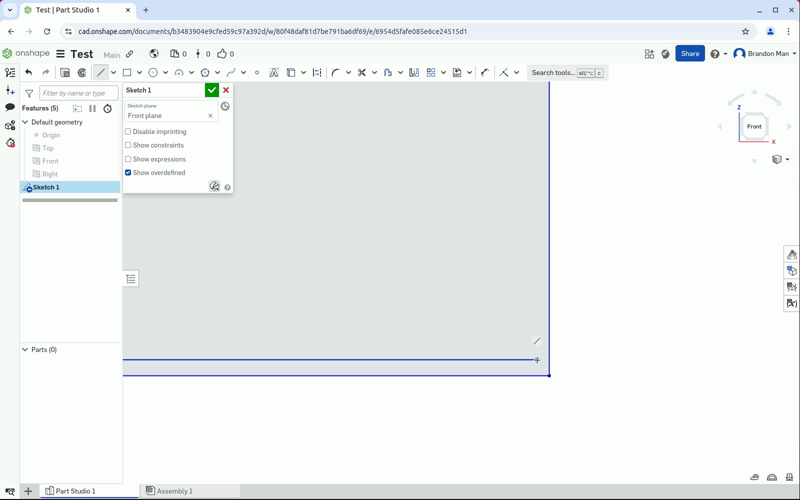
scroll(-6)
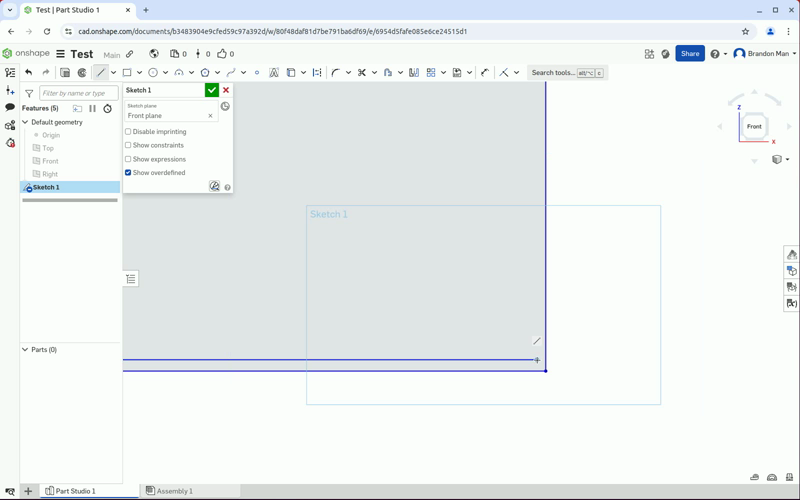
scroll(-6)
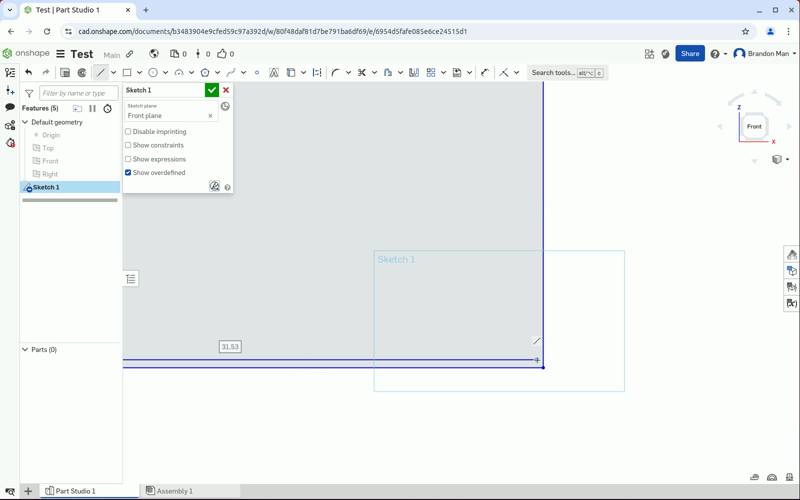
scroll(-6)
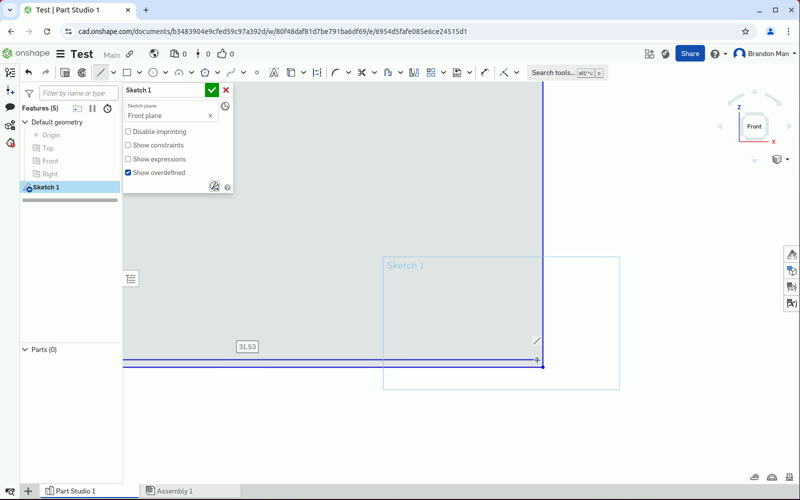
scroll(-6)
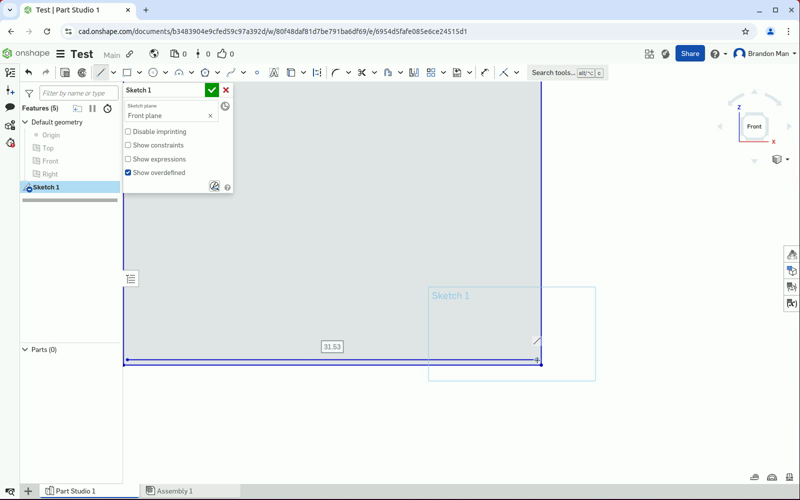
scroll(-6)
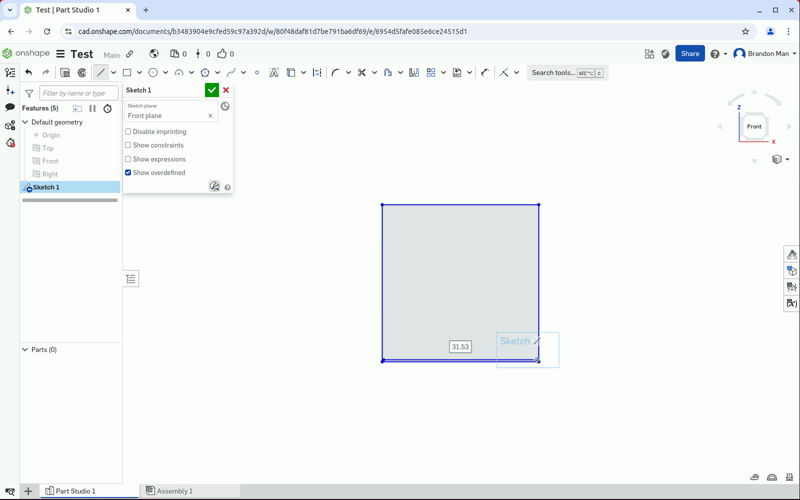
key_up(shift)
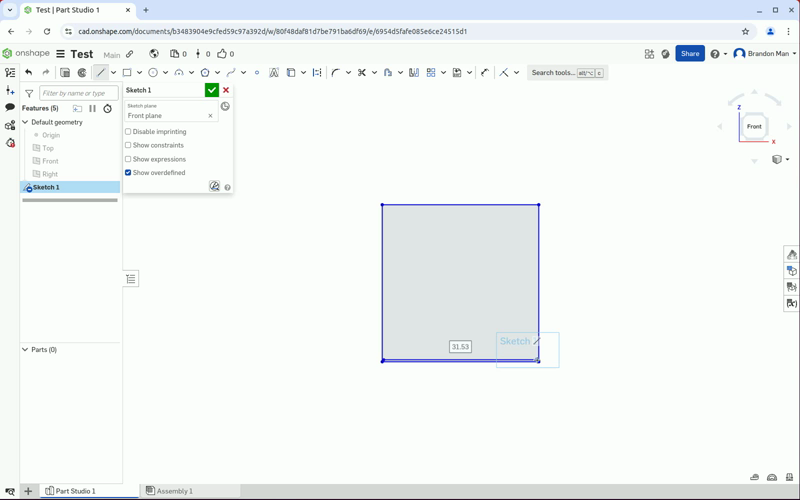
key_down(shift)
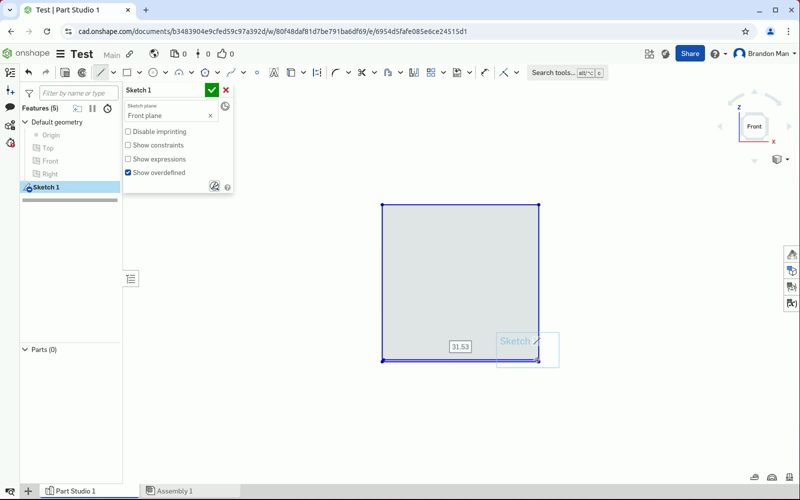
mouse_move(537, 206)
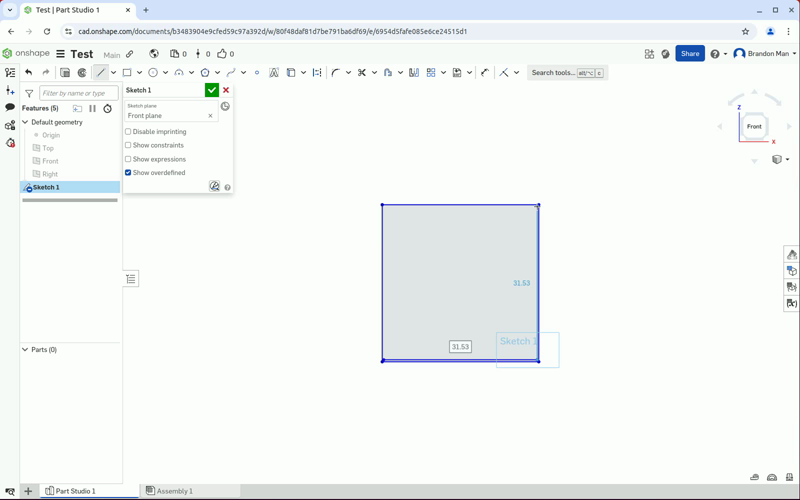
scroll(6)
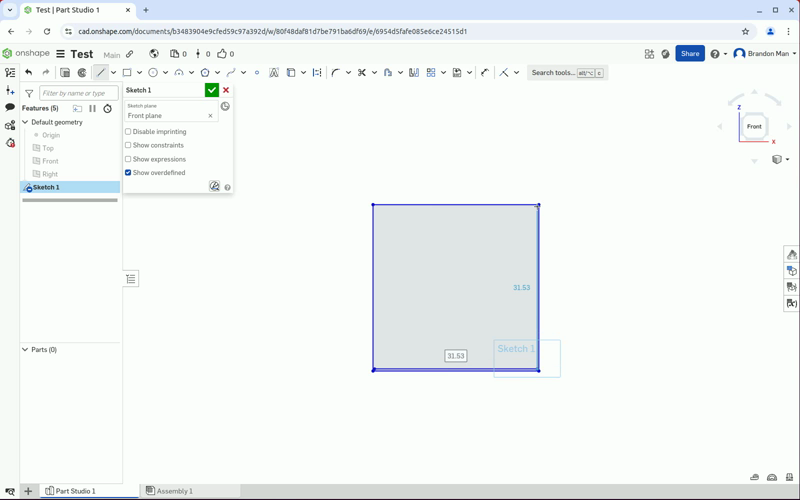
scroll(6)
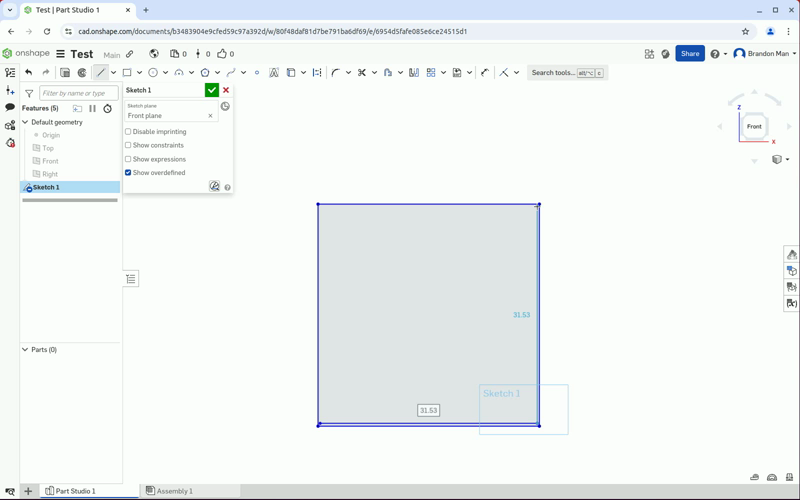
scroll(6)
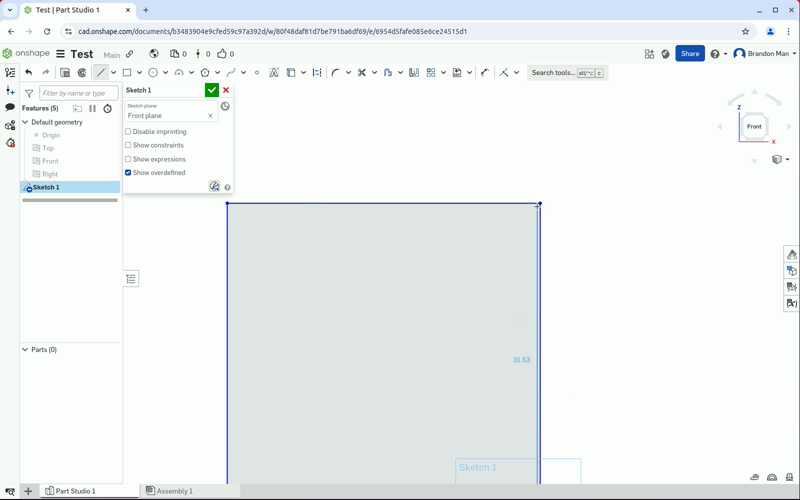
scroll(6)
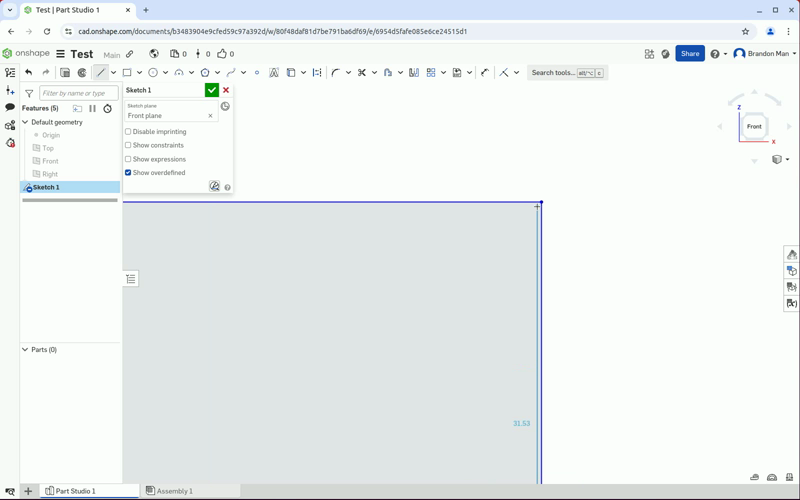
scroll(6)
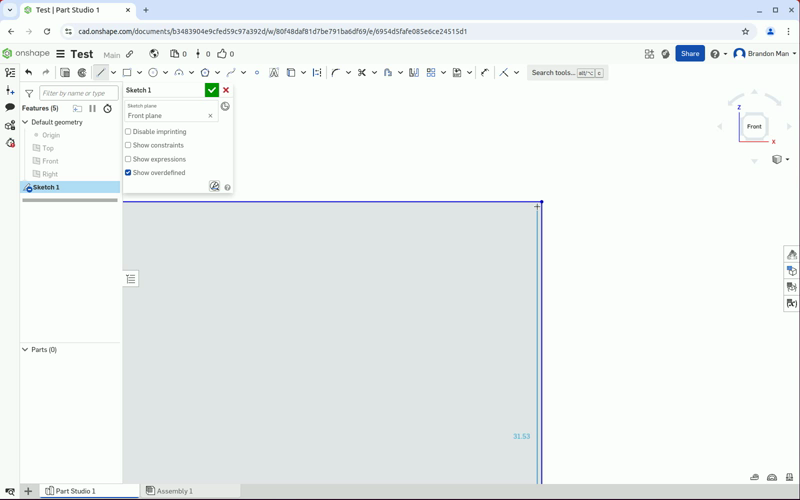
scroll(6)
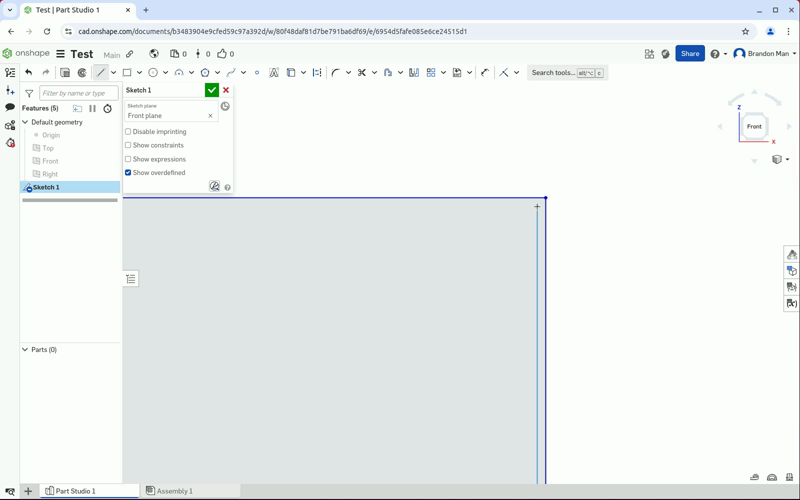
scroll(6)
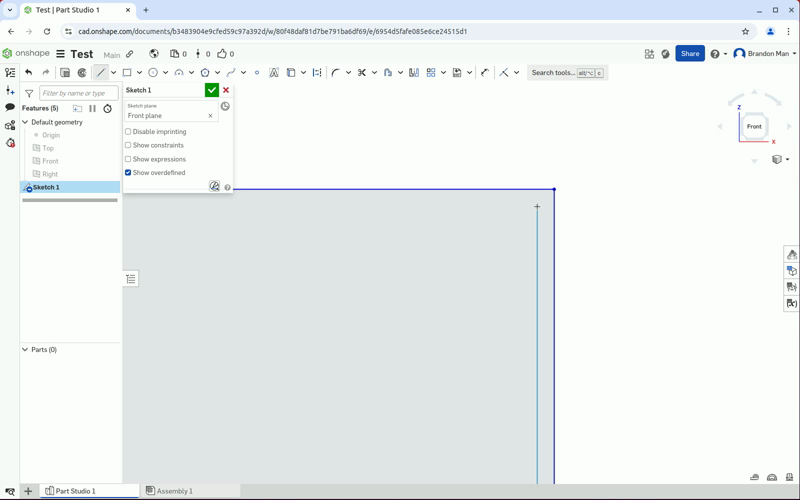
click(537, 206)
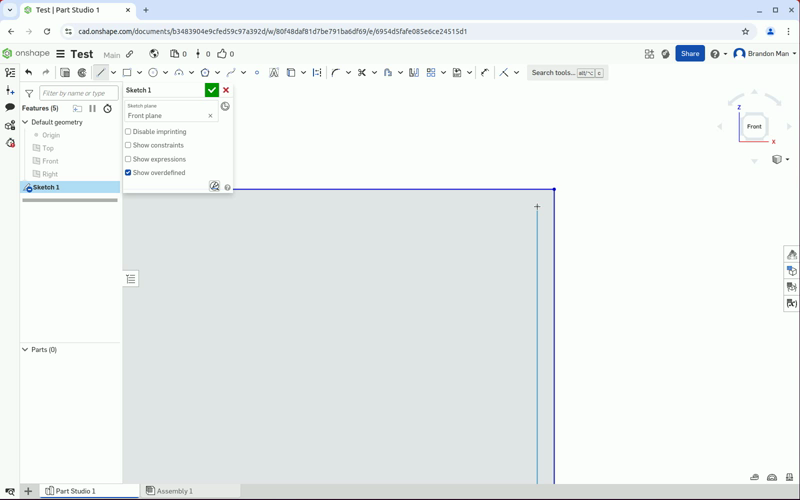
scroll(-6)
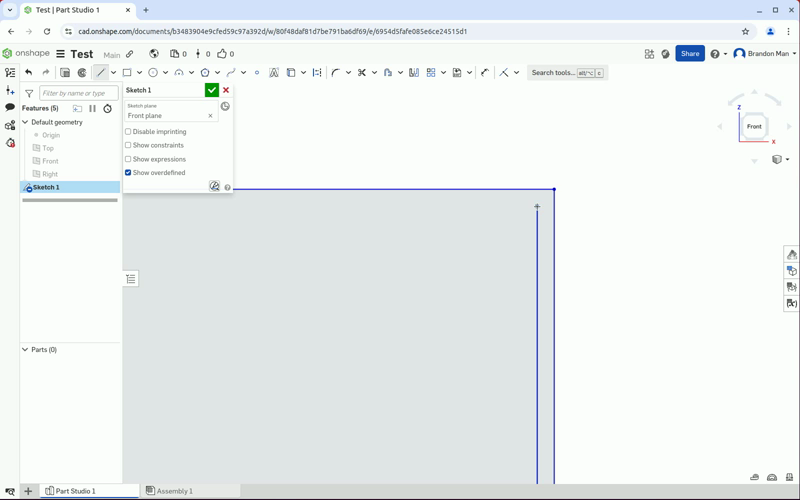
scroll(-6)
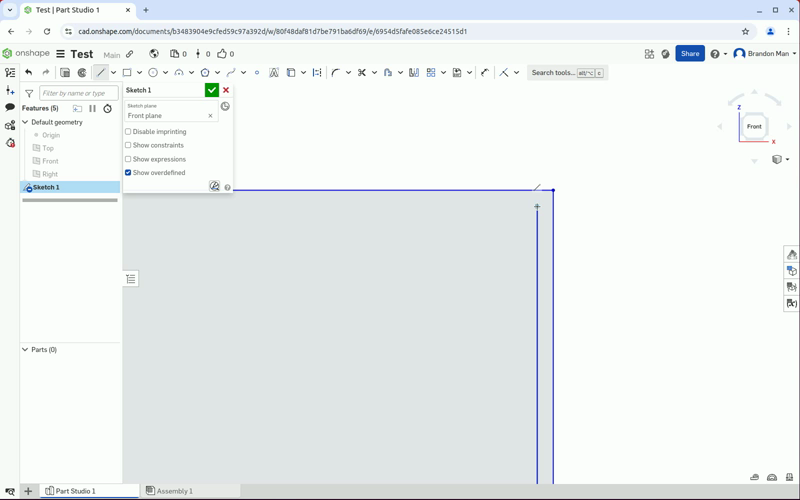
scroll(-6)
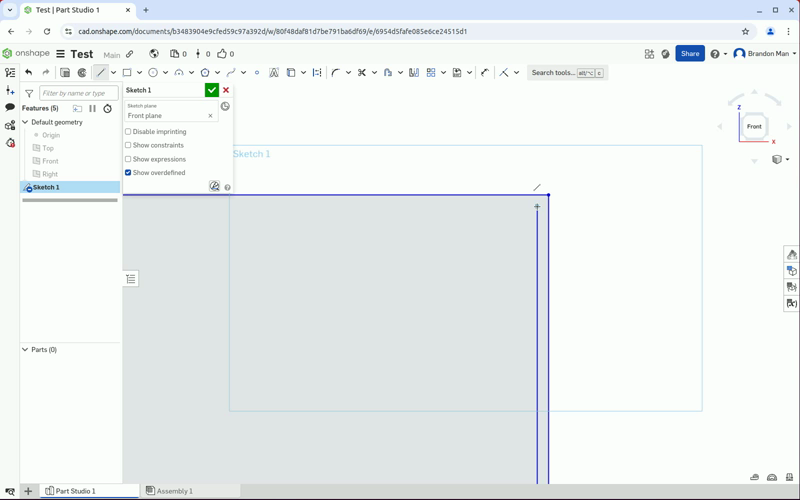
scroll(-6)
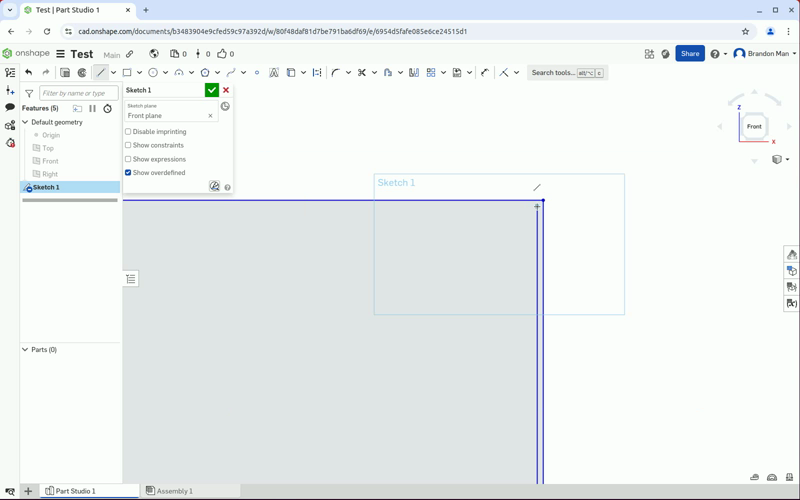
scroll(-6)
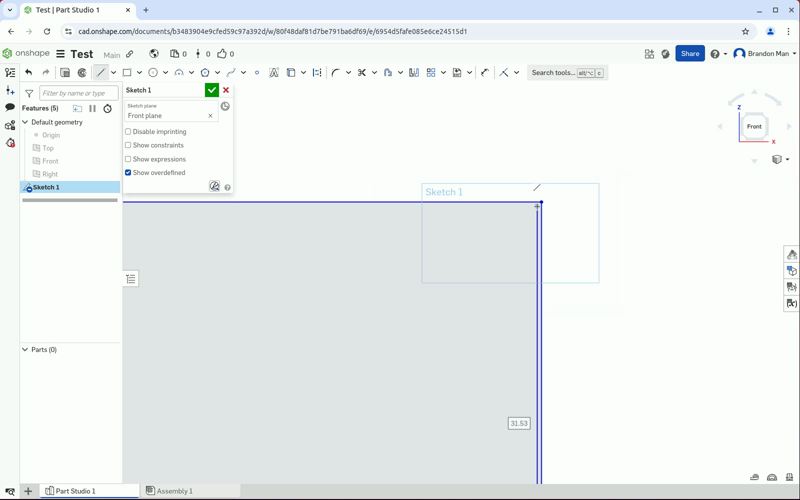
scroll(-6)
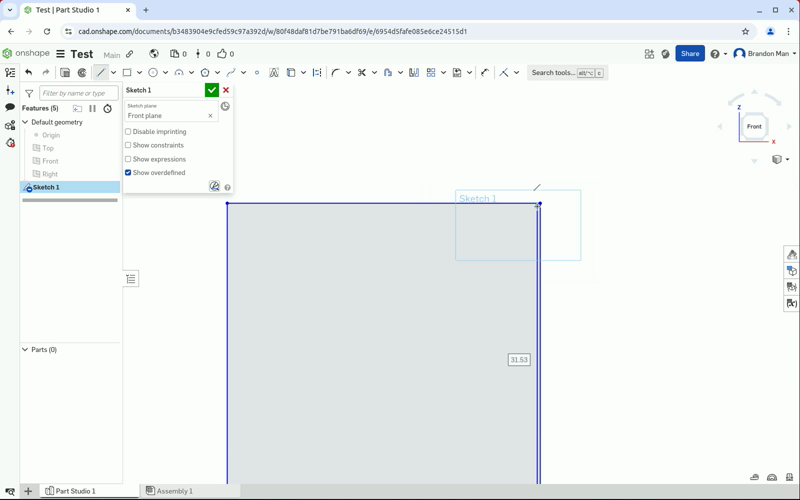
scroll(-6)
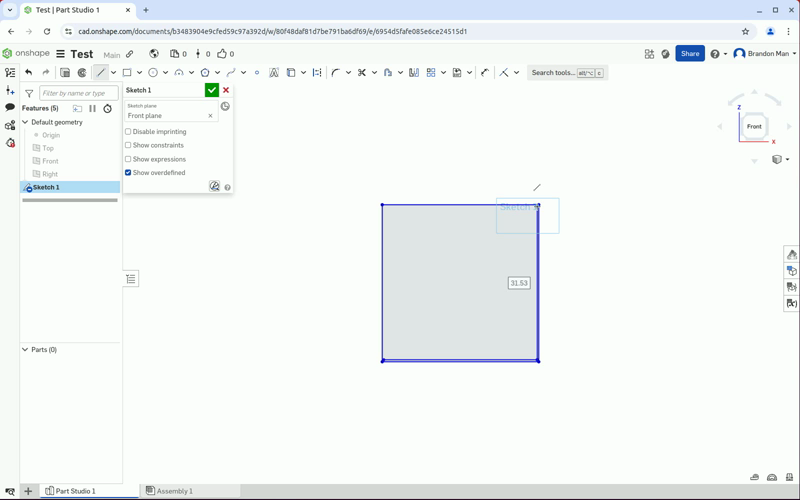
key_up(shift)
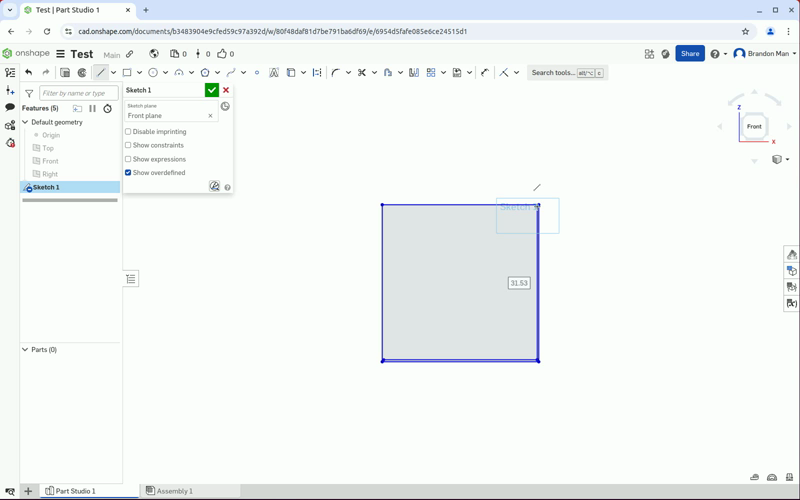
key_down(shift)
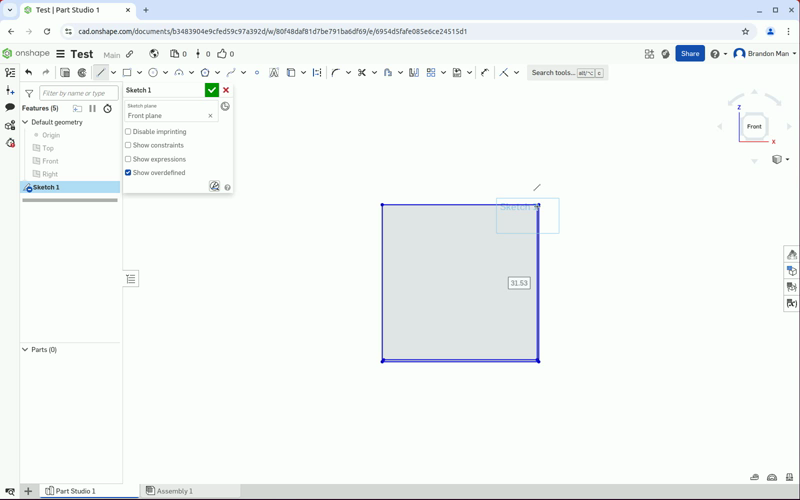
mouse_move(383, 206)
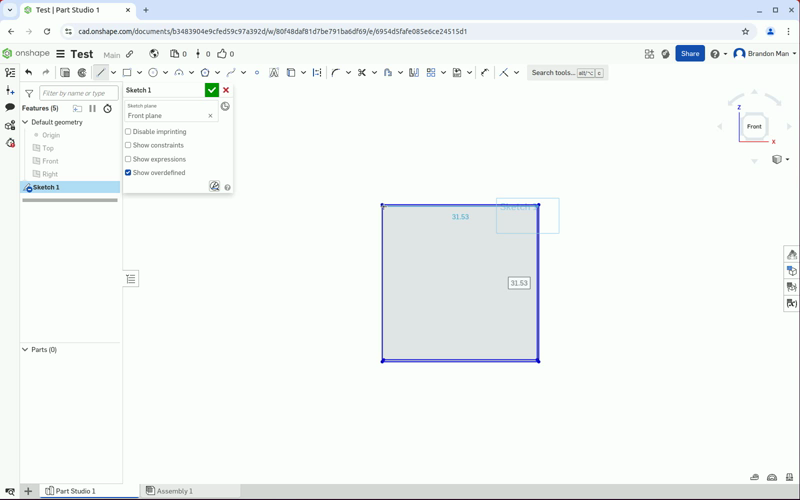
scroll(6)
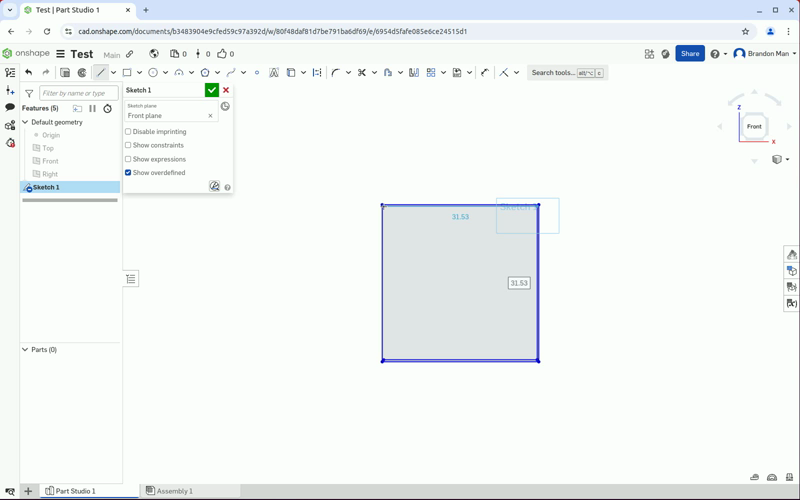
scroll(6)
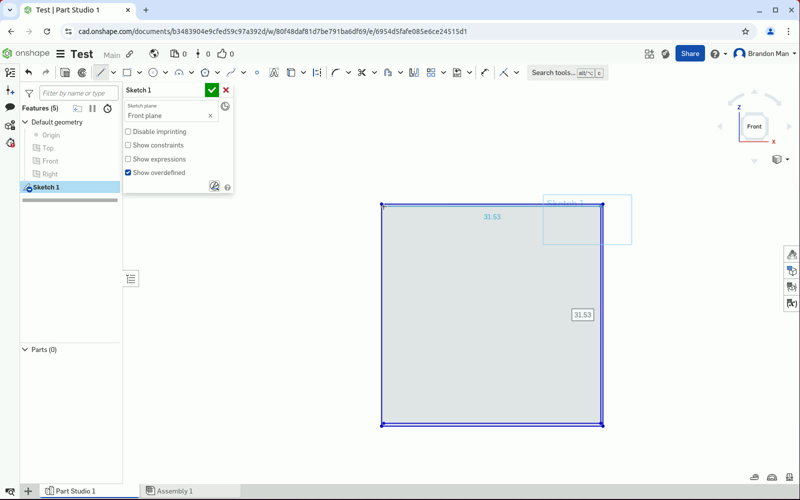
scroll(6)
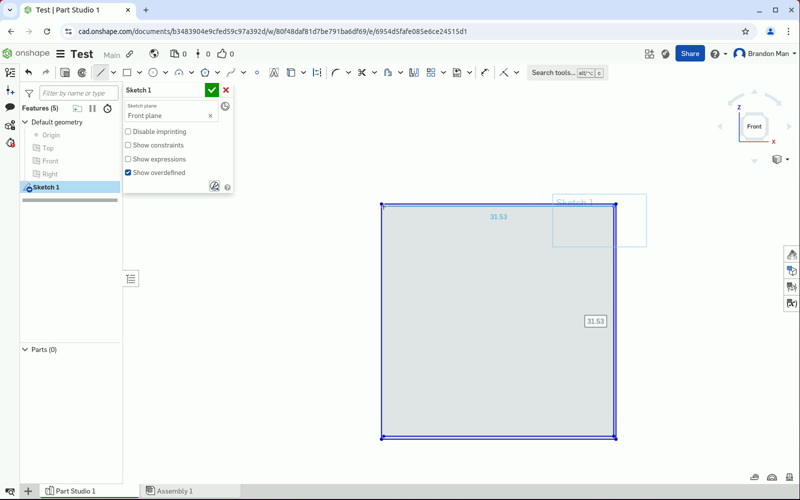
scroll(6)
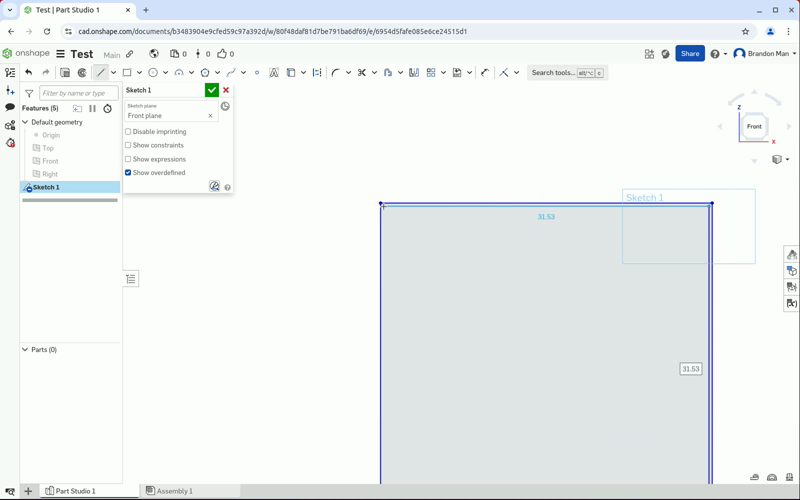
scroll(6)
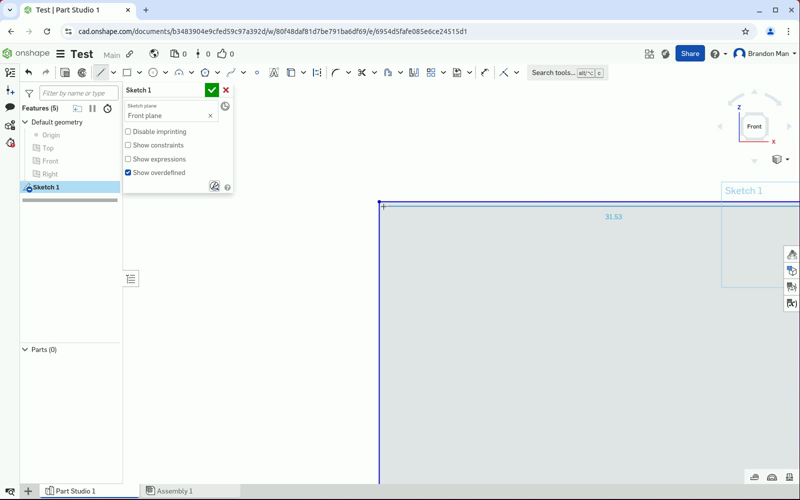
scroll(6)
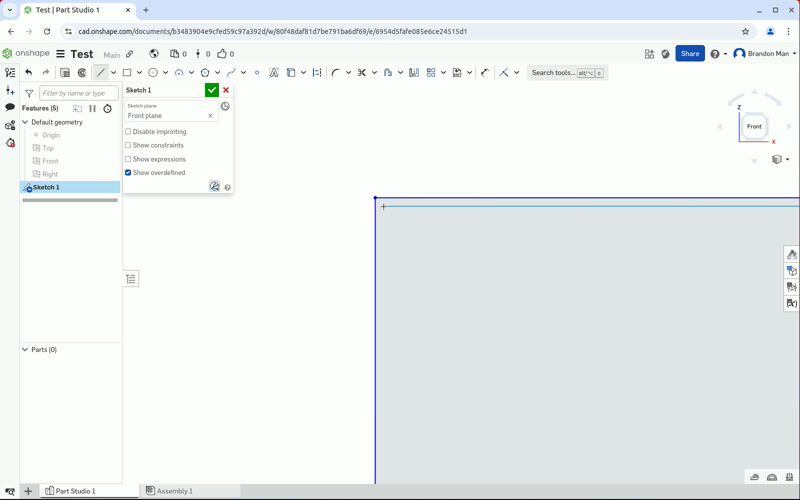
scroll(6)
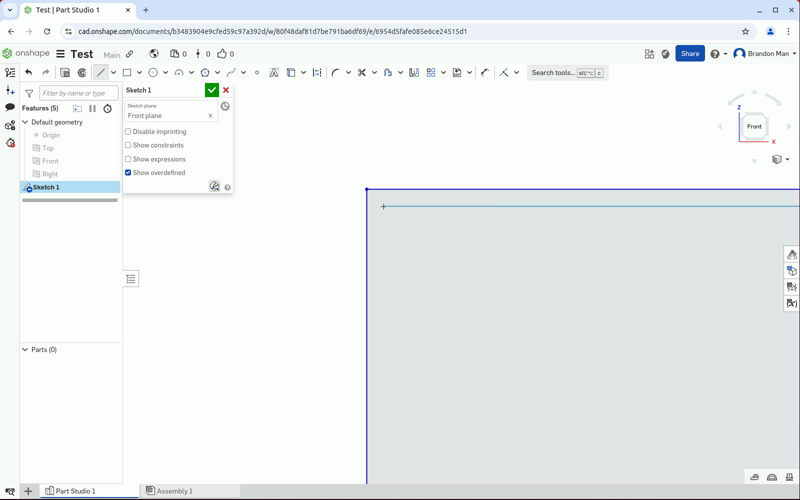
click(383, 206)
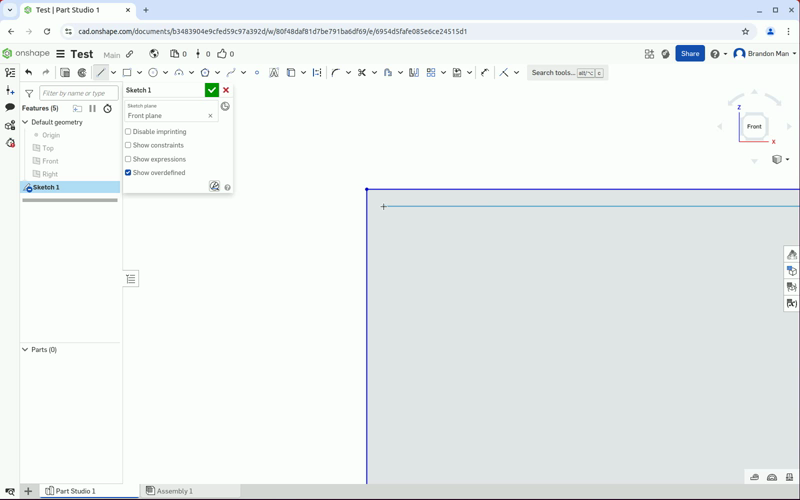
scroll(-6)
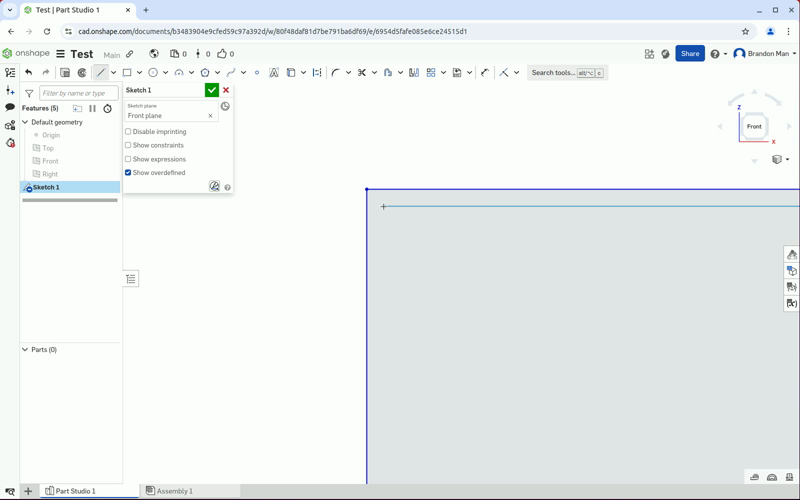
scroll(-6)
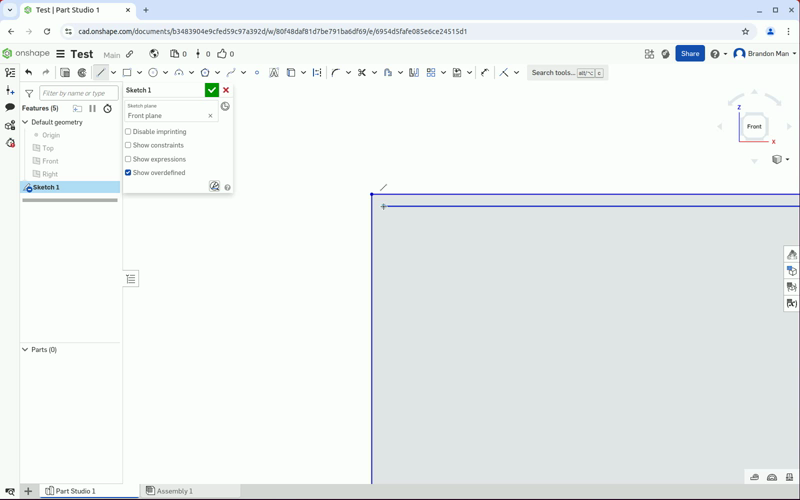
scroll(-6)
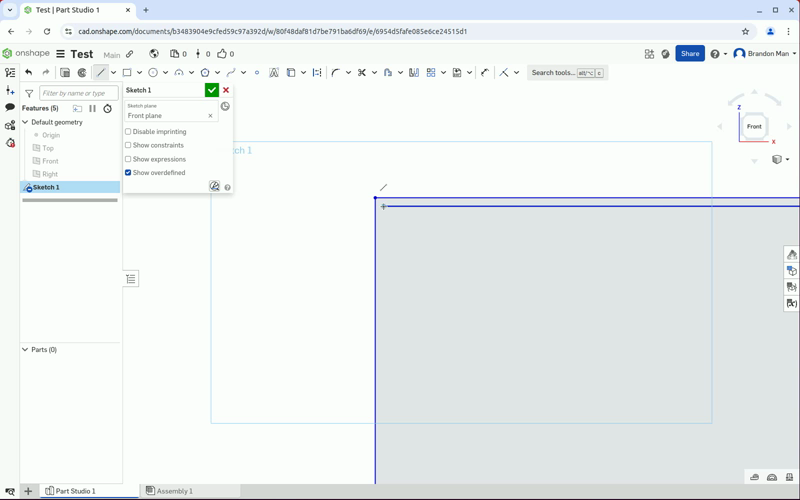
scroll(-6)
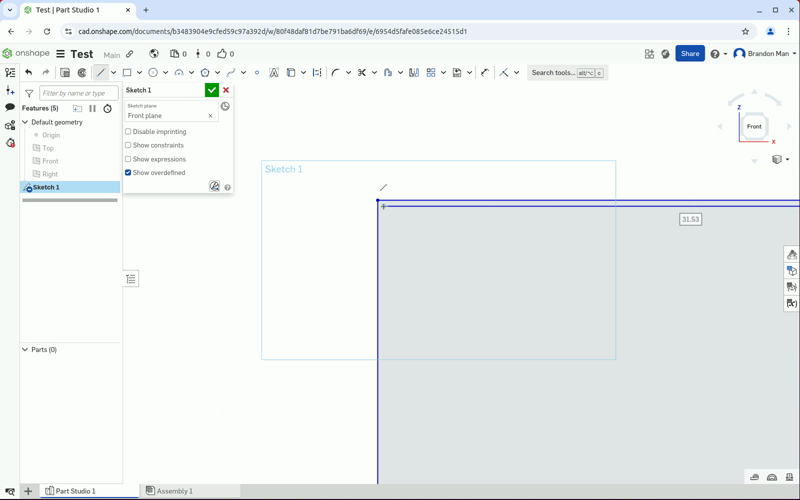
scroll(-6)
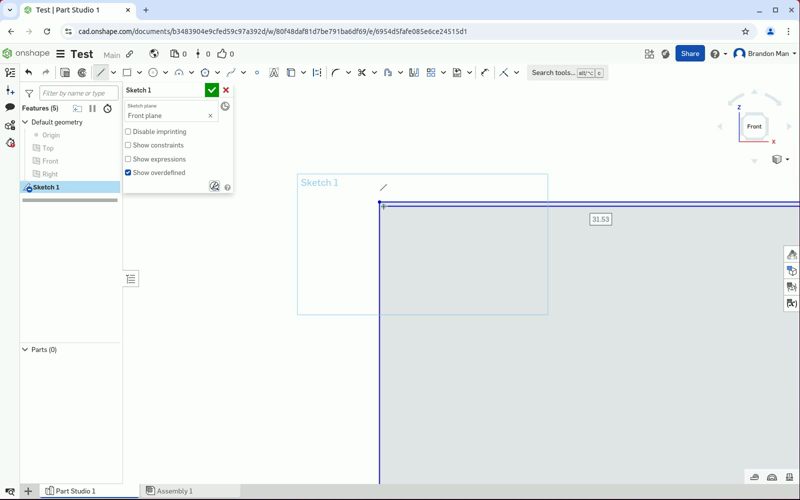
scroll(-6)
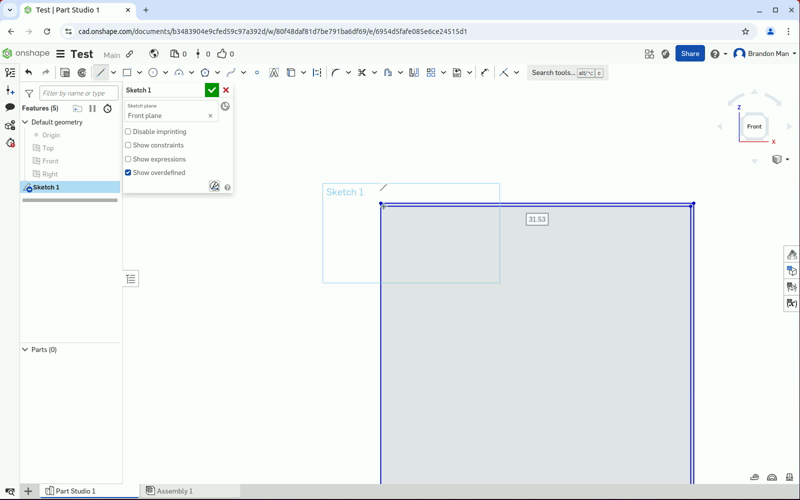
scroll(-6)
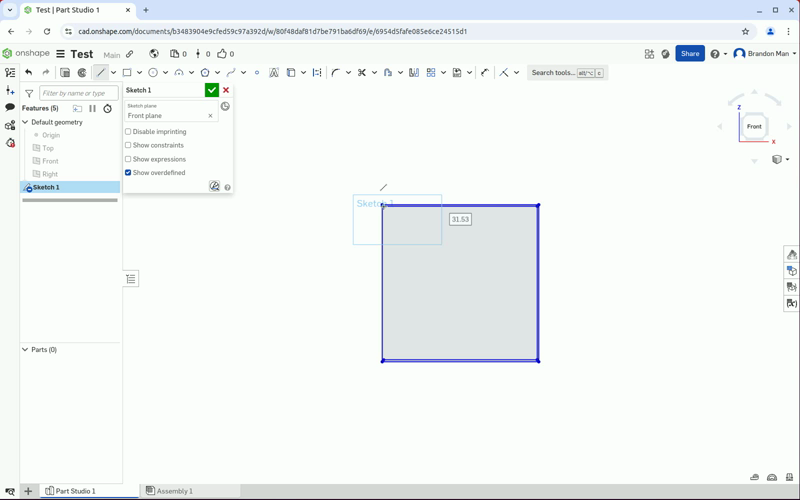
key_up(shift)
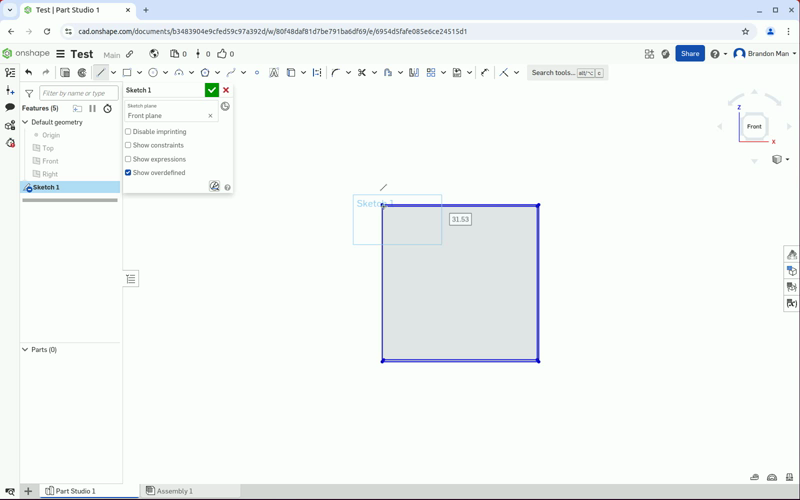
key_down(shift)
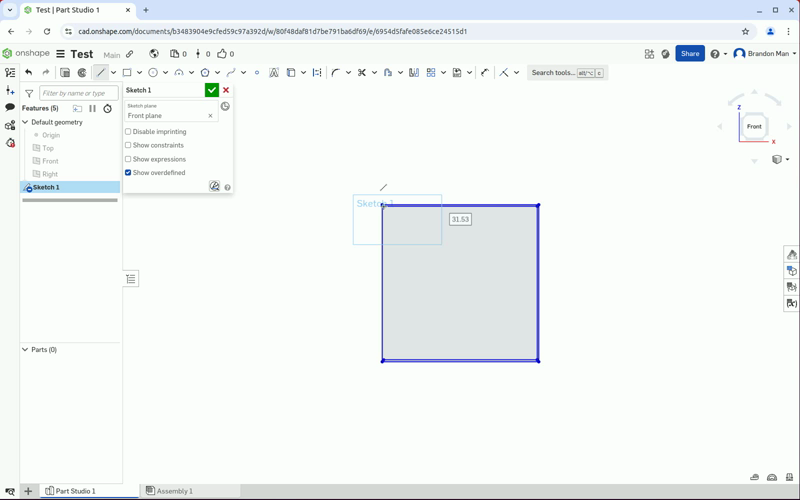
mouse_move(383, 359)
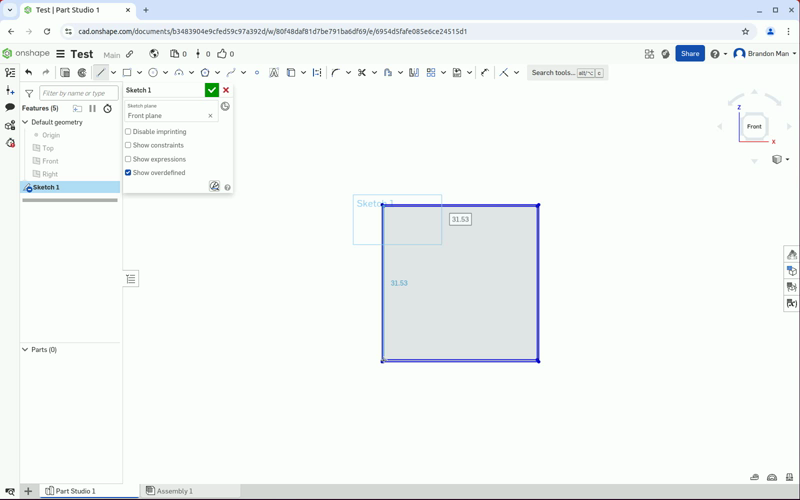
scroll(6)
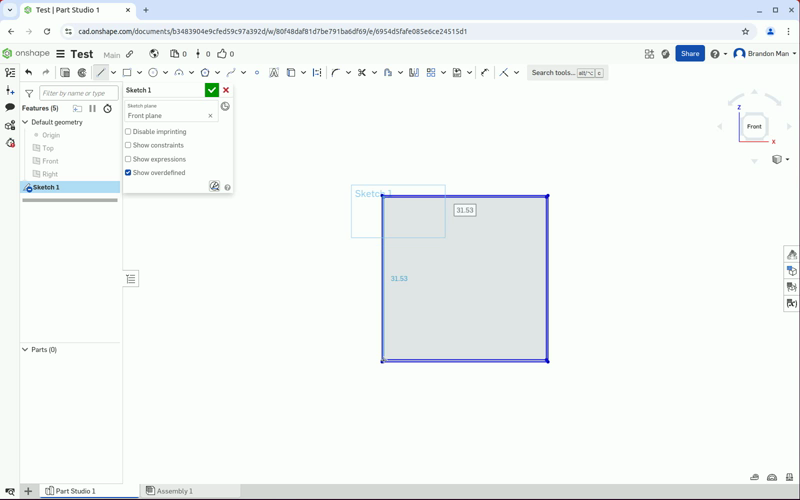
scroll(6)
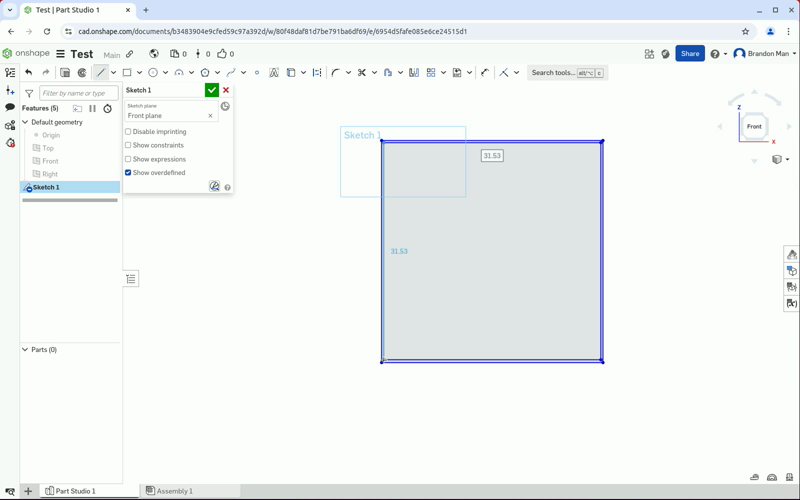
scroll(6)
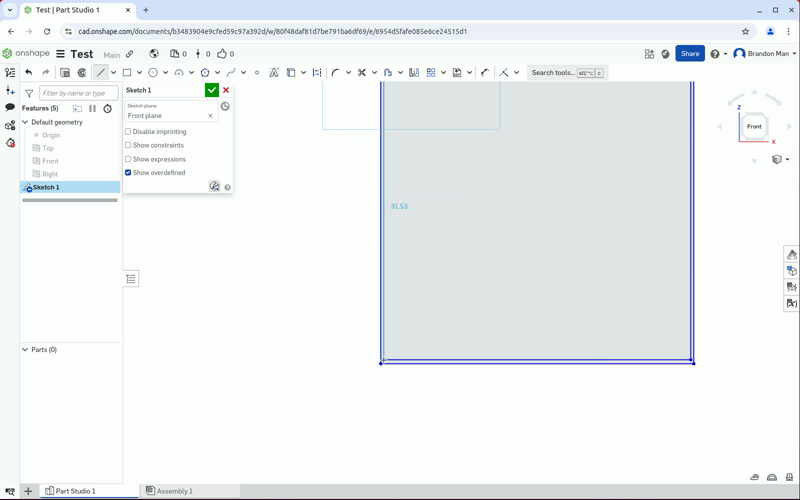
scroll(6)
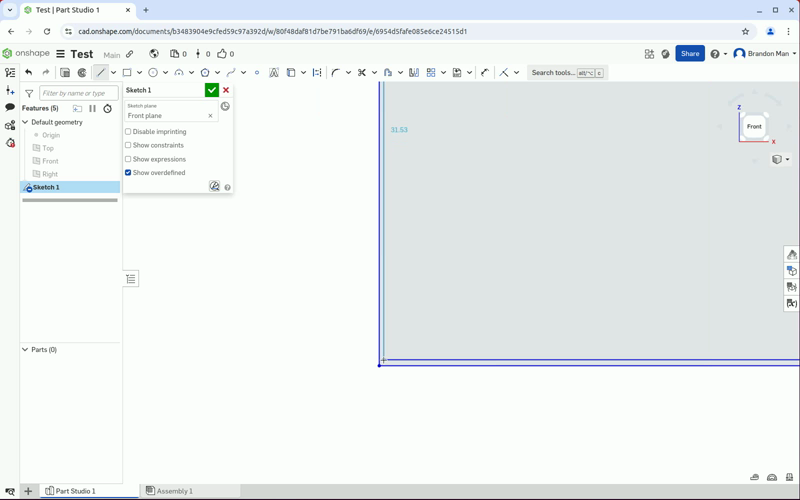
scroll(6)
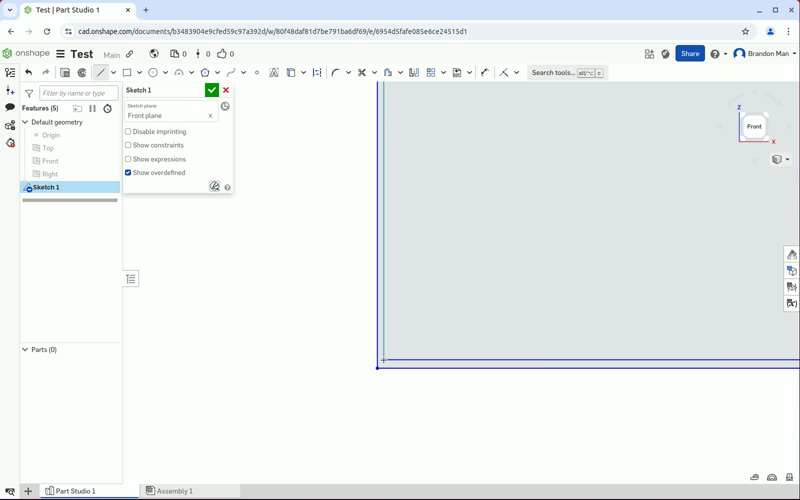
scroll(6)
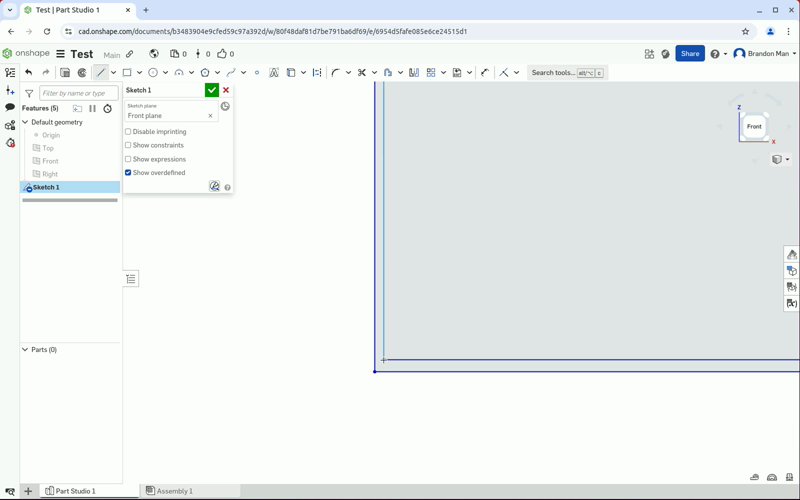
scroll(6)
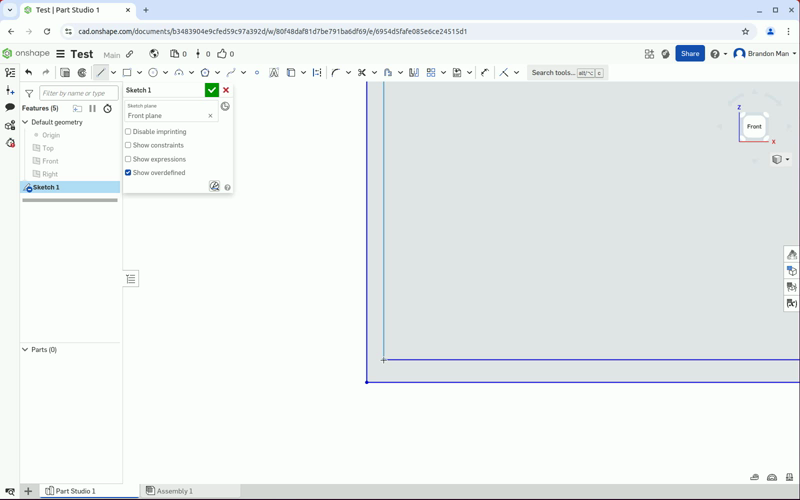
key_up(shift)
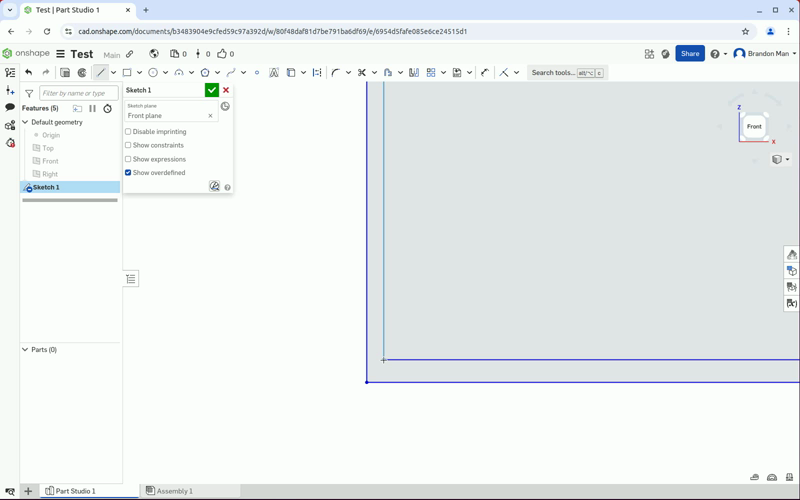
click(383, 359)
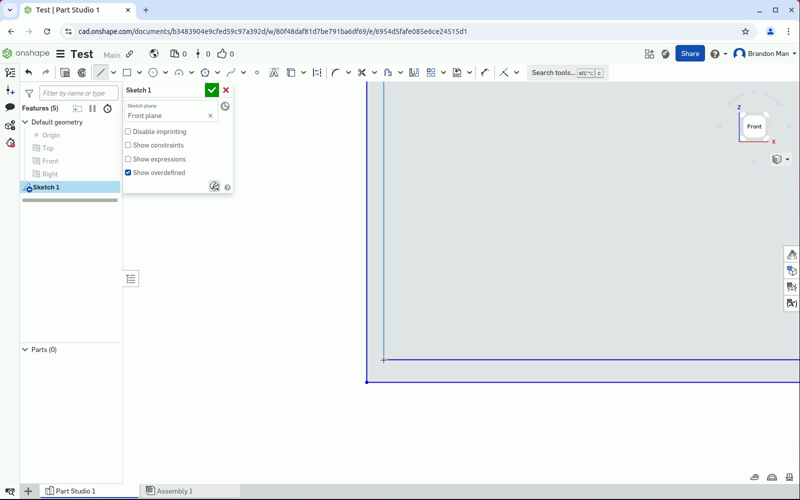
scroll(-6)
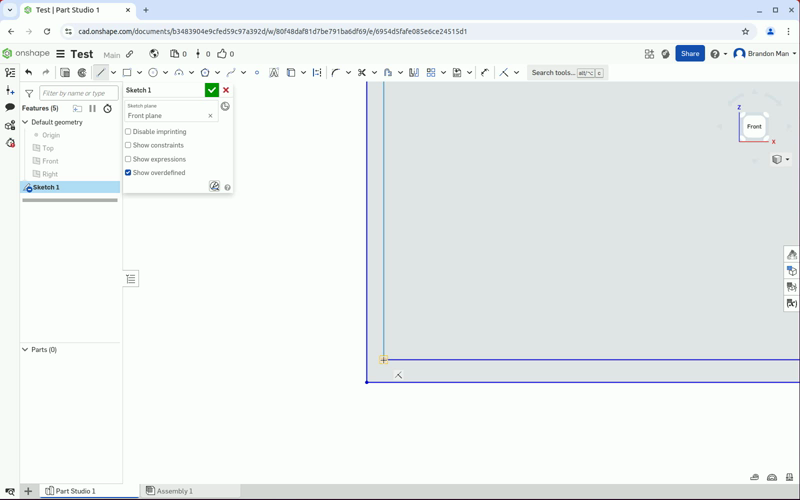
scroll(-6)
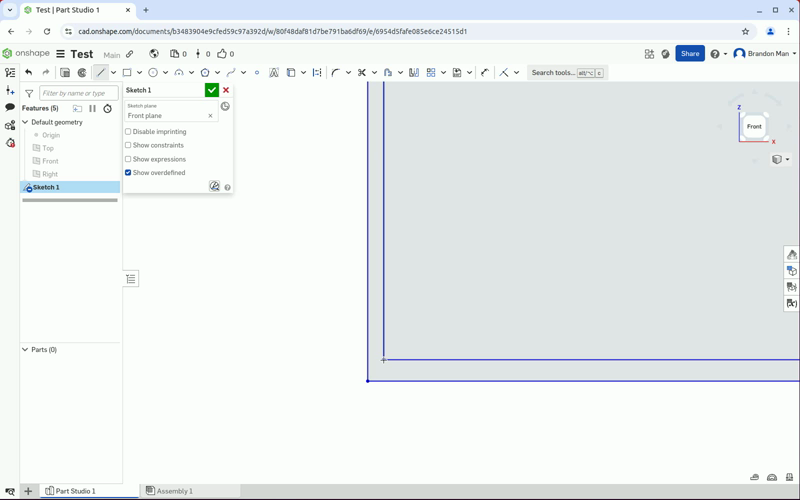
scroll(-6)
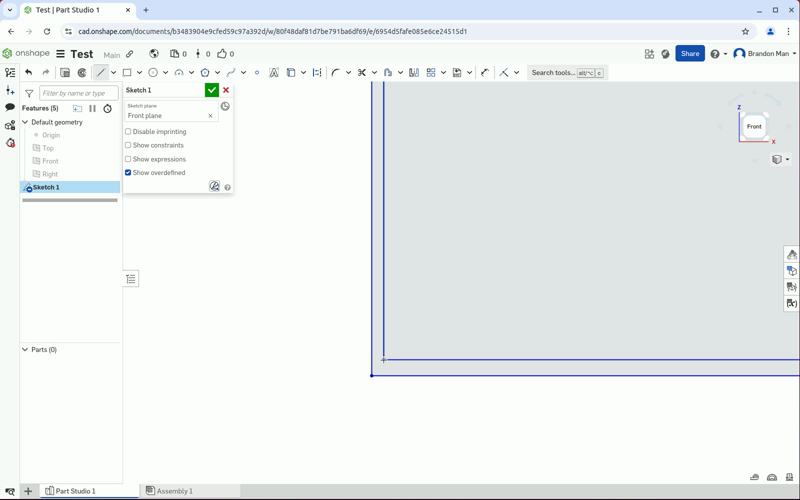
scroll(-6)
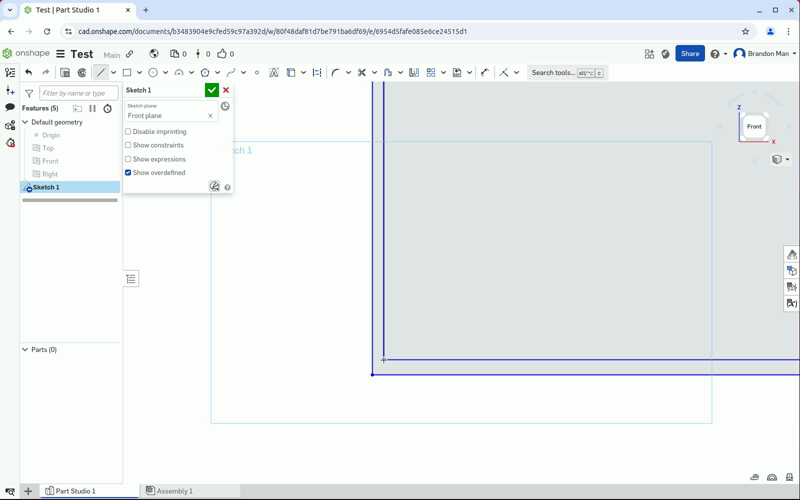
scroll(-6)
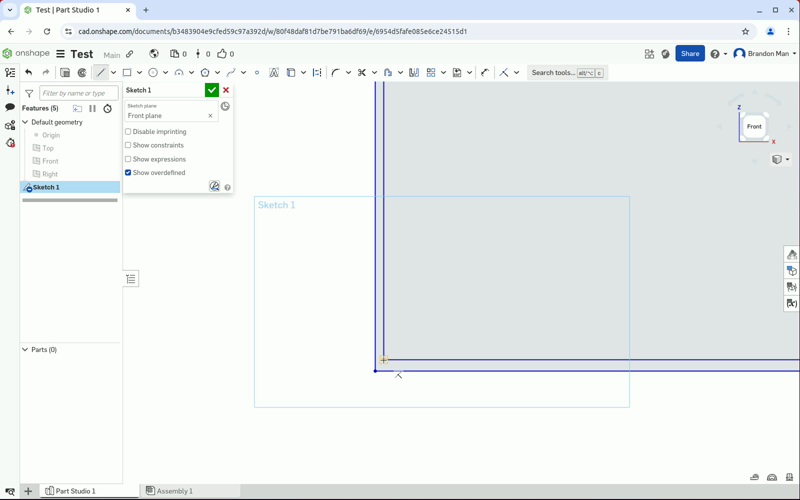
scroll(-6)
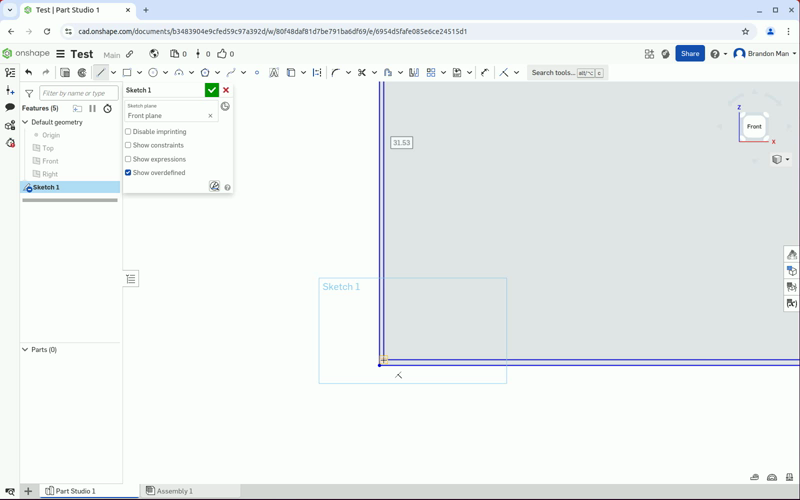
scroll(-6)
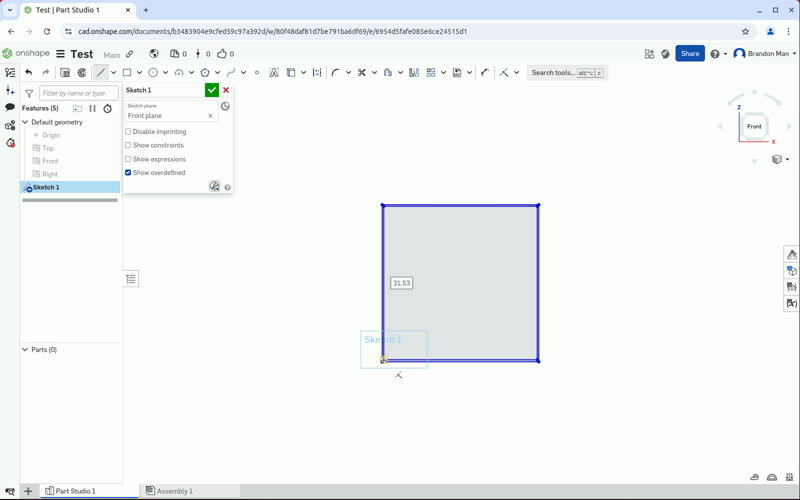
key(esc)
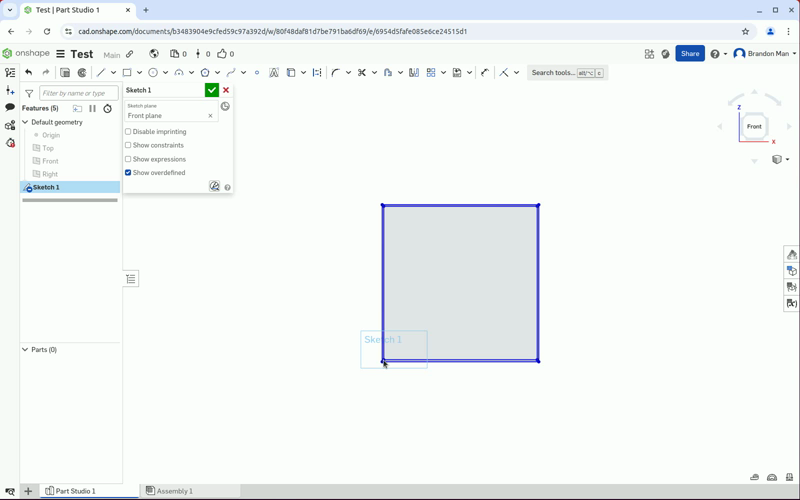
mouse_move(408, 205)
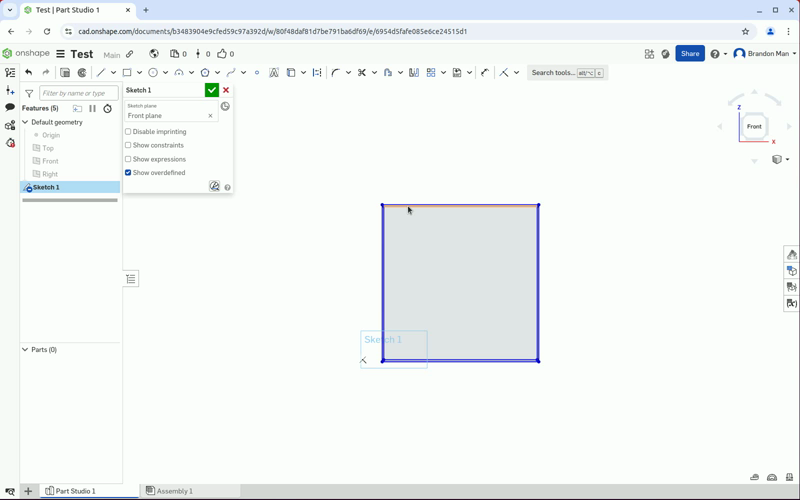
scroll(6)
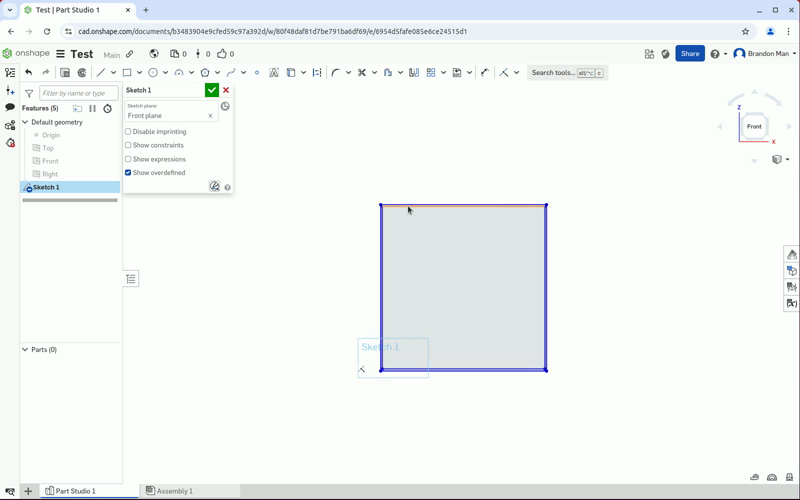
scroll(6)
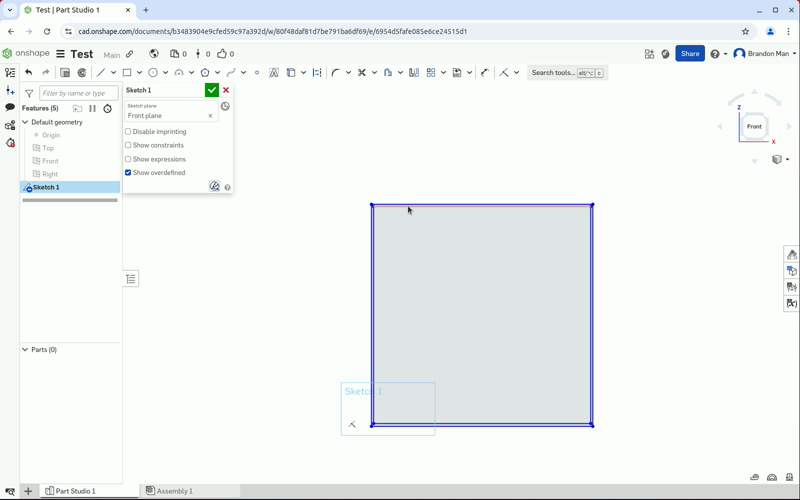
scroll(6)
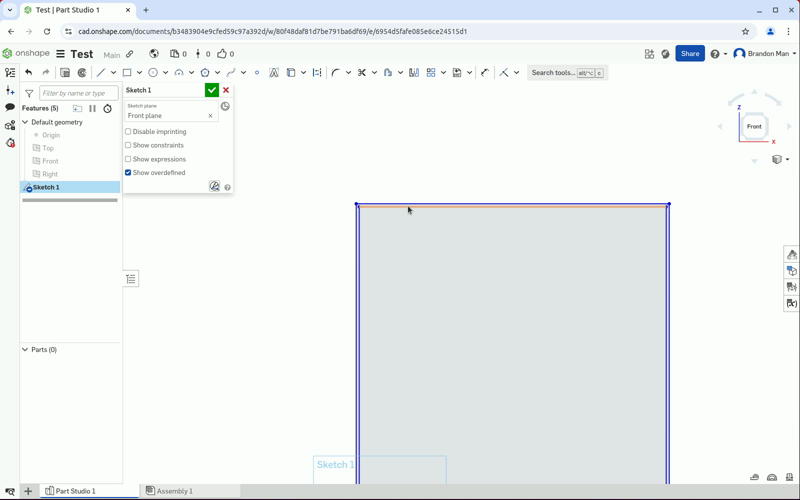
scroll(6)
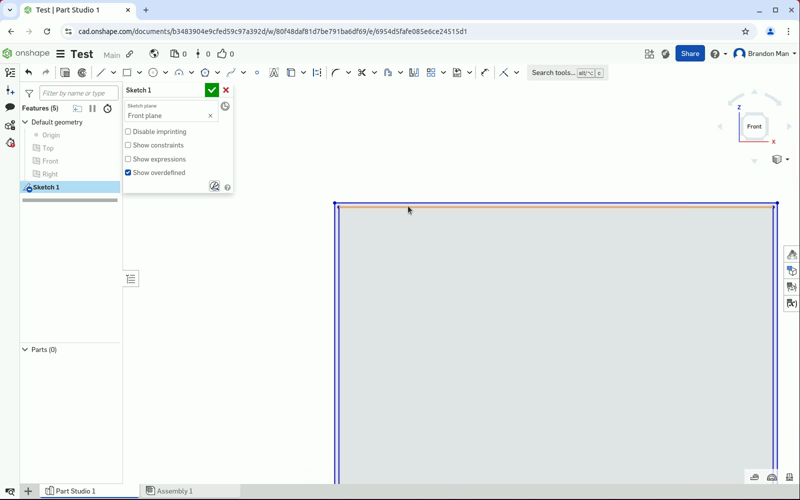
scroll(6)
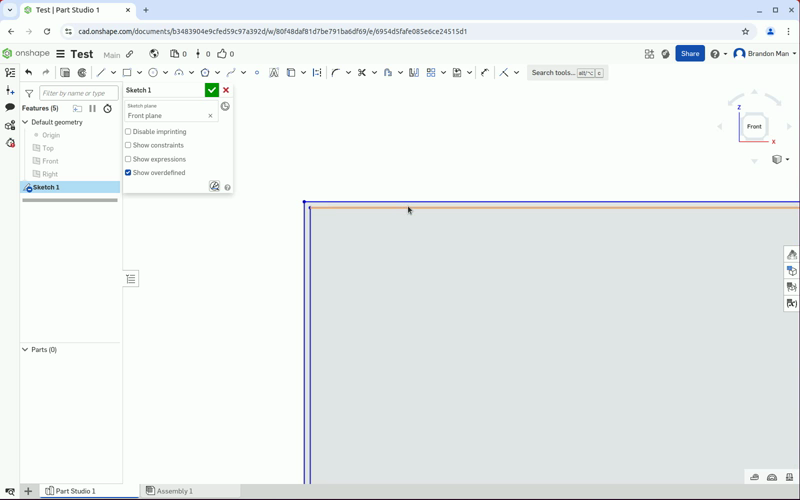
scroll(6)
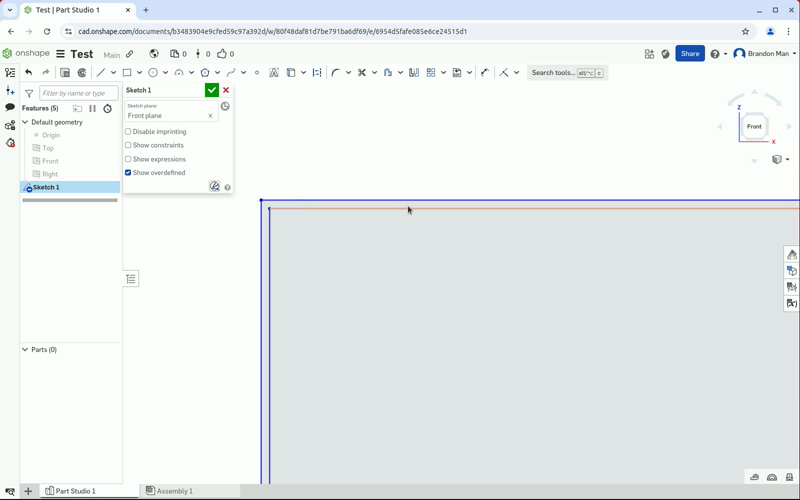
scroll(6)
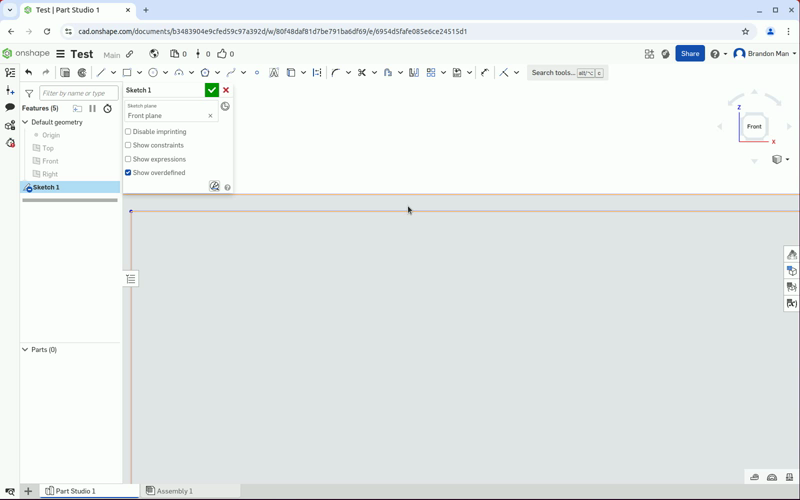
click(408, 205)
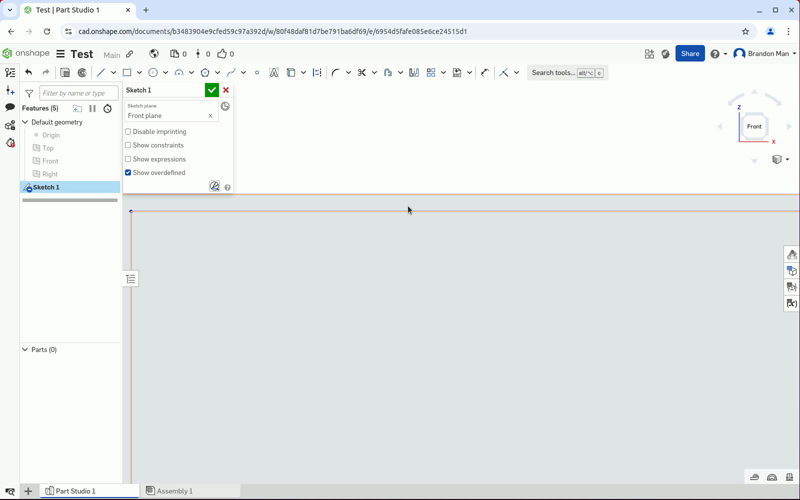
scroll(-6)
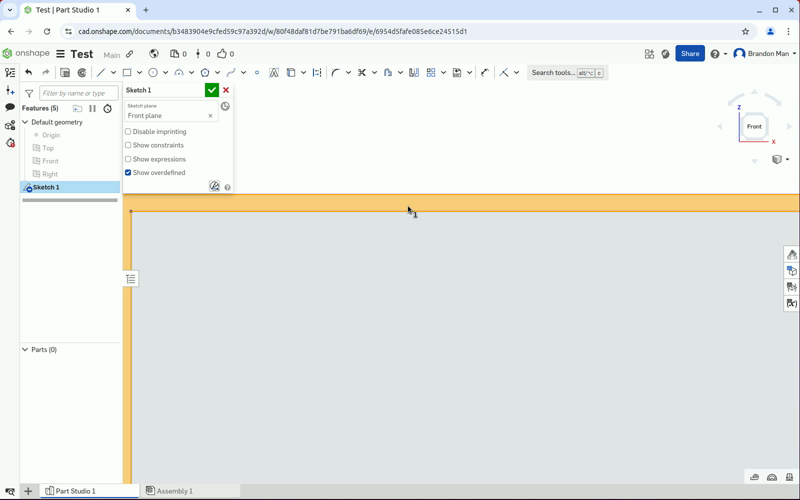
scroll(-6)
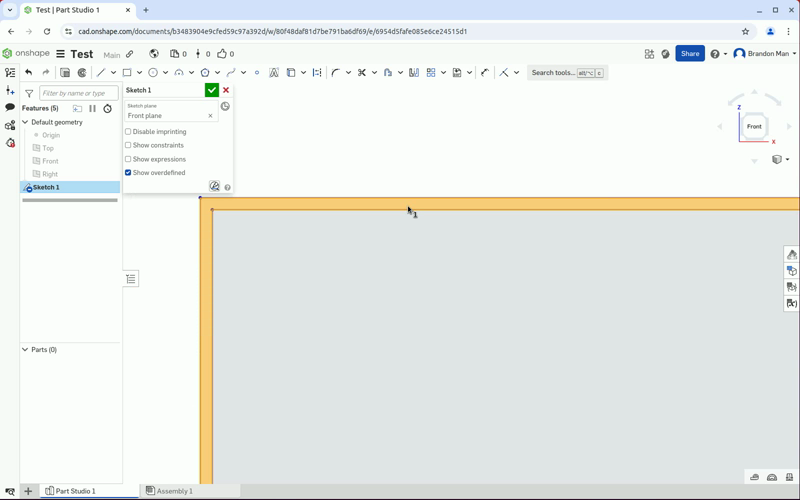
scroll(-6)
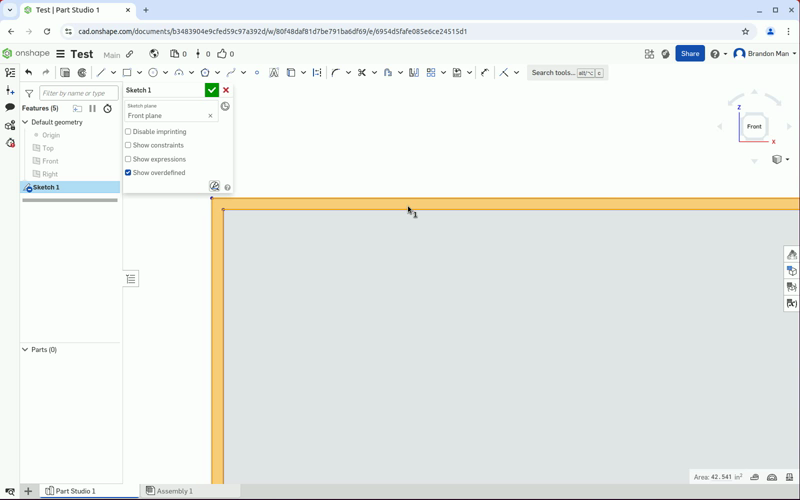
scroll(-6)
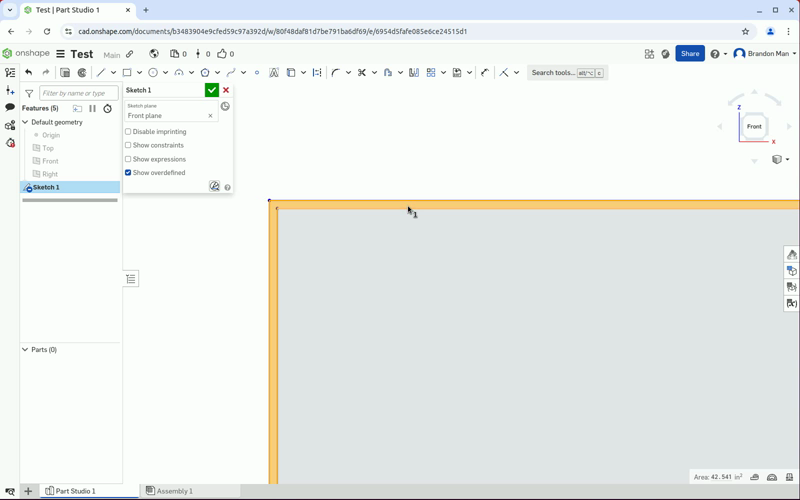
scroll(-6)
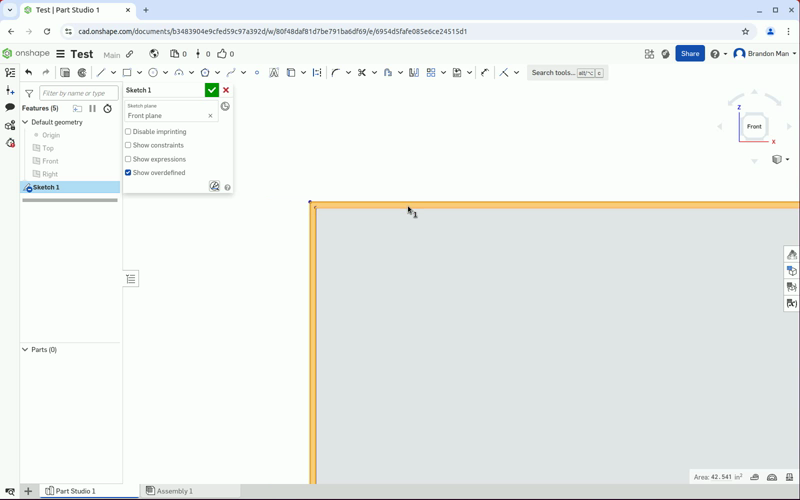
scroll(-6)
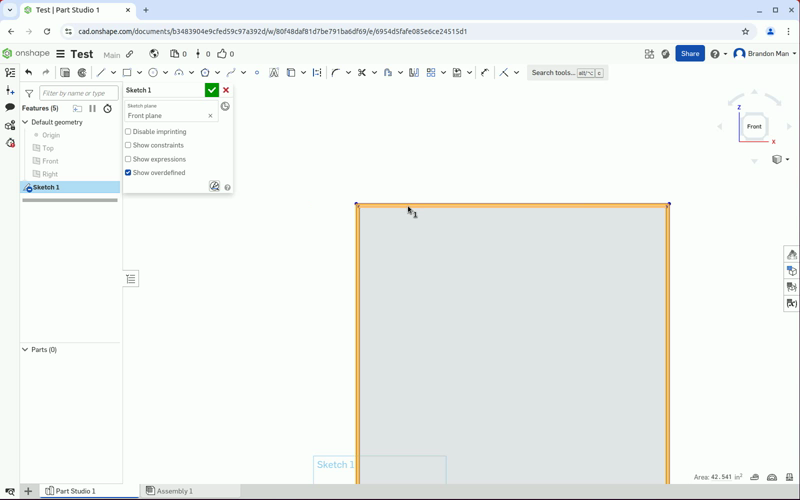
scroll(-6)
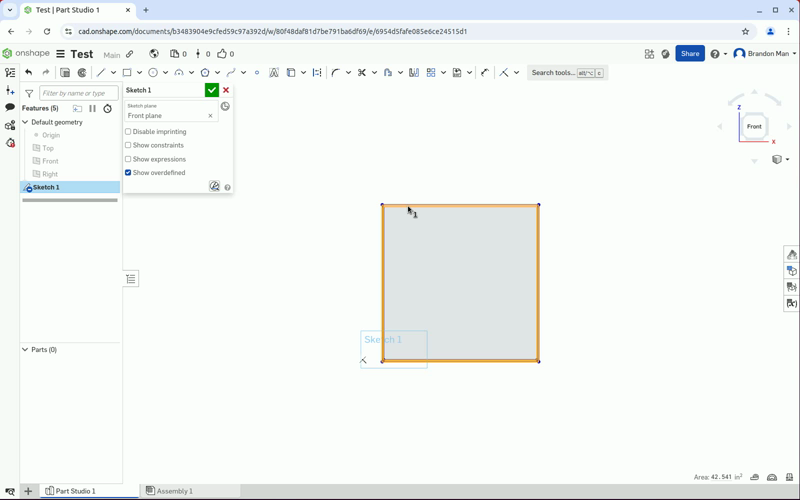
mouse_move(73, 352)
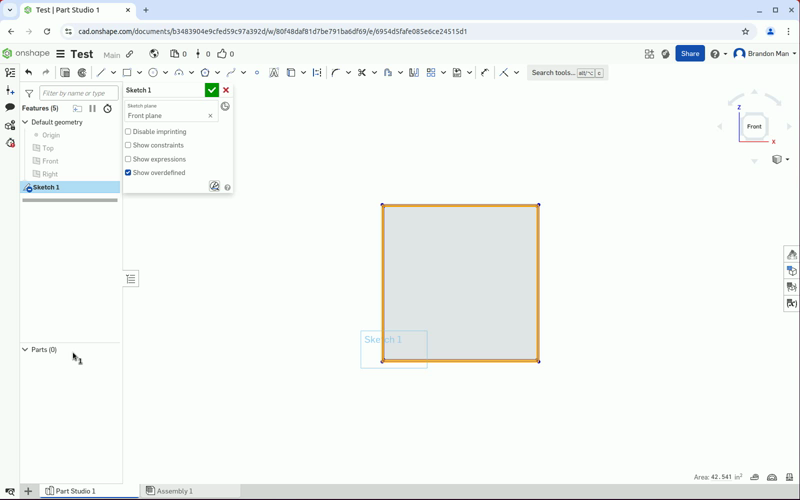
key(shift+y)
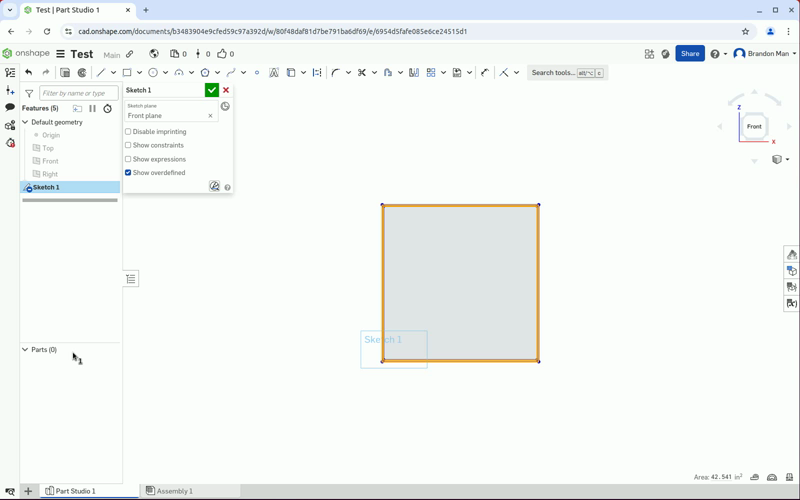
key(shift+e)
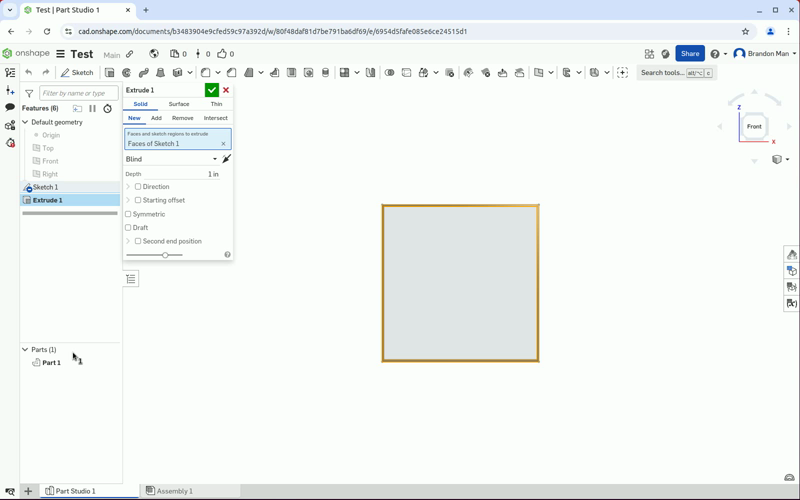
mouse_move(143, 106)
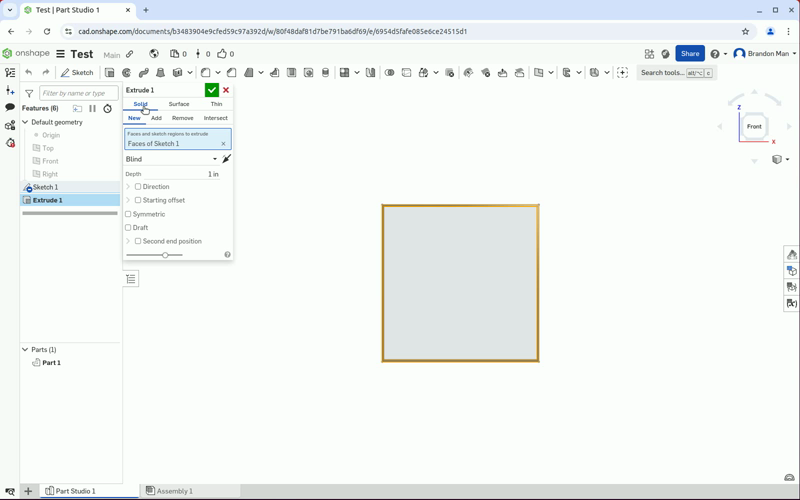
click(143, 106)
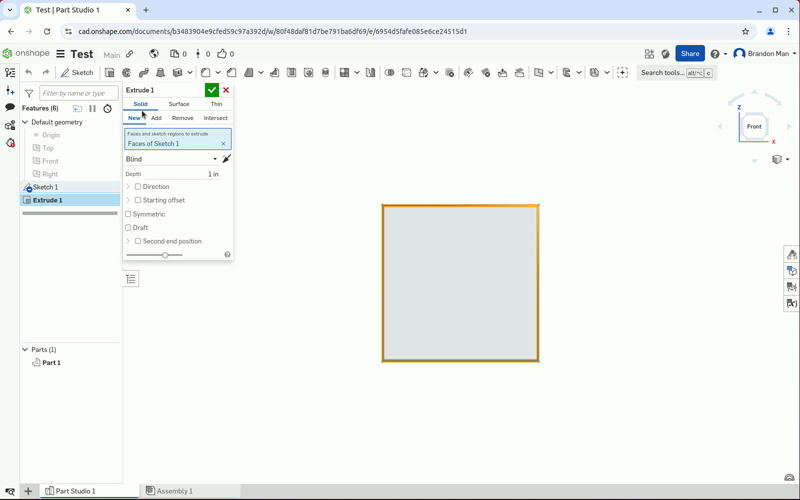
mouse_move(137, 120)
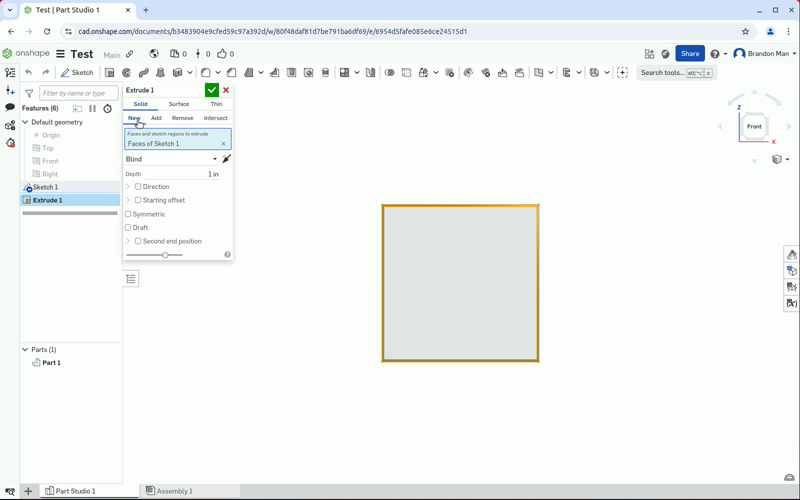
click(137, 120)
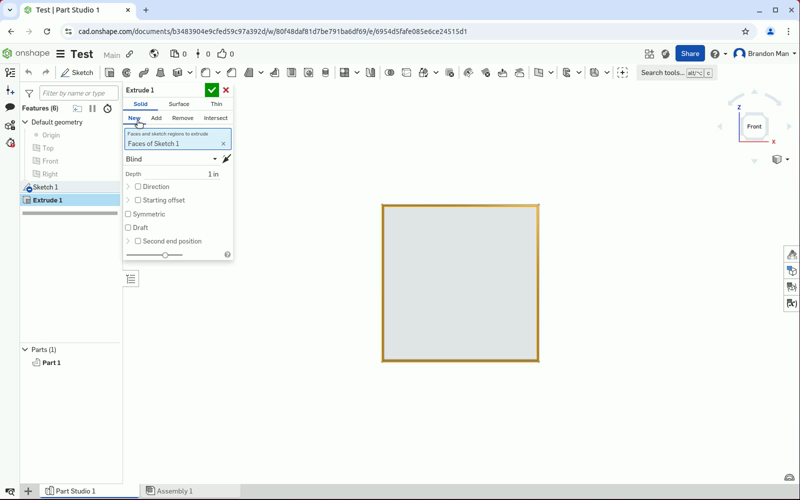
key(tab, 4)
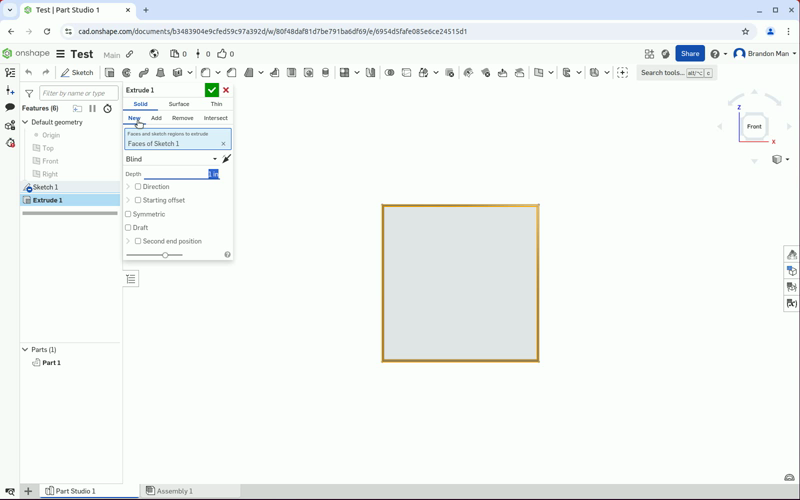
text(16.368)
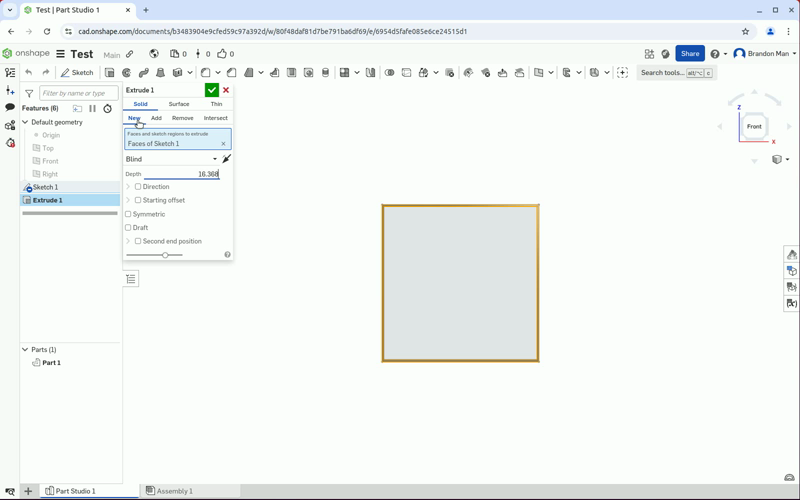
key(enter)
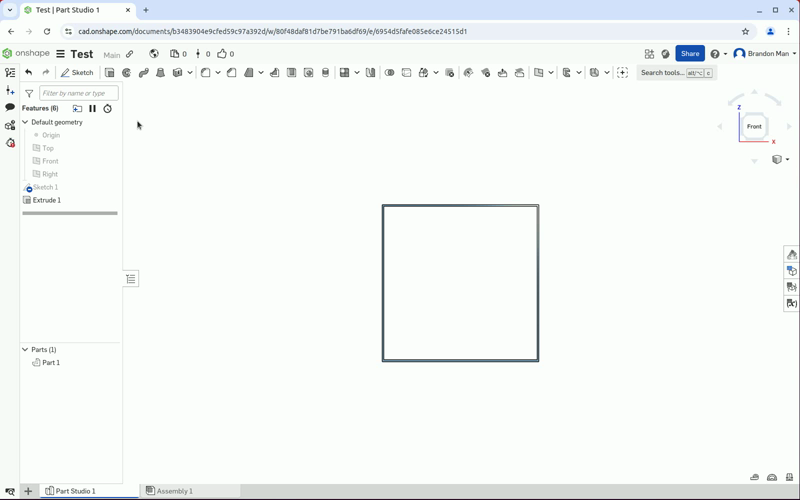
key(shift+h)
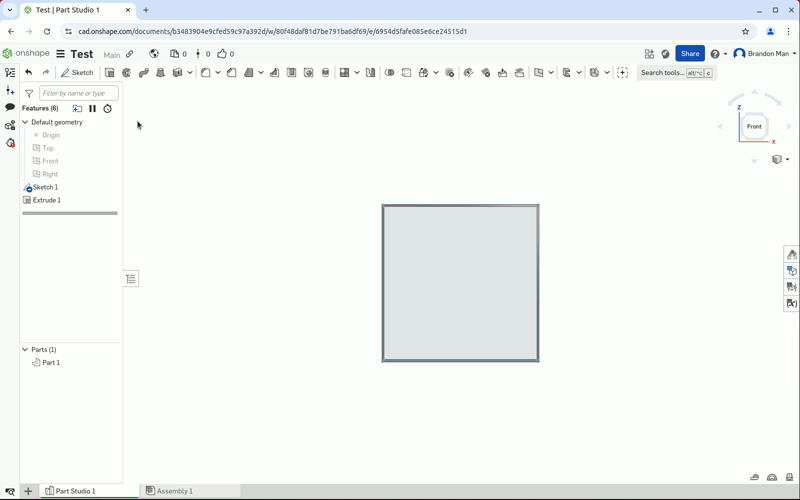
key(shift+h)
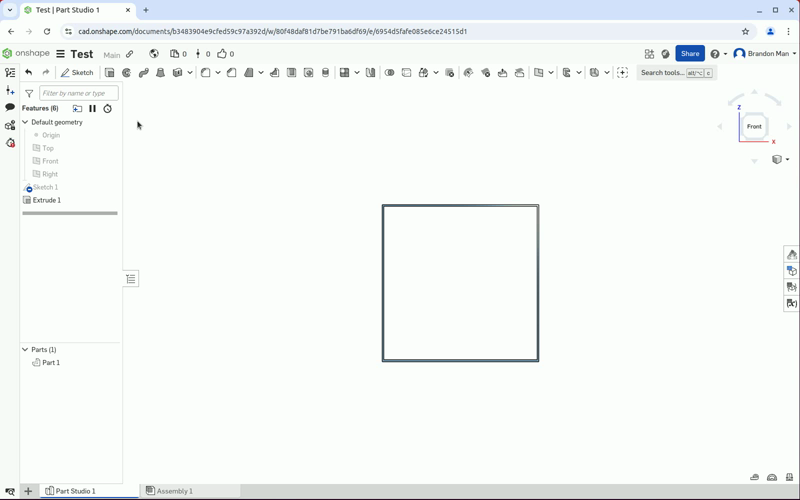
mouse_move(73, 189)
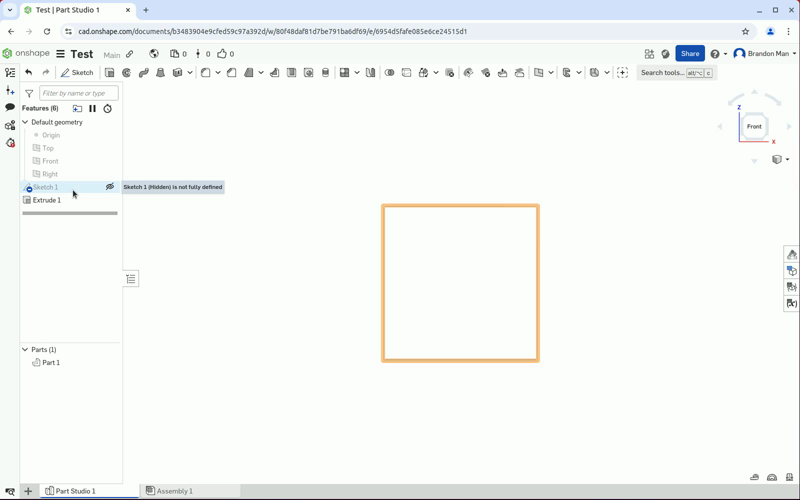
click(73, 189)
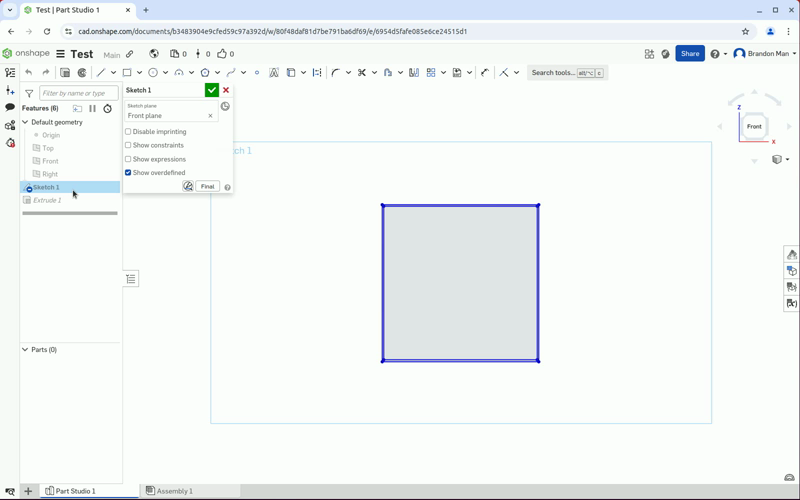
mouse_move(229, 92)
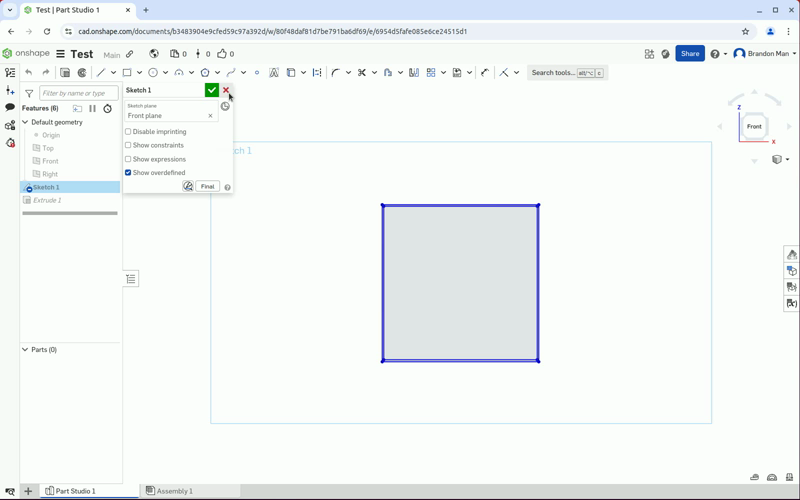
click(229, 92)
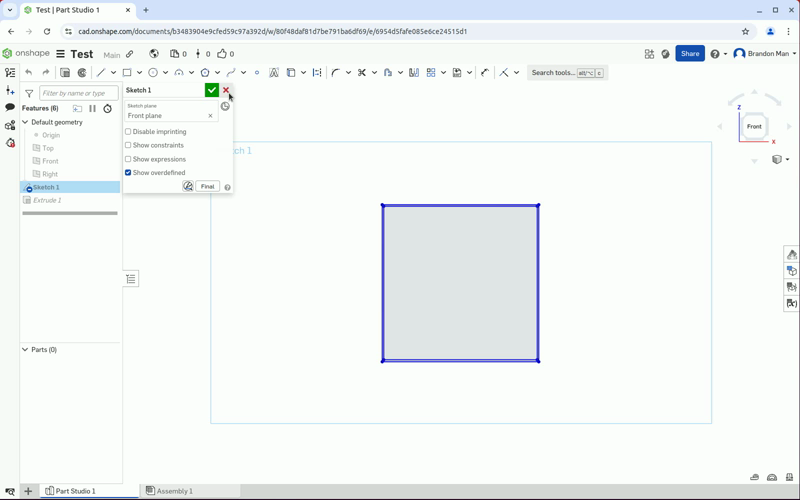
key(shift+s)
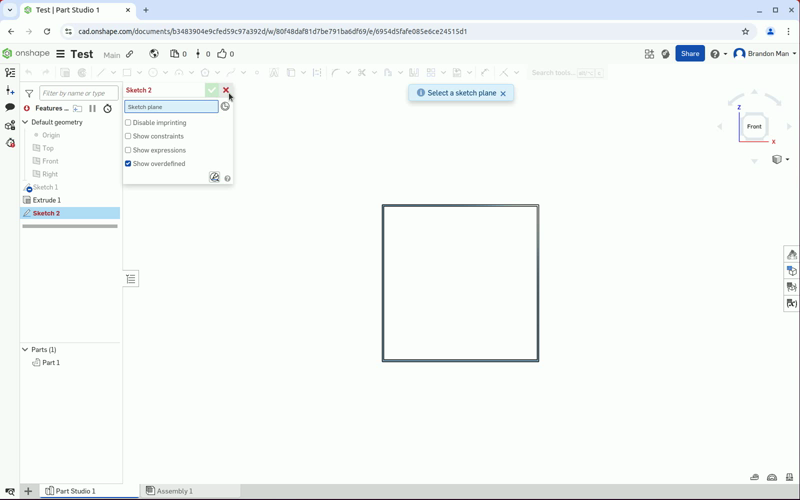
mouse_move(73, 163)
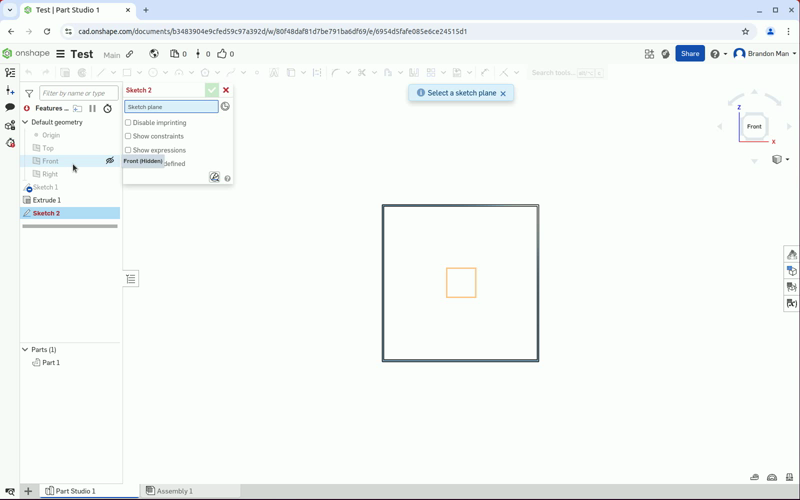
click(73, 163)
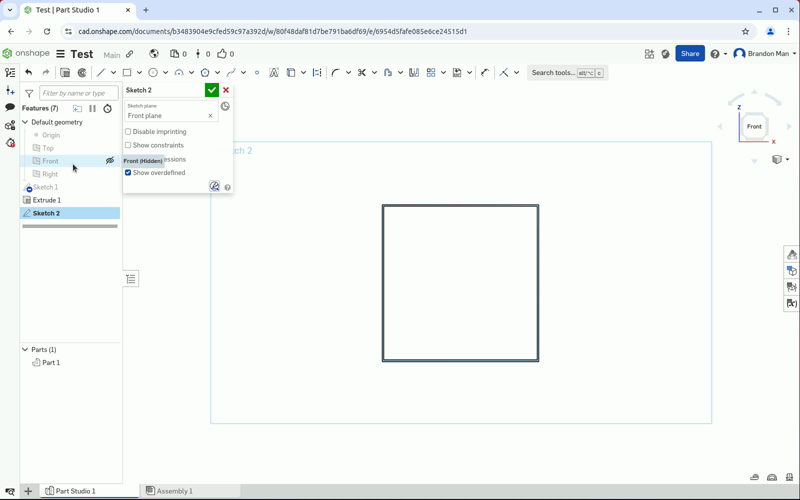
mouse_move(73, 352)
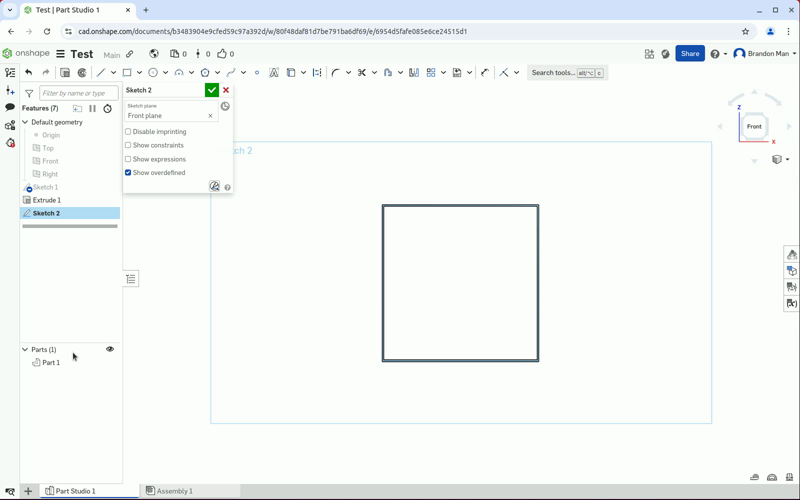
key(y)
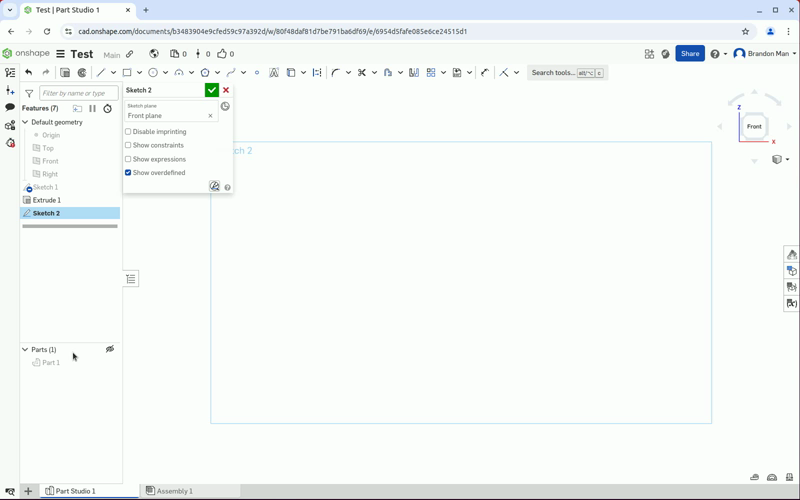
key(l)
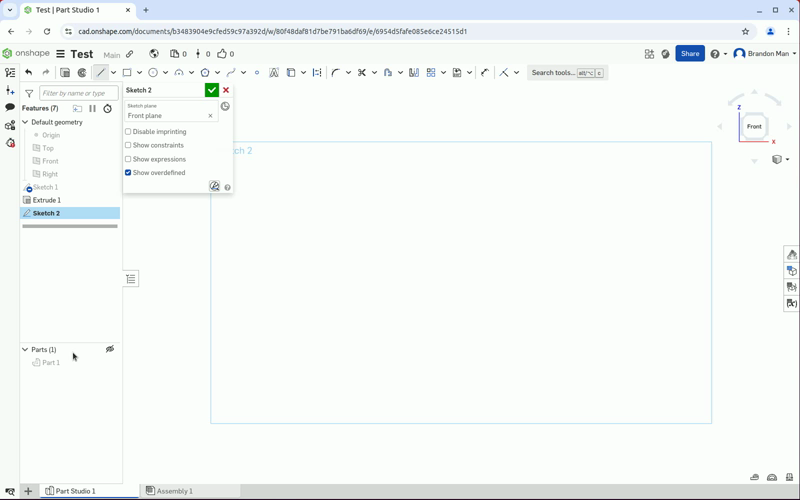
key_down(shift)
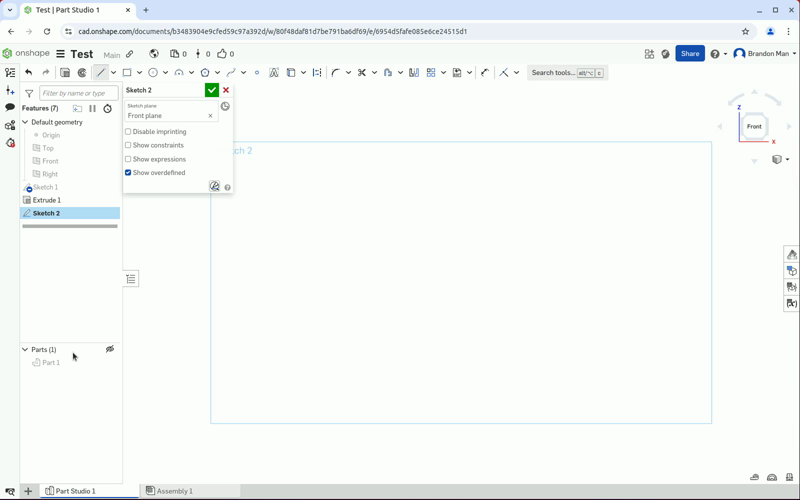
mouse_move(348, 360)
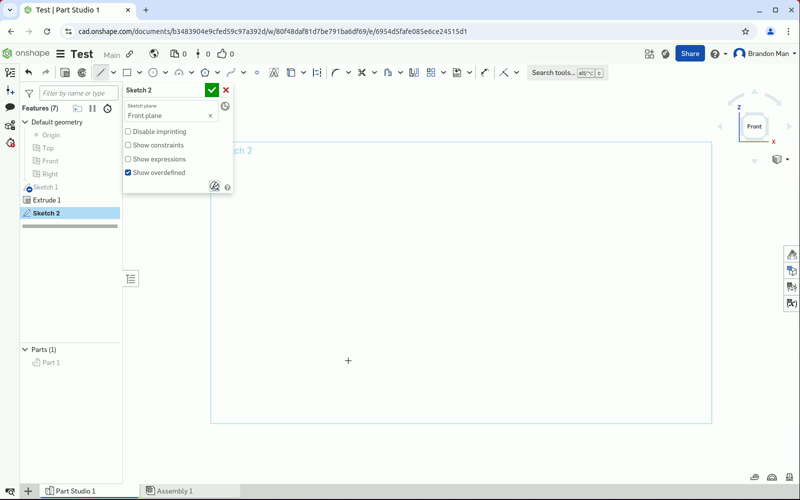
click(348, 360)
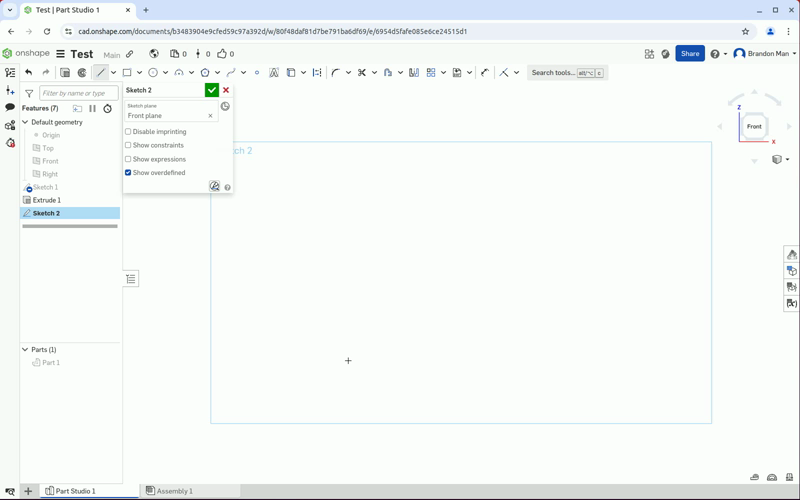
key_up(shift)
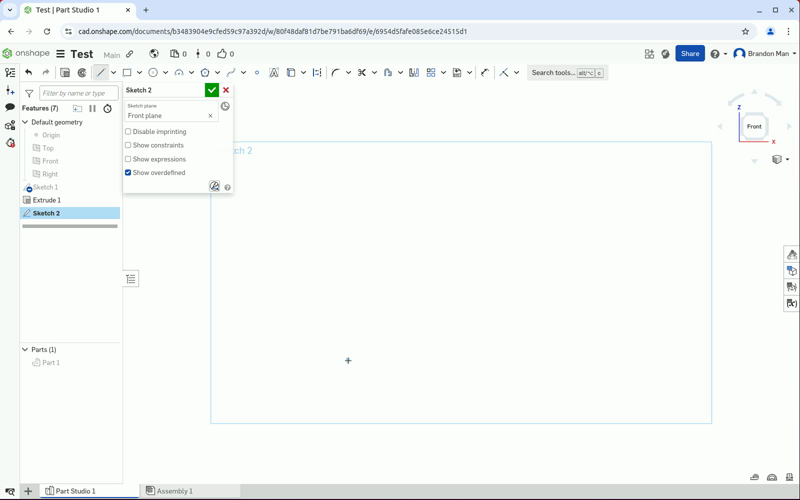
key_down(shift)
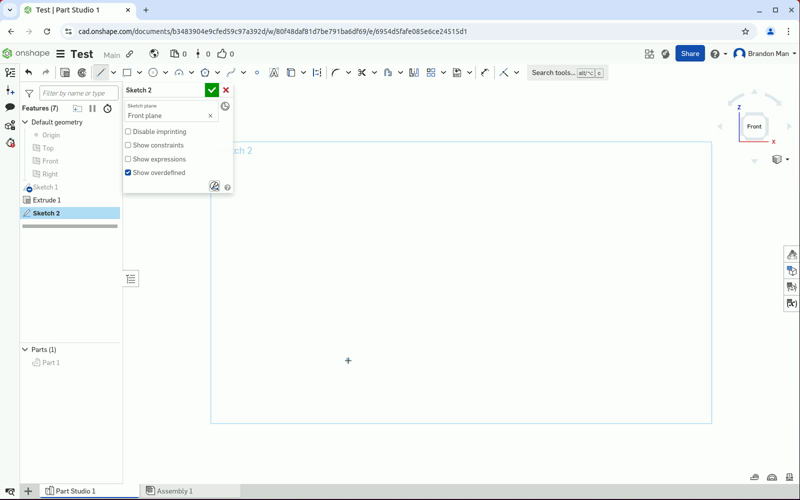
mouse_move(572, 360)
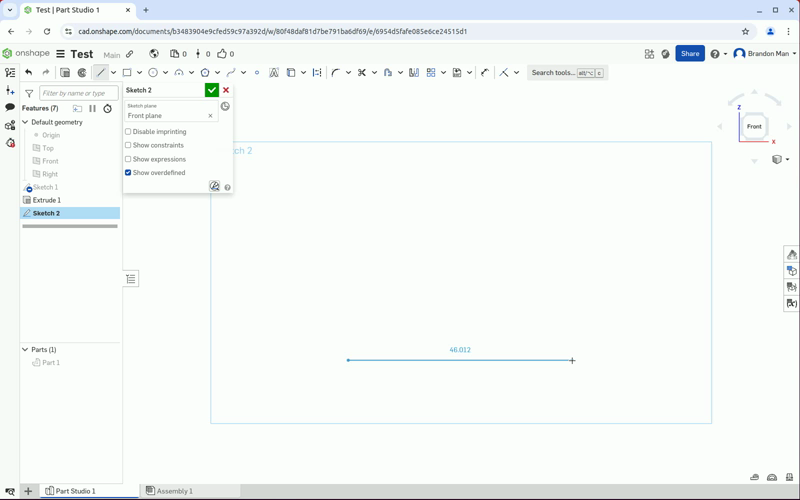
click(572, 360)
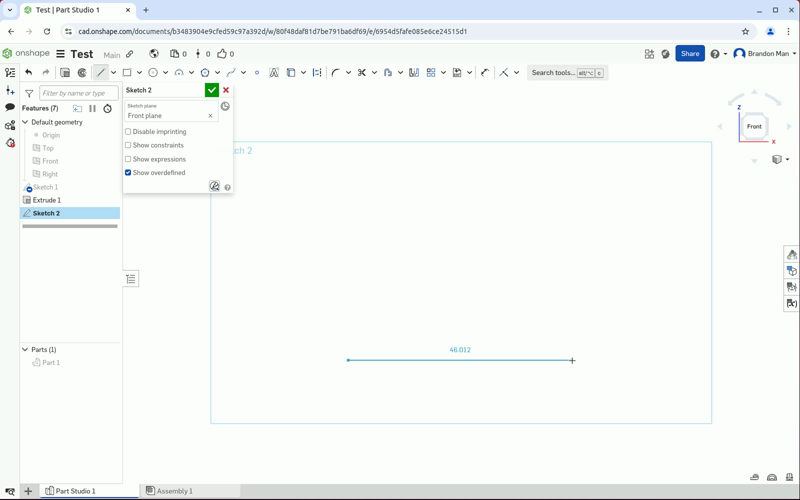
key_up(shift)
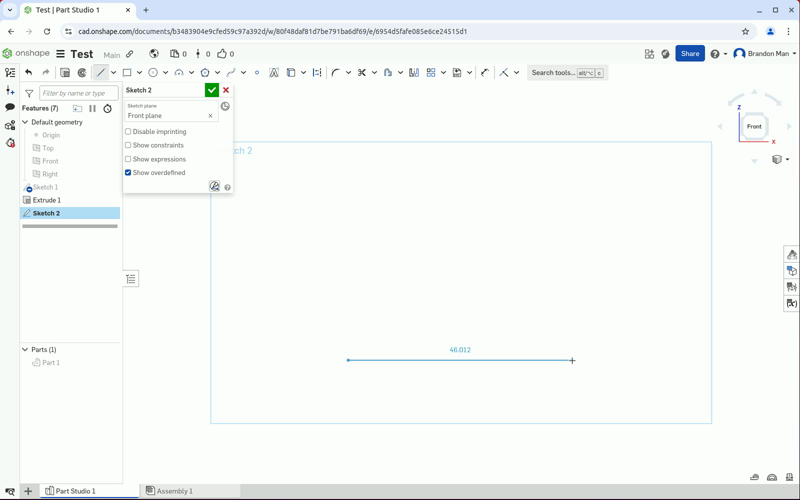
key_down(shift)
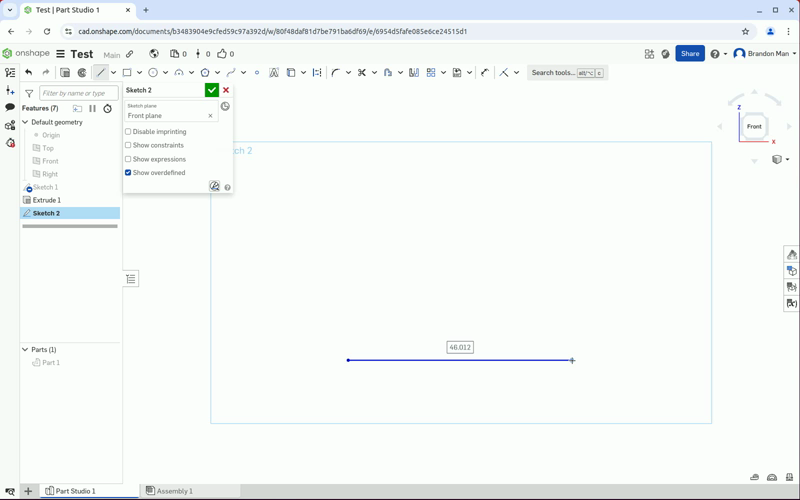
mouse_move(572, 204)
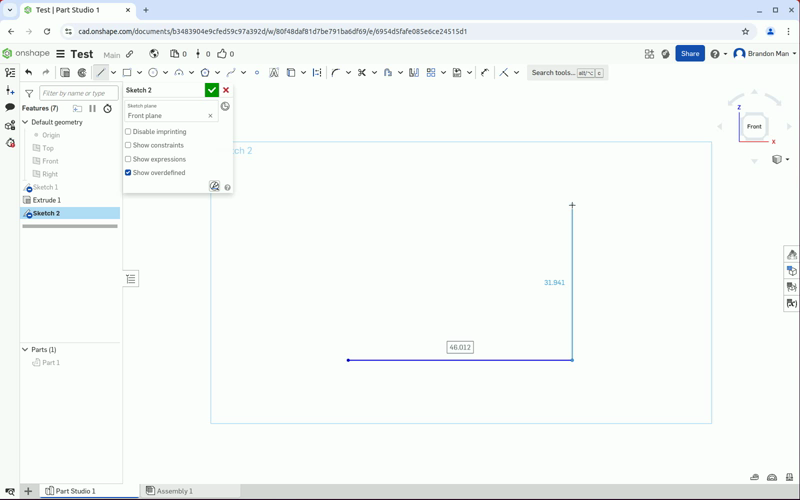
click(572, 204)
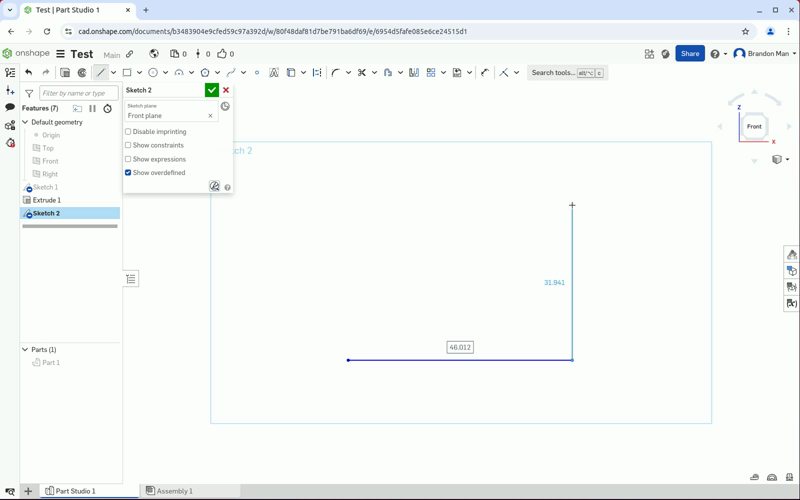
key_up(shift)
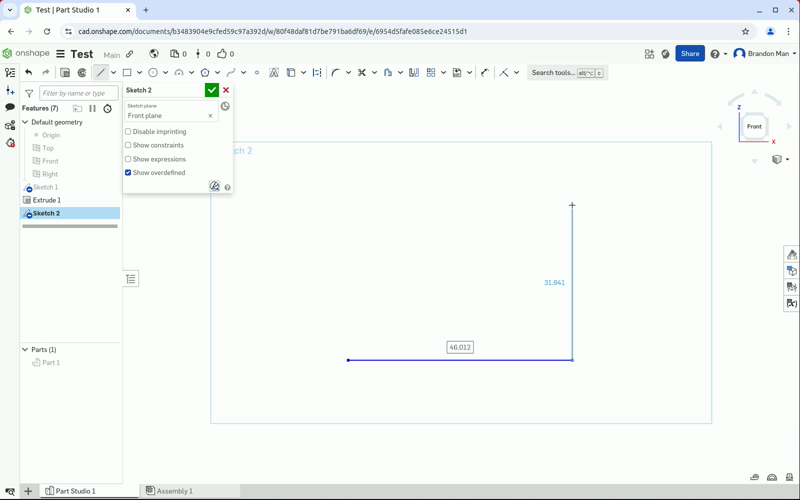
key_down(shift)
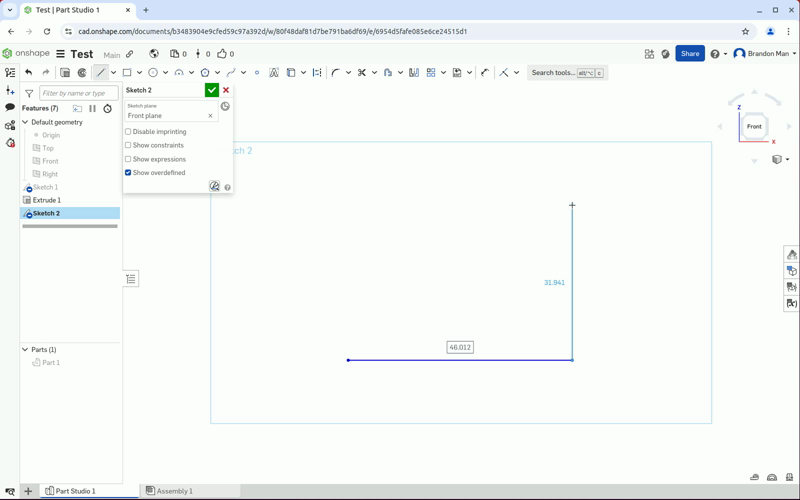
mouse_move(348, 204)
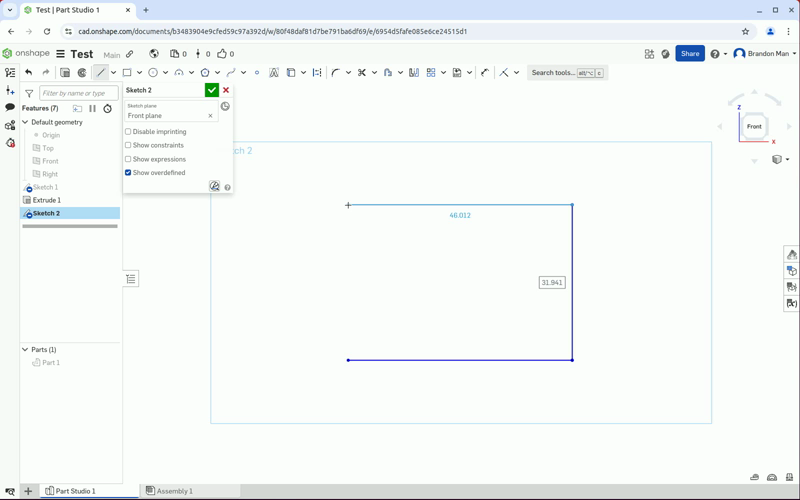
click(348, 204)
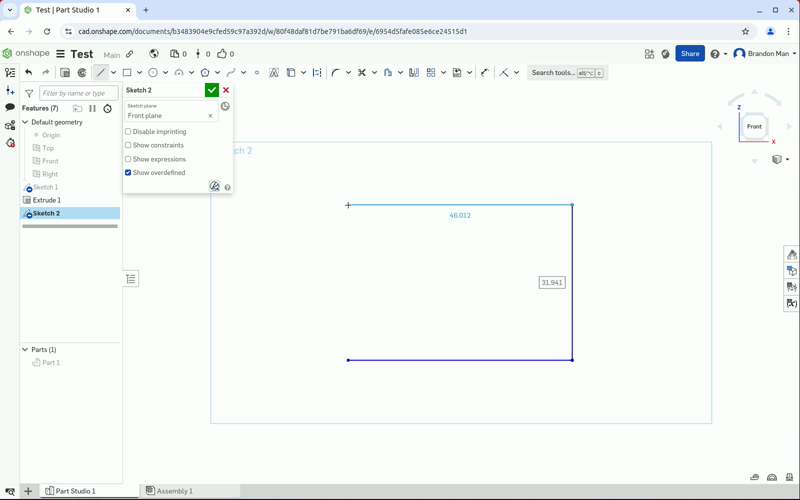
key_up(shift)
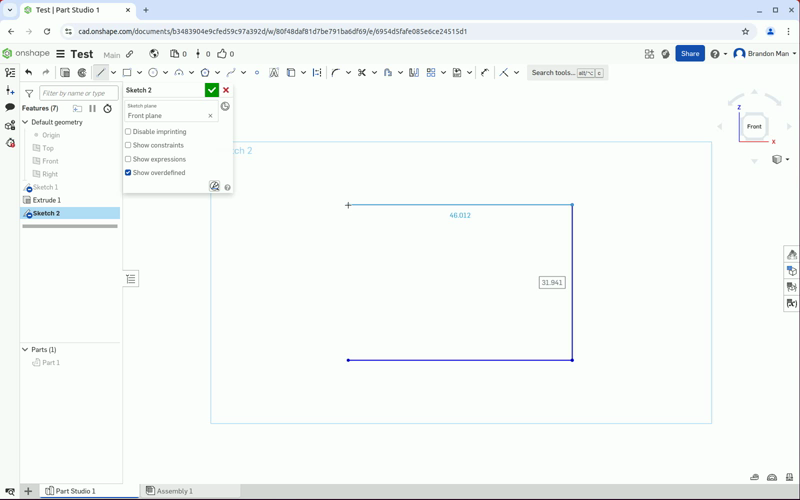
key_down(shift)
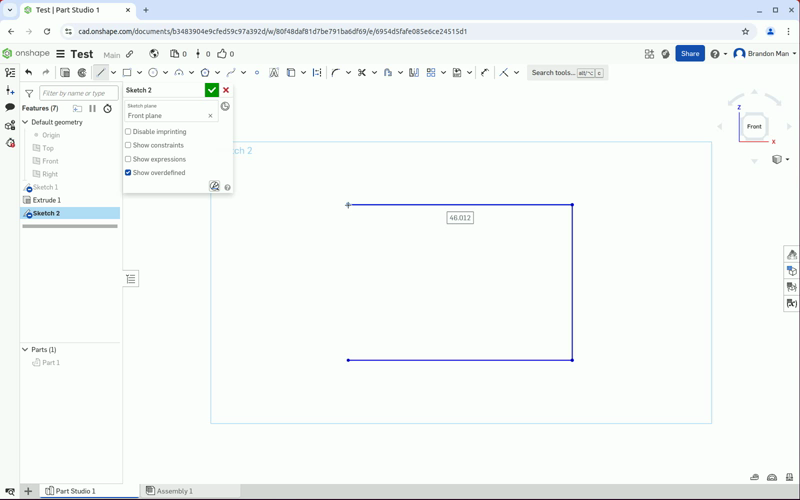
mouse_move(348, 360)
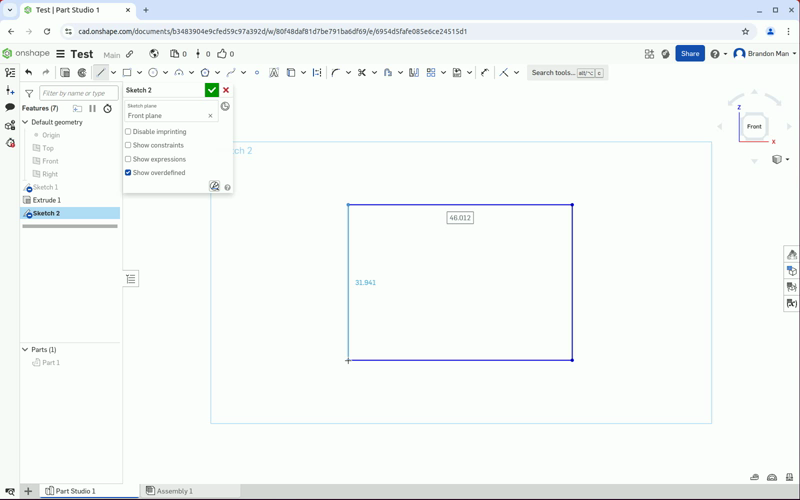
key_up(shift)
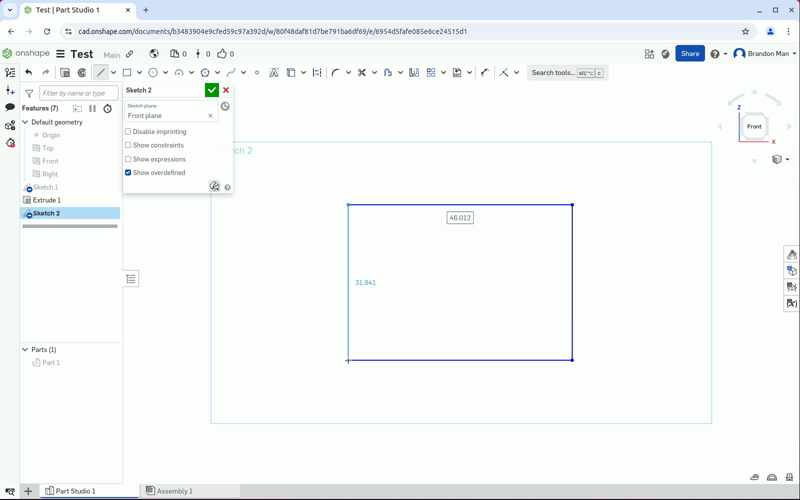
click(348, 360)
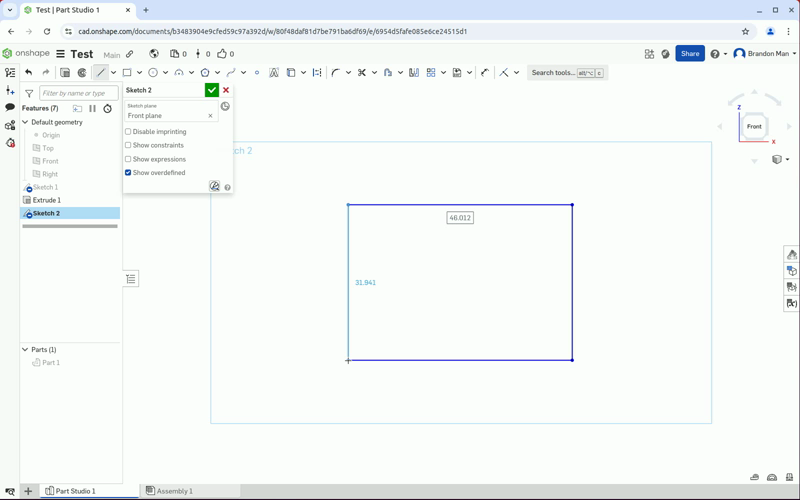
key(esc)
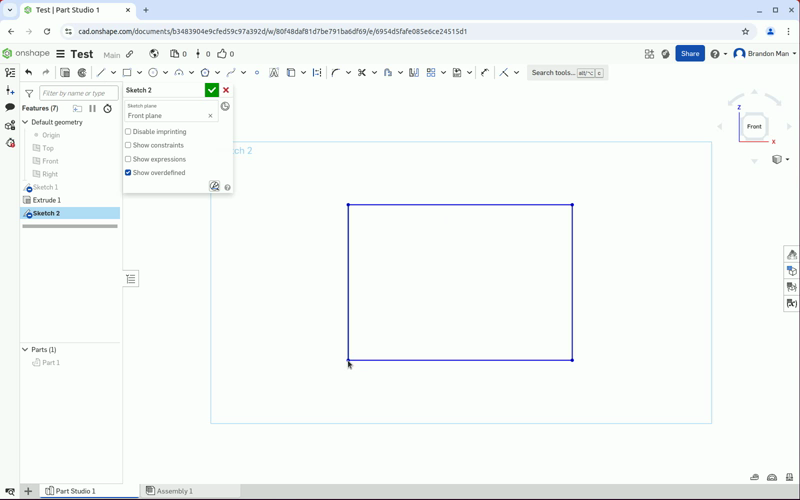
key(l)
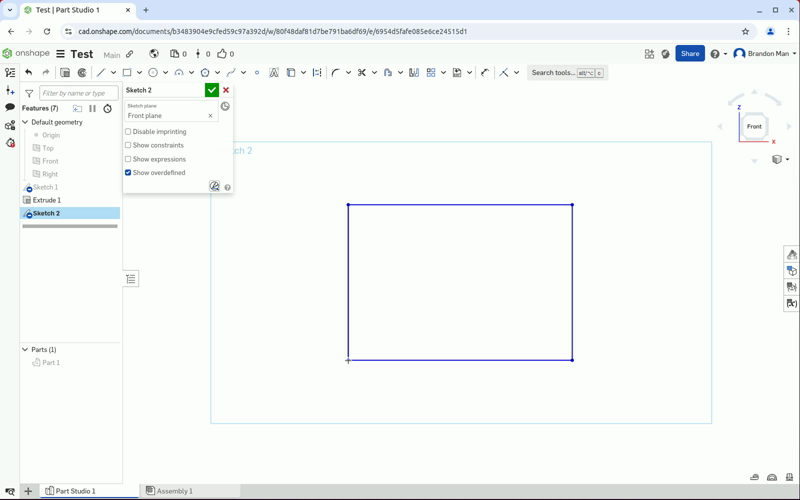
key_down(shift)
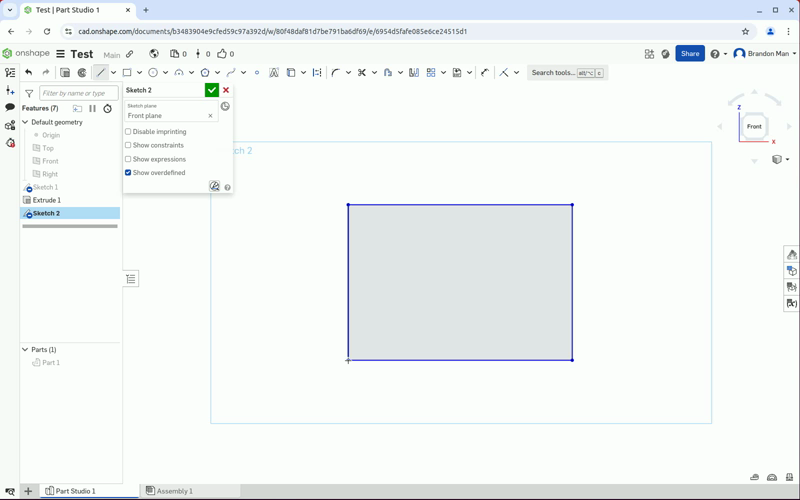
mouse_move(353, 355)
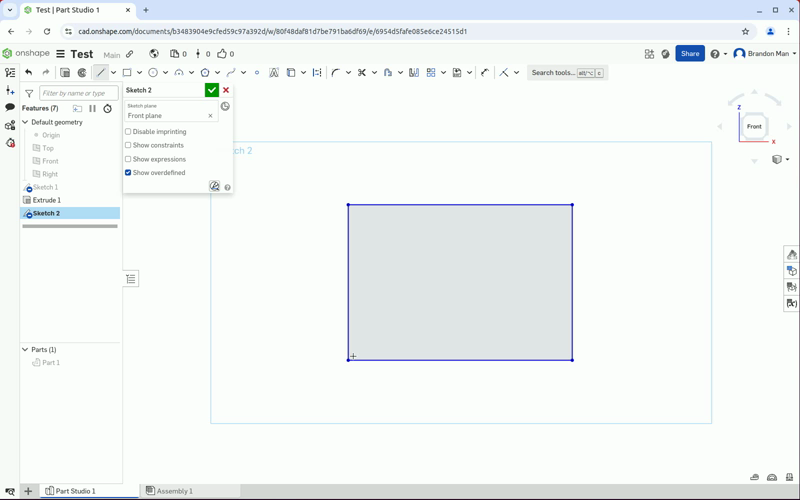
click(353, 355)
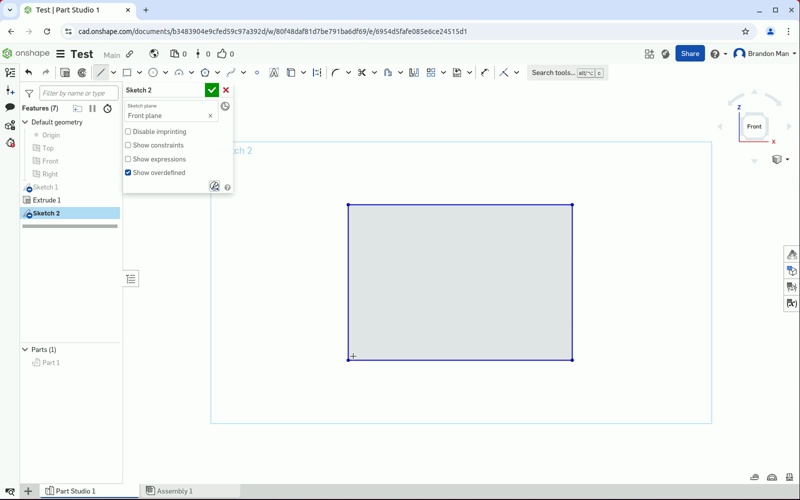
key_up(shift)
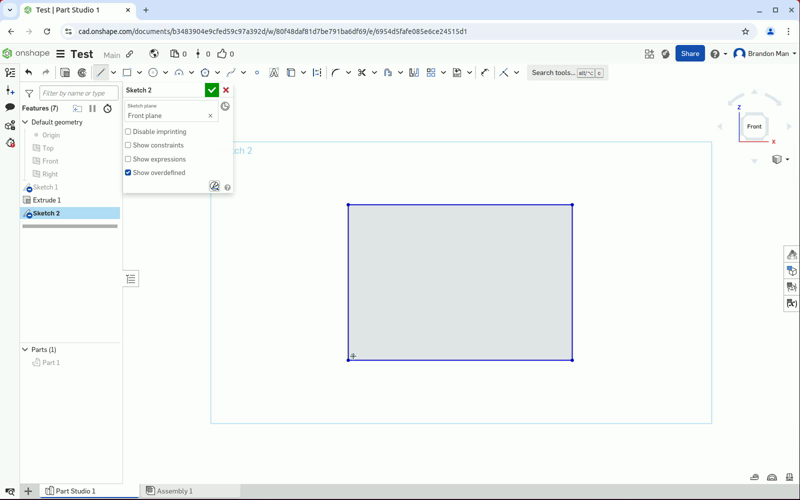
key_down(shift)
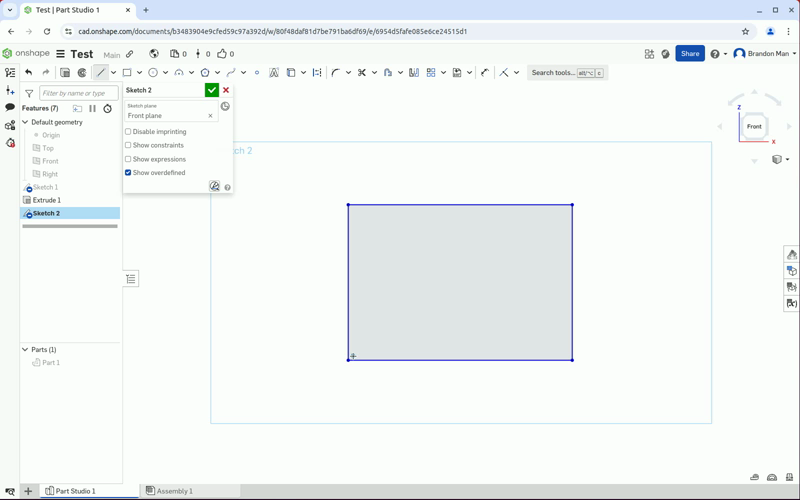
mouse_move(567, 355)
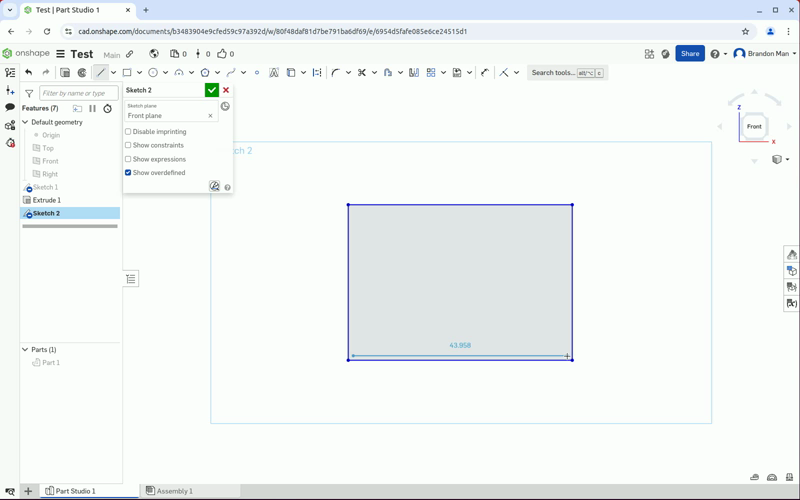
click(567, 355)
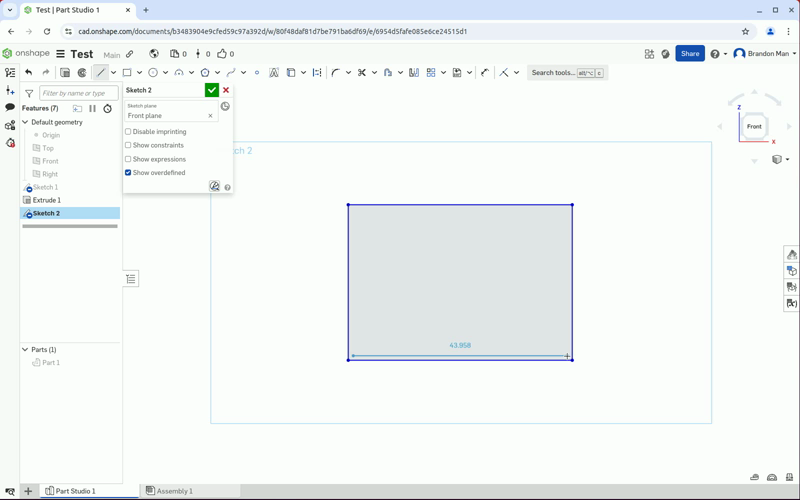
key_up(shift)
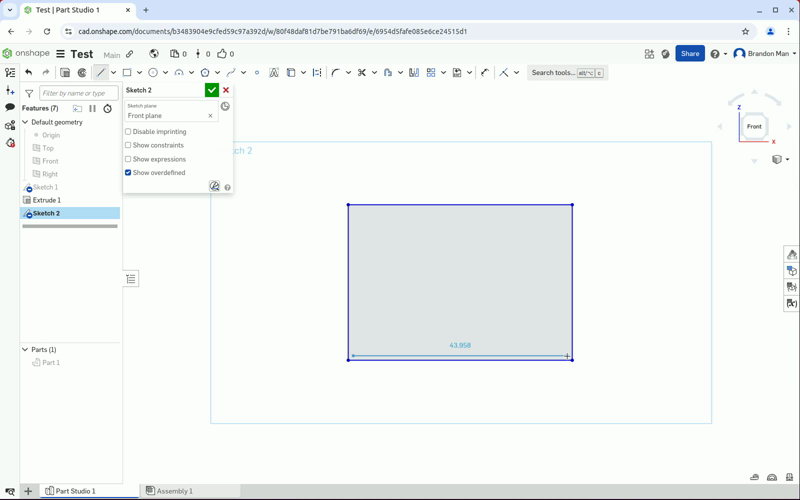
key_down(shift)
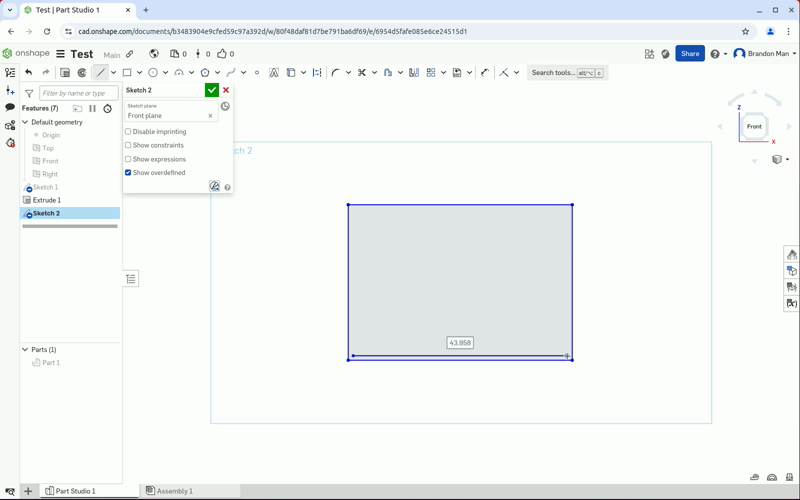
mouse_move(567, 209)
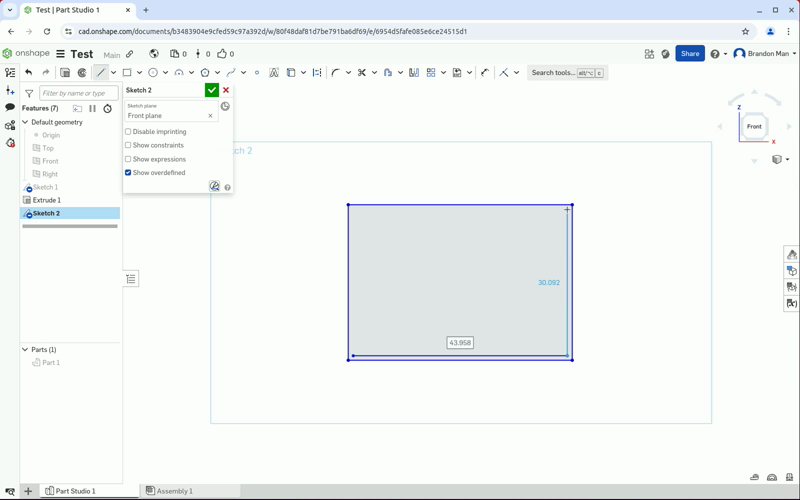
click(567, 209)
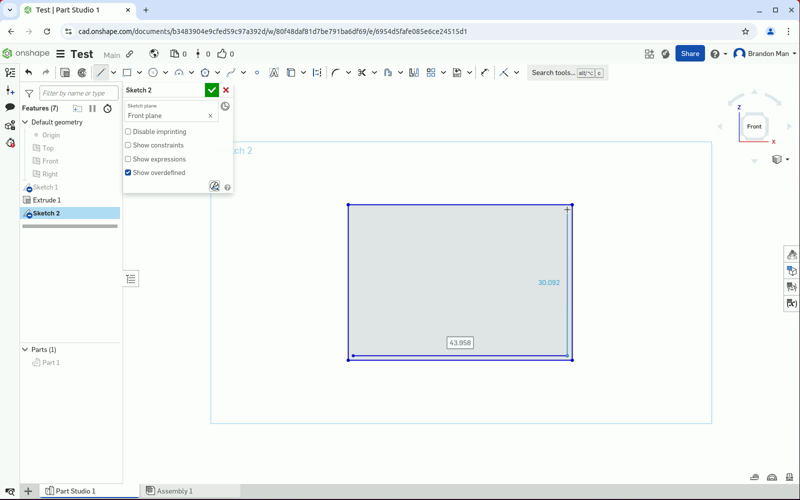
key_up(shift)
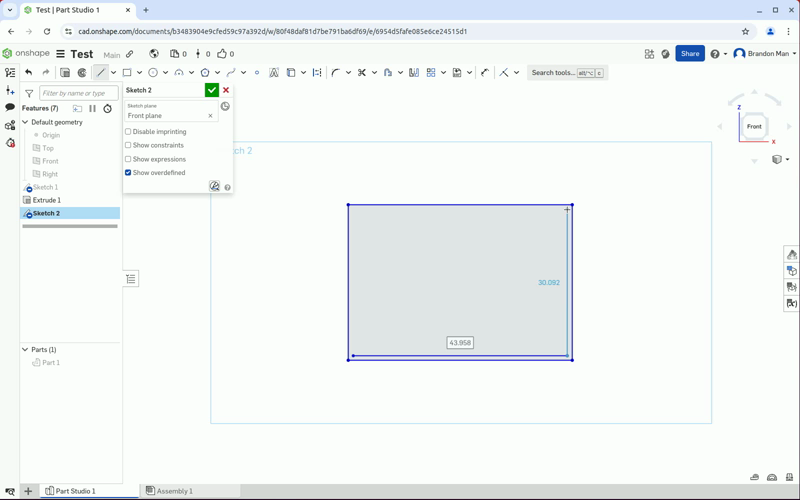
key_down(shift)
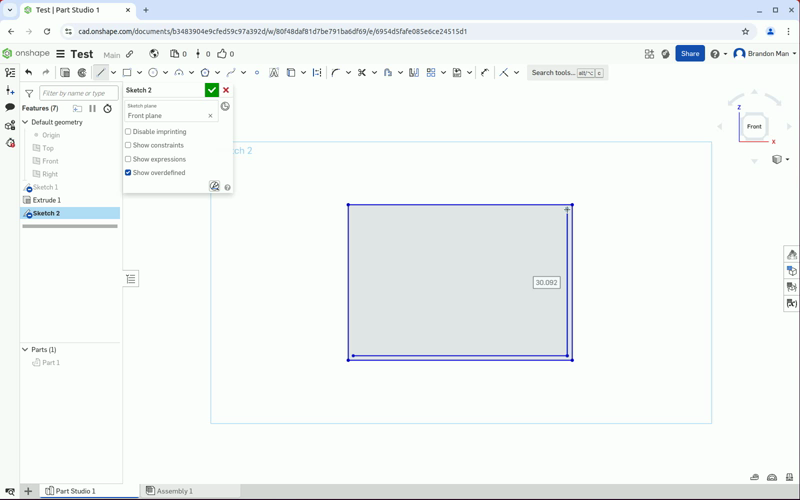
mouse_move(353, 209)
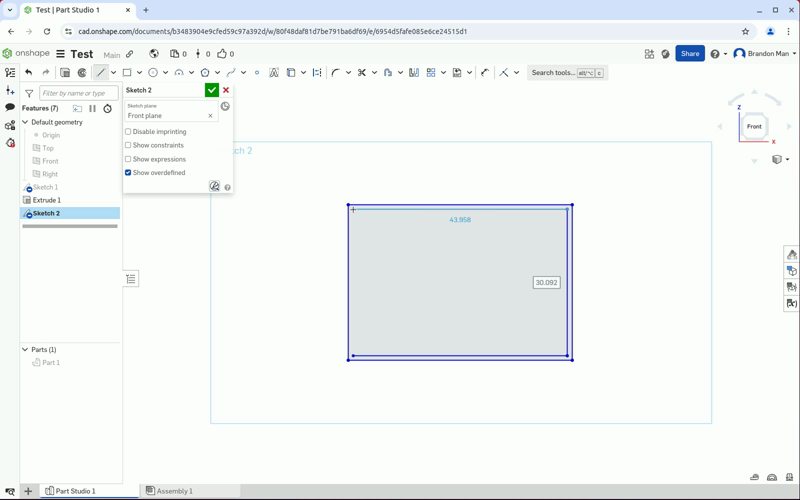
click(353, 209)
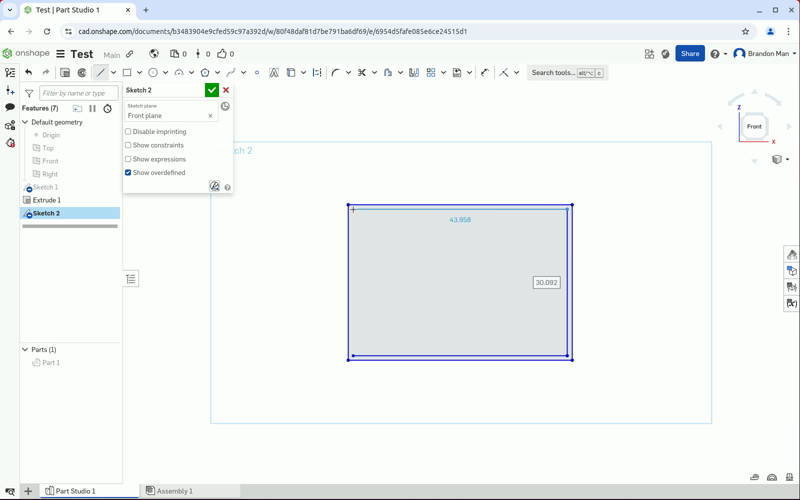
key_up(shift)
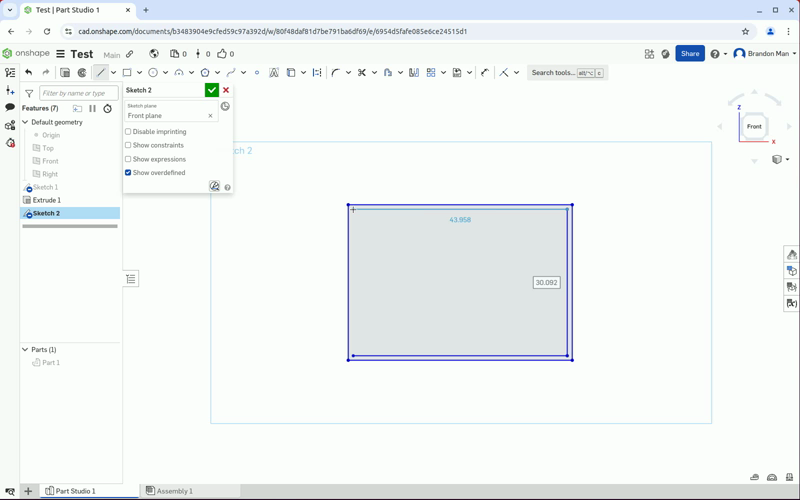
key_down(shift)
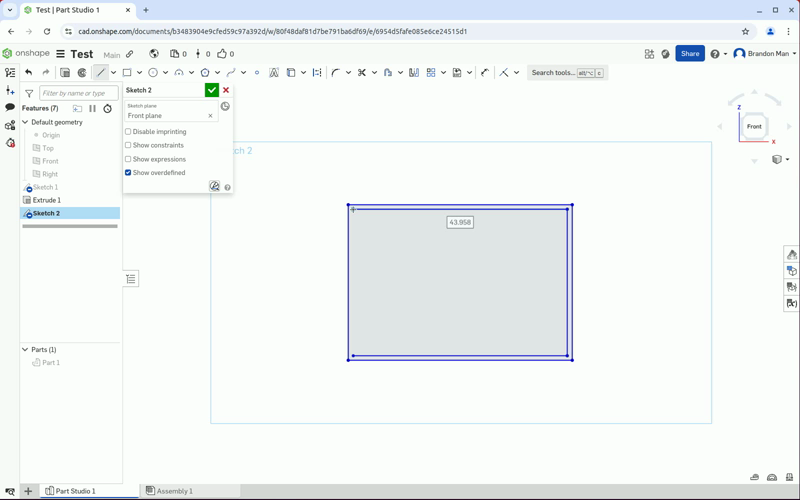
mouse_move(353, 355)
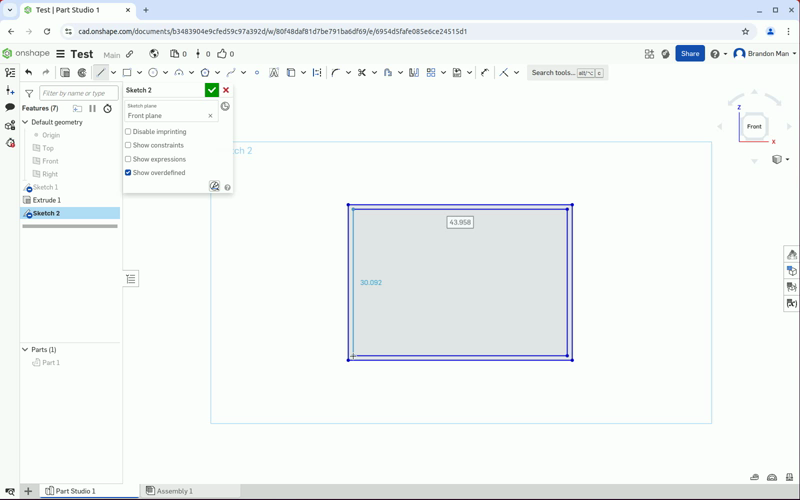
key_up(shift)
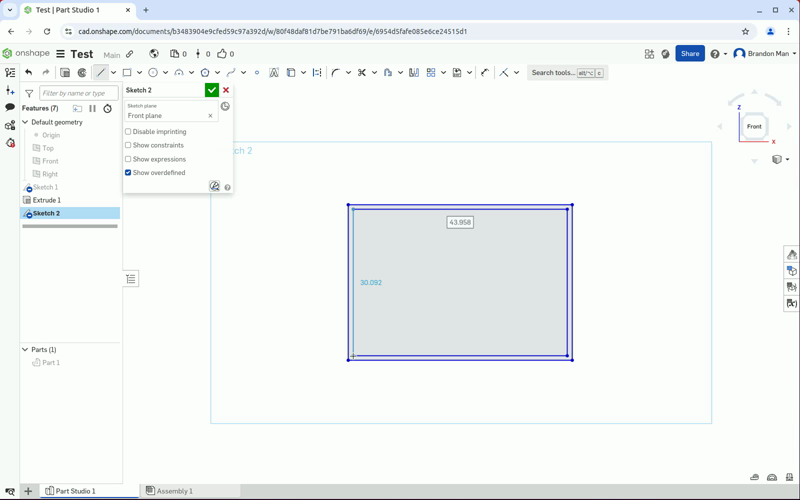
click(353, 355)
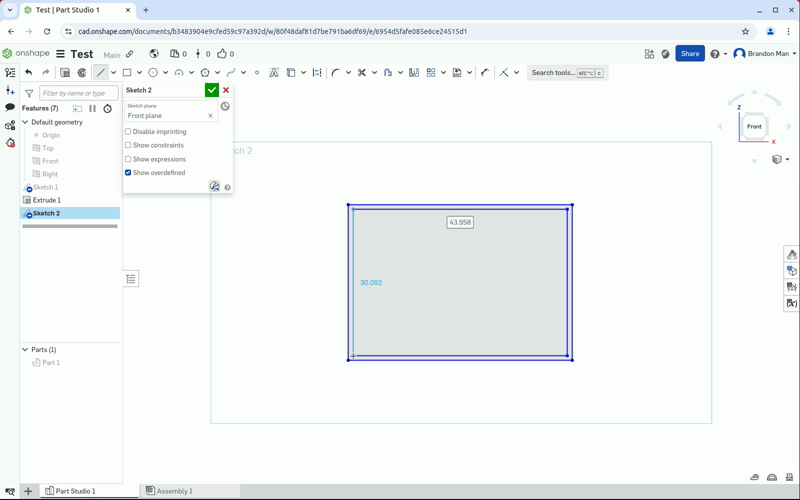
key(esc)
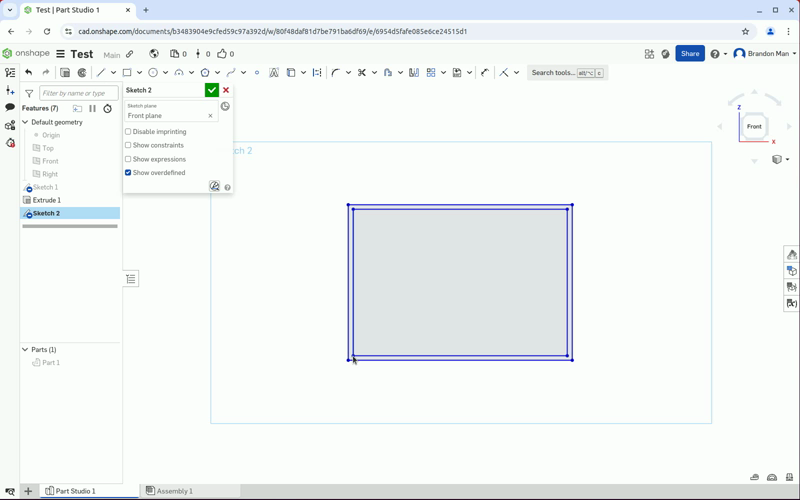
mouse_move(350, 224)
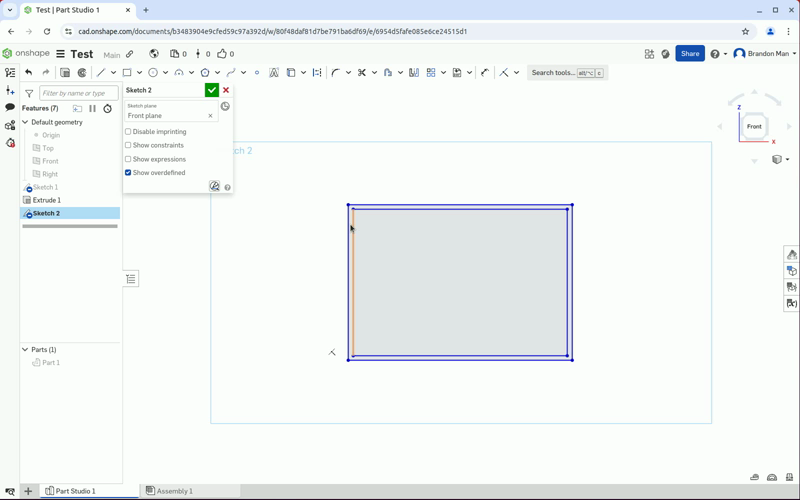
click(350, 224)
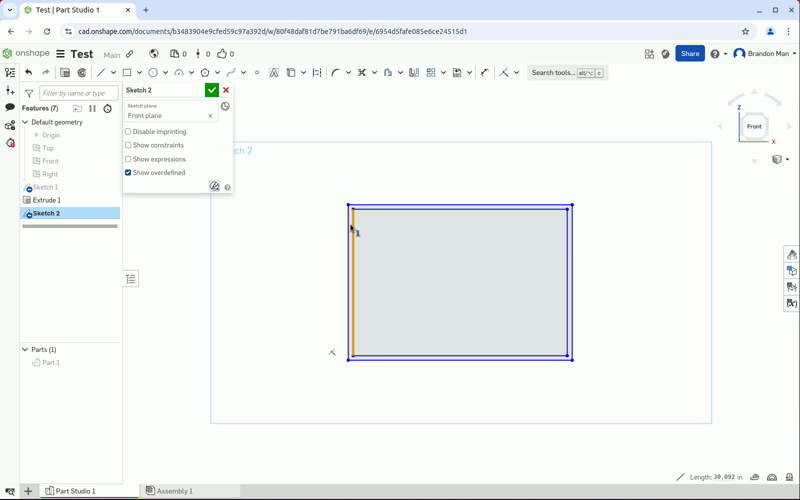
mouse_move(73, 352)
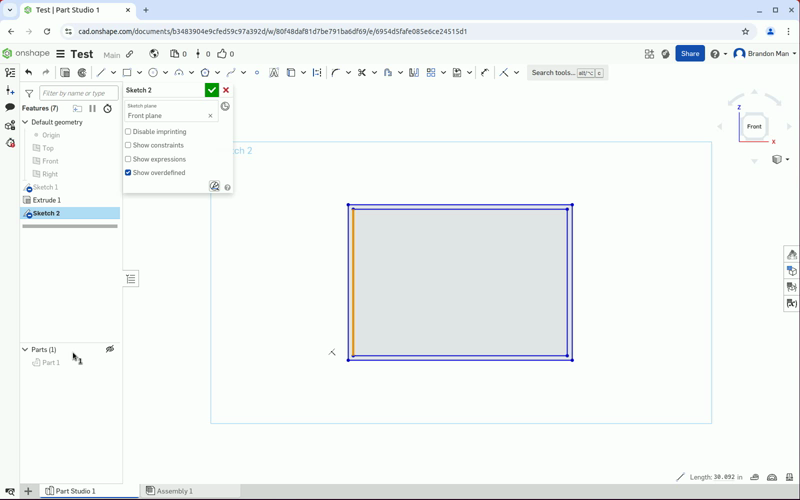
key(shift+y)
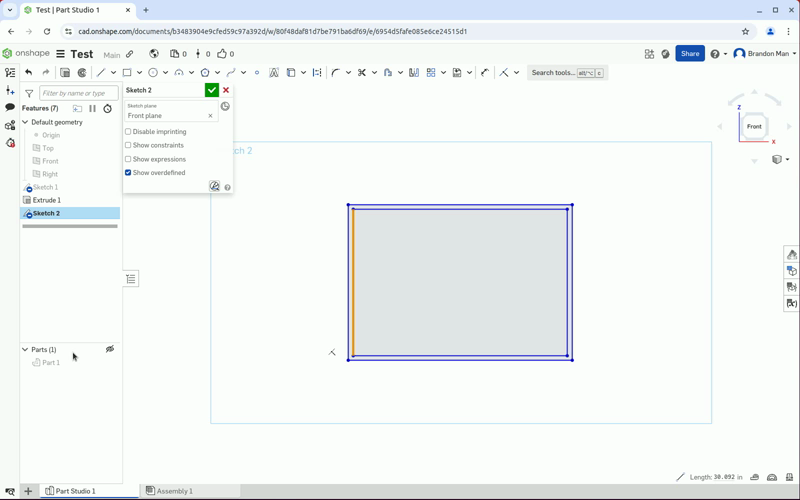
key(shift+e)
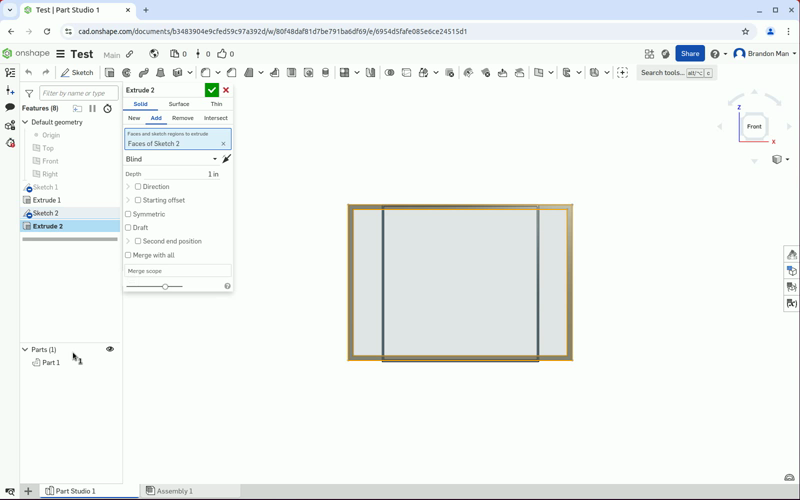
mouse_move(143, 106)
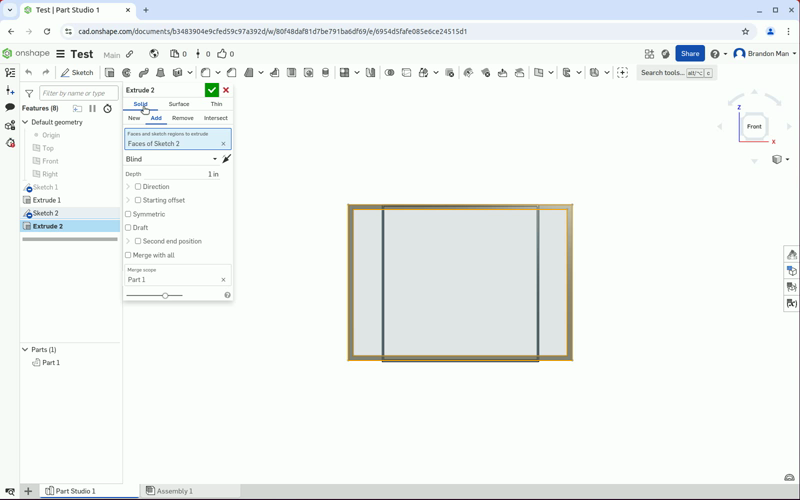
click(143, 106)
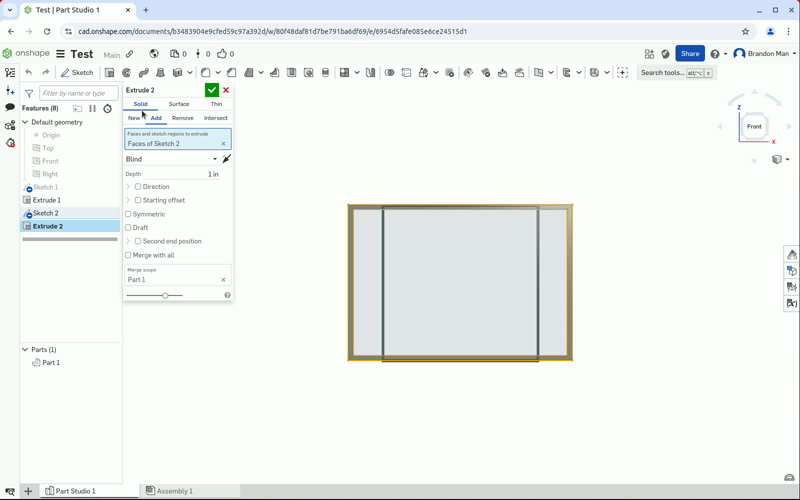
mouse_move(137, 120)
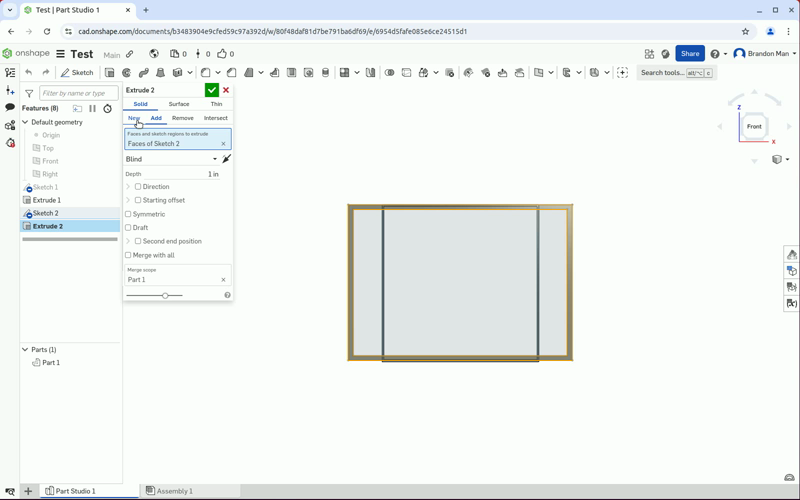
click(137, 120)
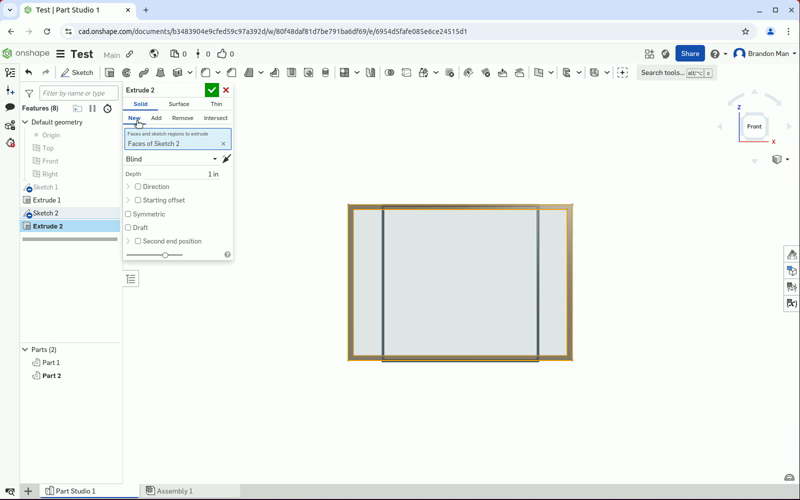
key(tab, 4)
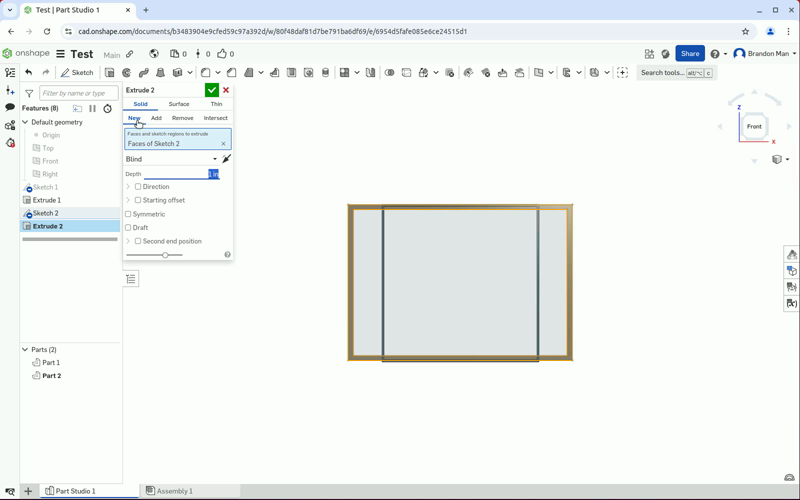
text(16.368)
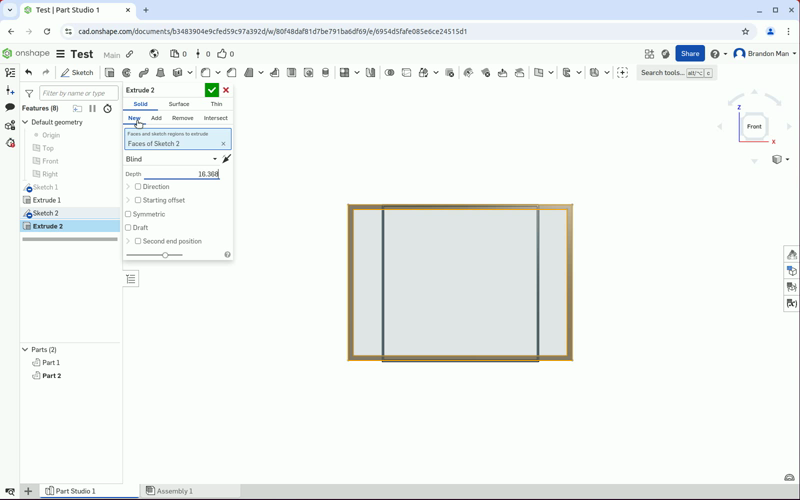
key(enter)
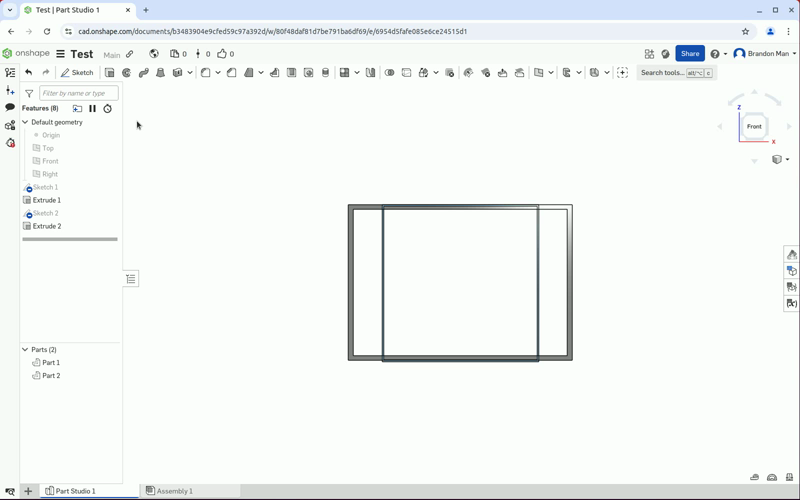
key(shift+h)
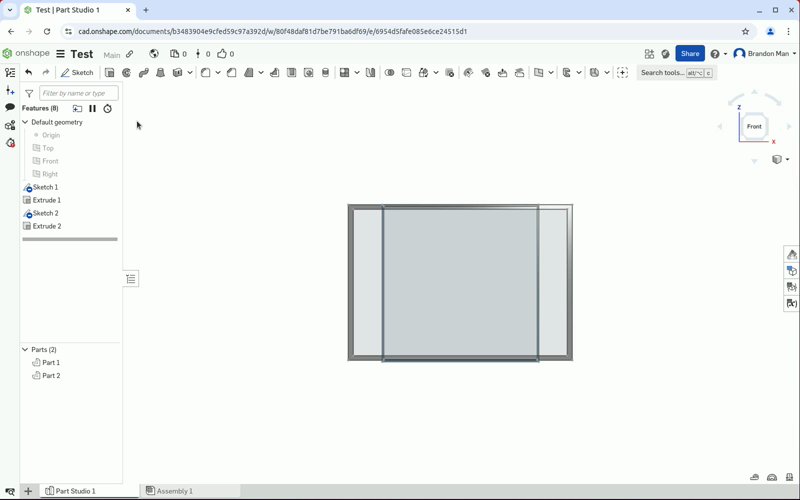
key(shift+h)
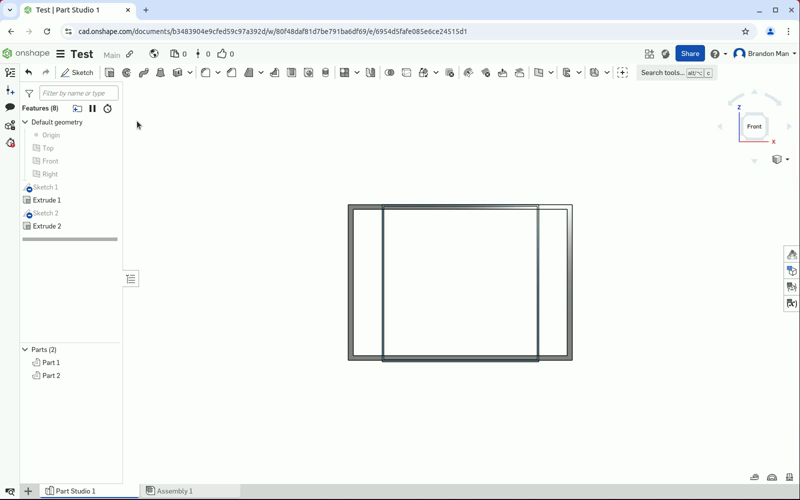
mouse_move(73, 189)
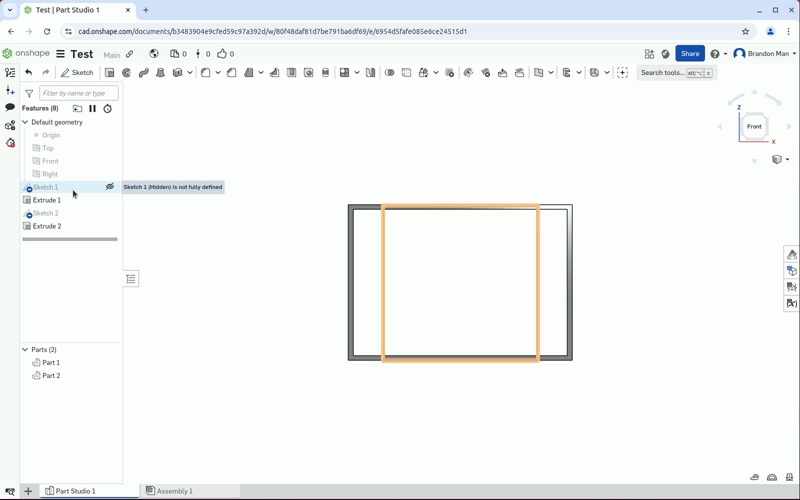
click(73, 189)
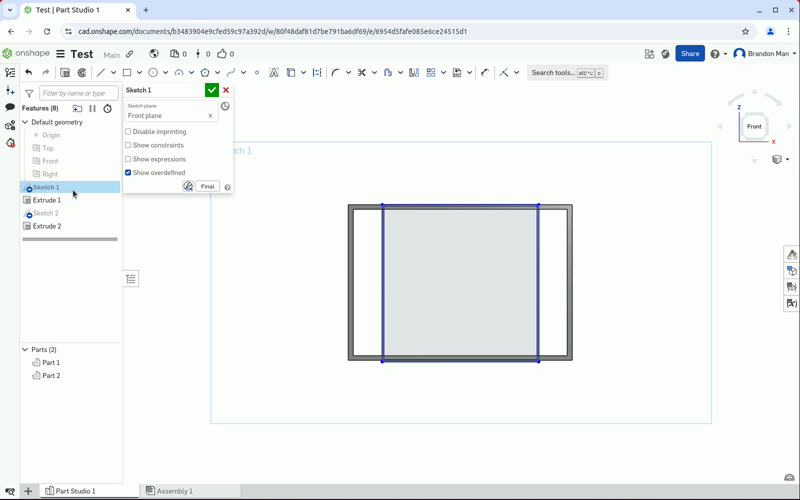
mouse_move(229, 92)
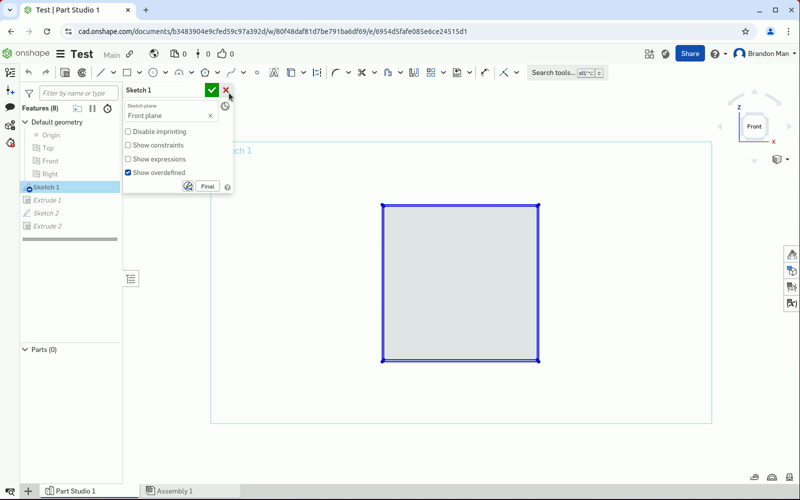
click(229, 92)
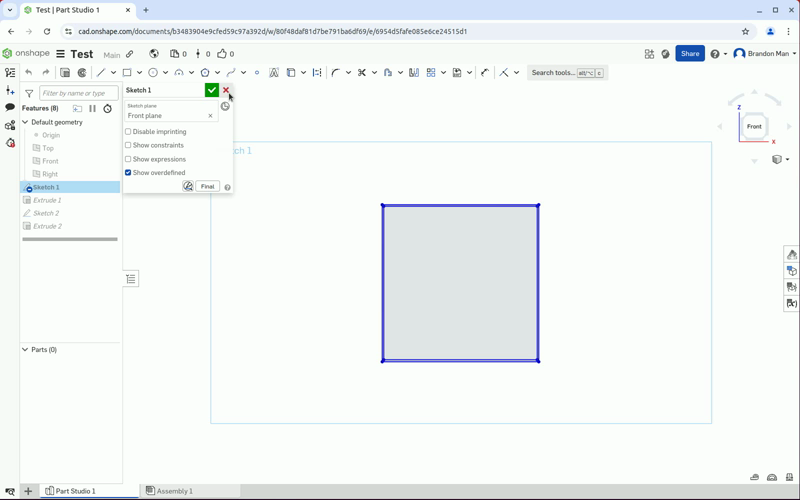
key(shift+s)
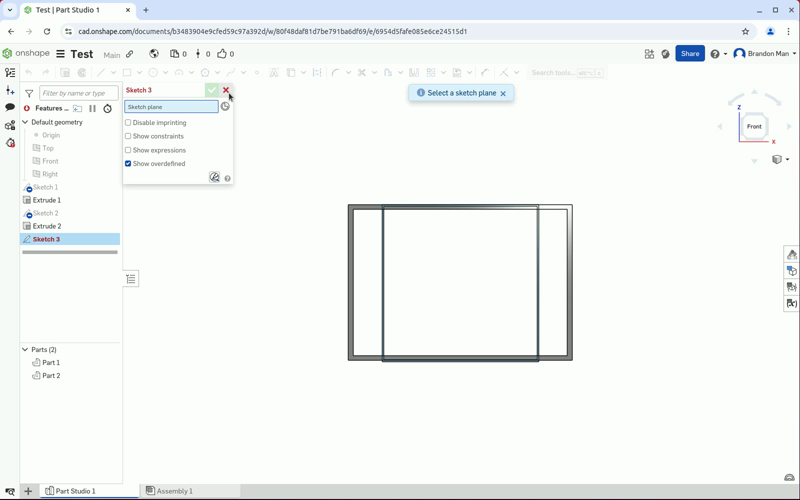
mouse_move(73, 163)
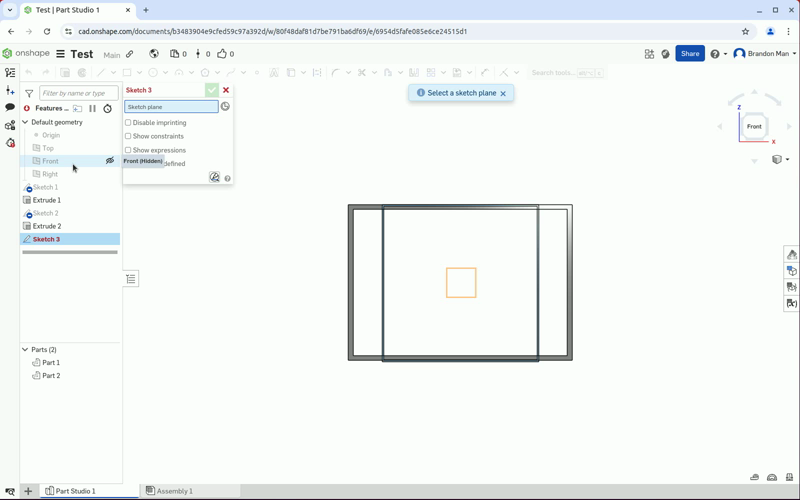
click(73, 163)
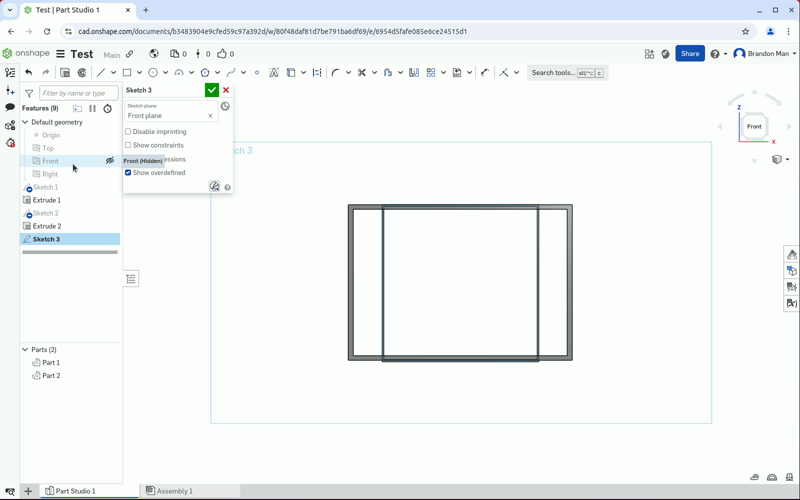
mouse_move(73, 352)
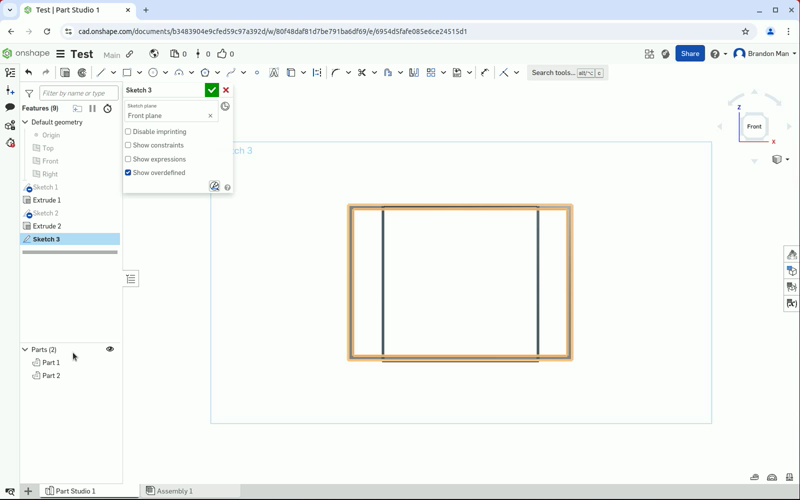
key(y)
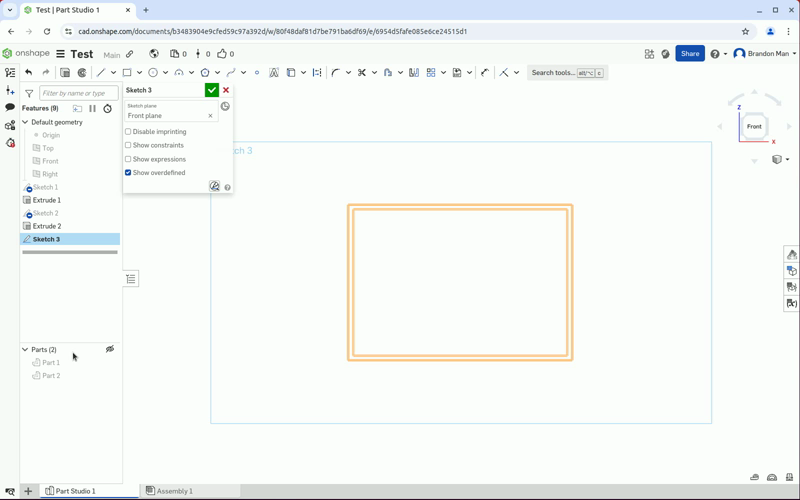
key(l)
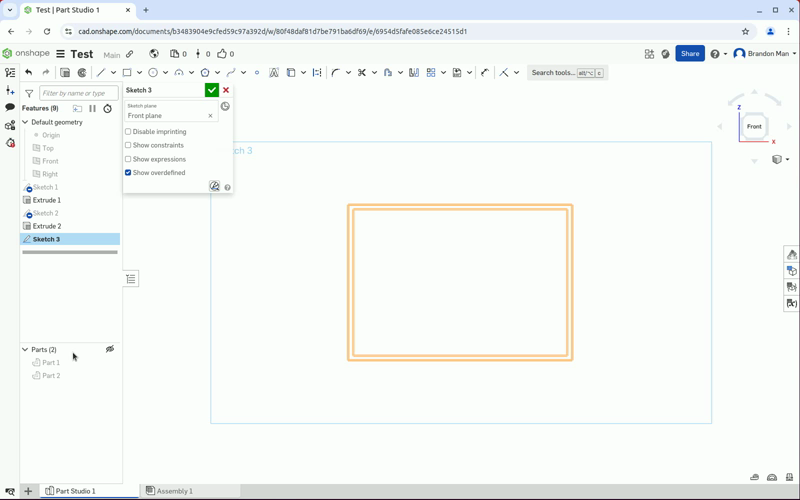
key_down(shift)
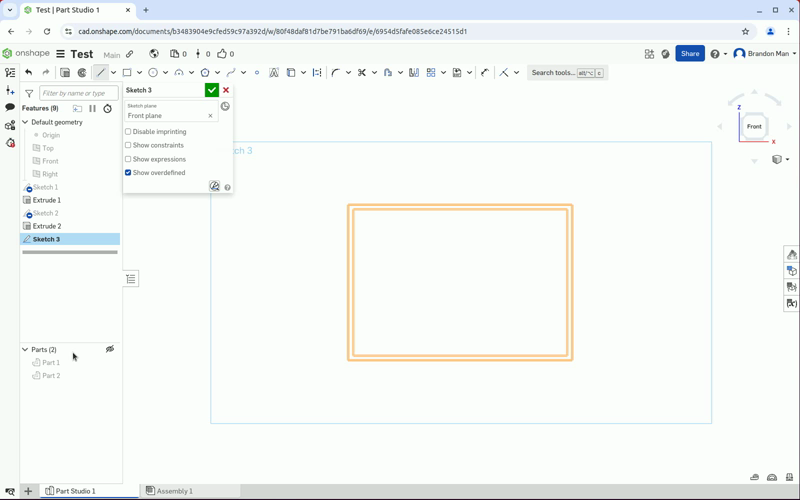
mouse_move(424, 354)
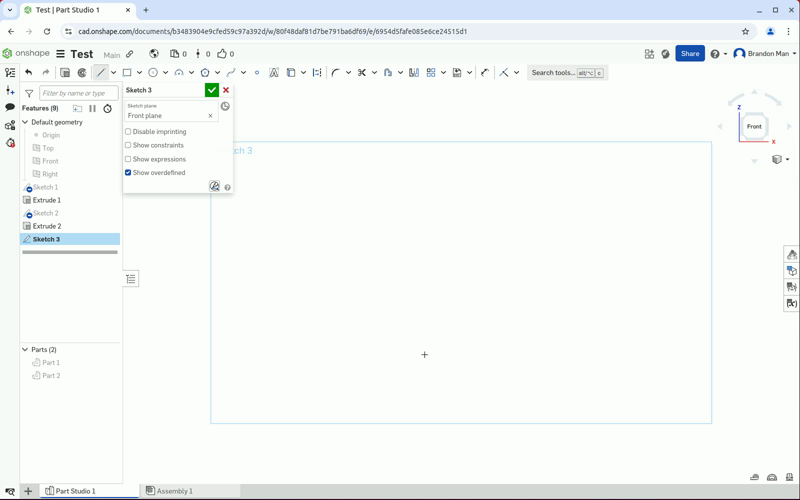
click(424, 354)
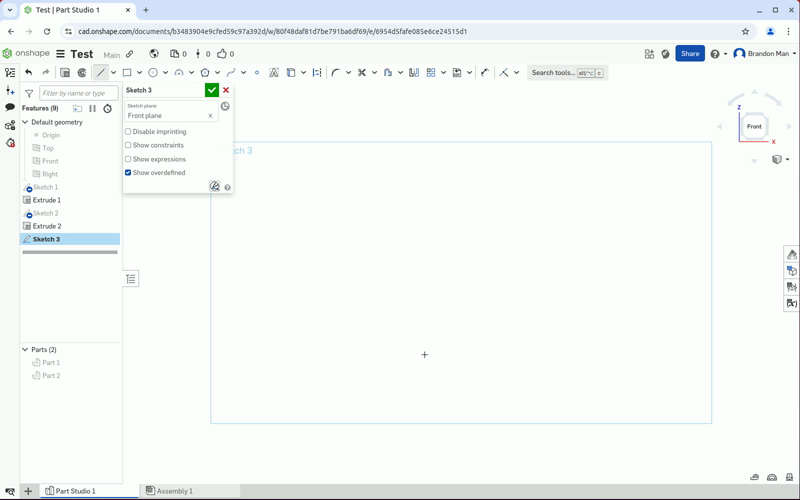
key_up(shift)
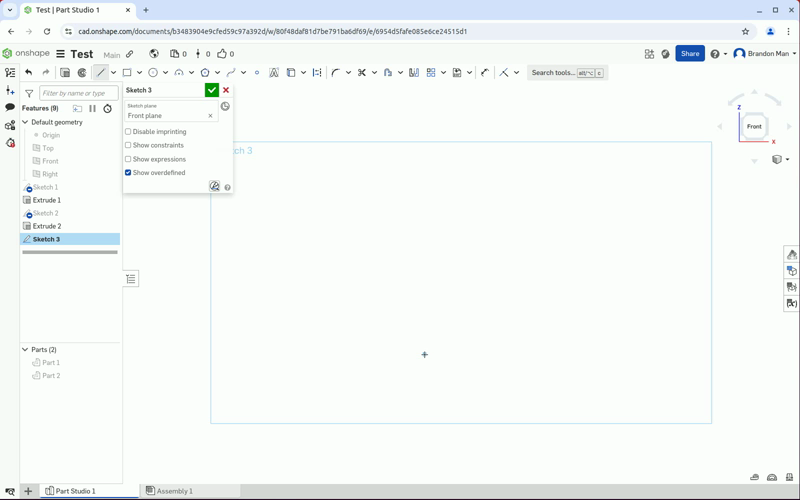
key_down(shift)
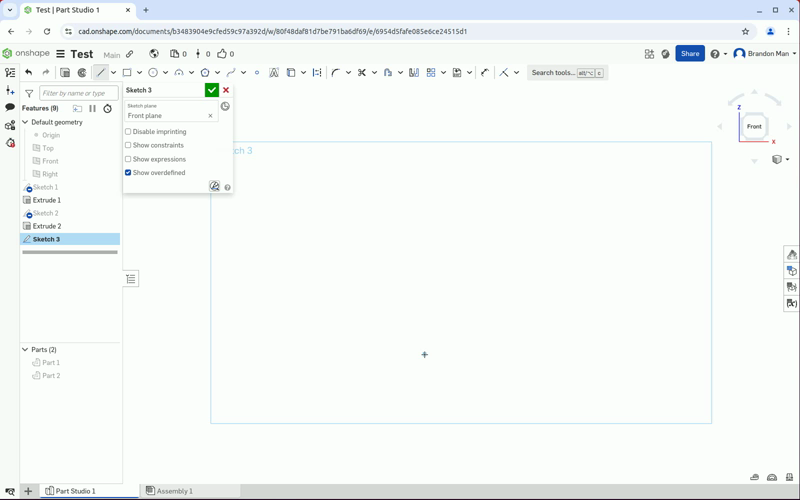
mouse_move(496, 354)
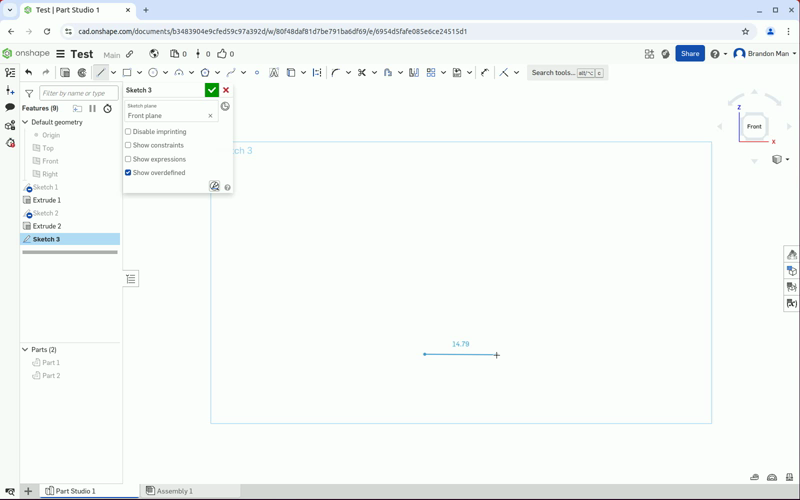
click(496, 354)
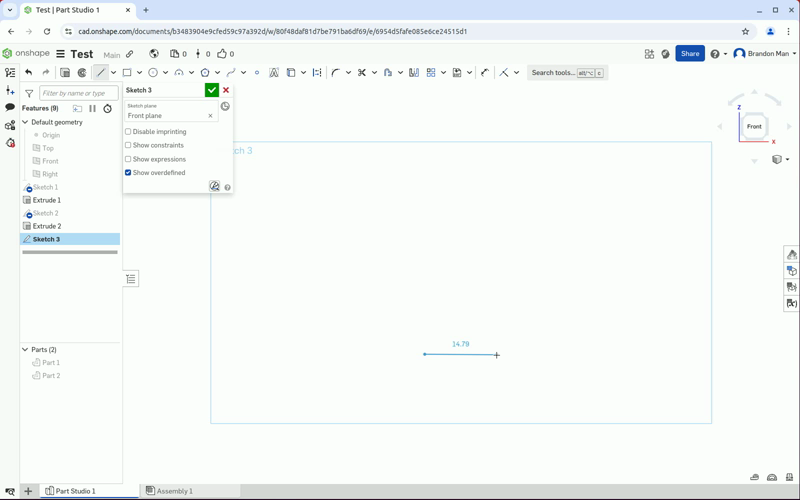
key_up(shift)
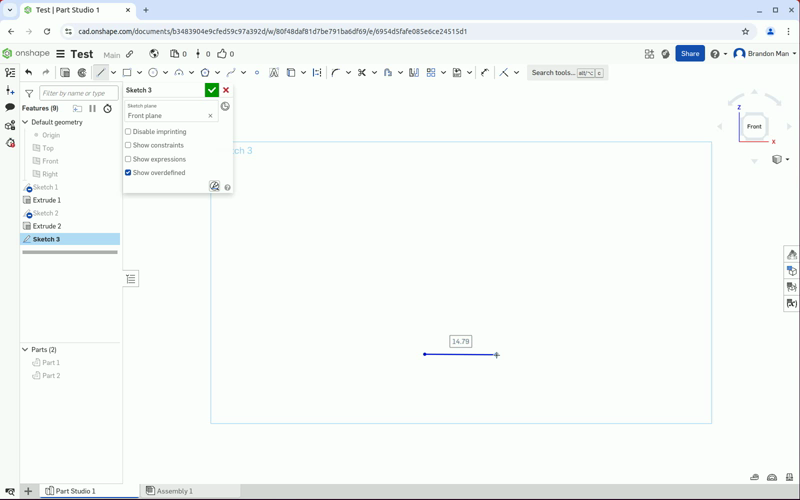
key_down(shift)
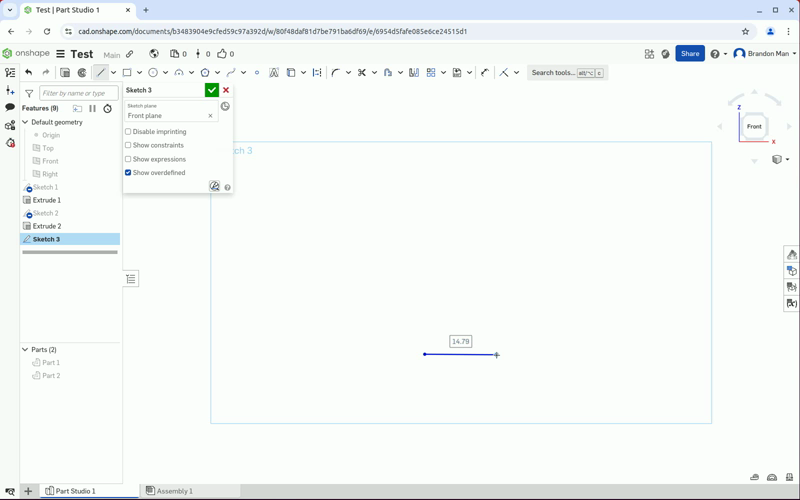
mouse_move(496, 211)
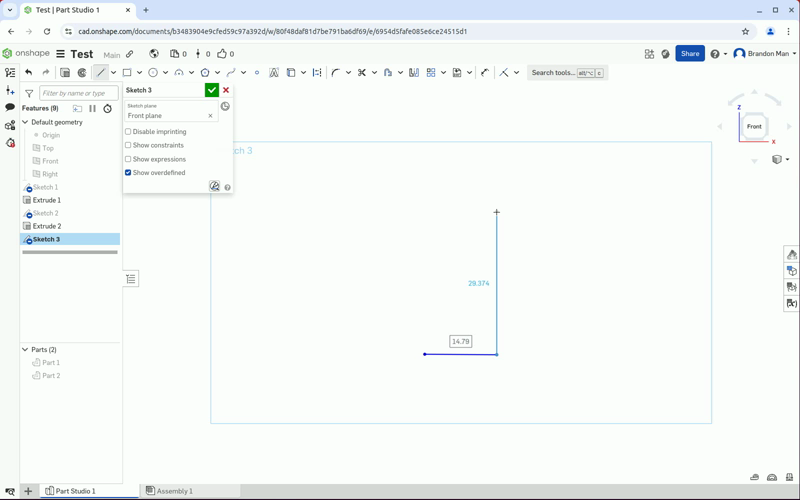
click(496, 211)
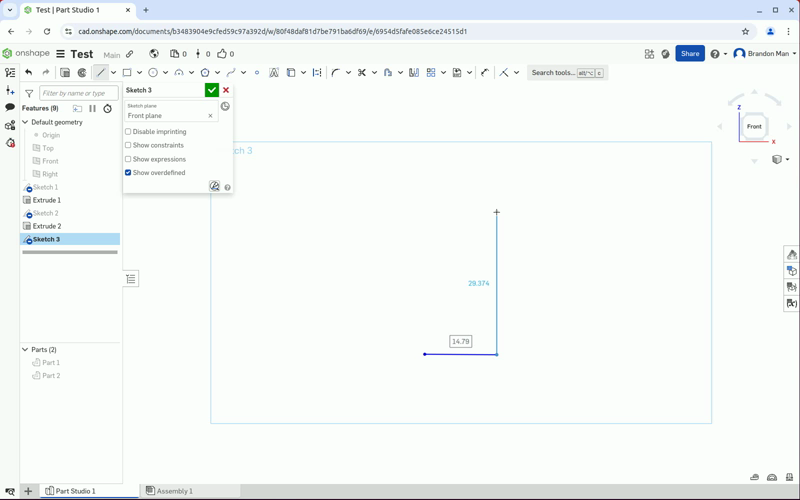
key_up(shift)
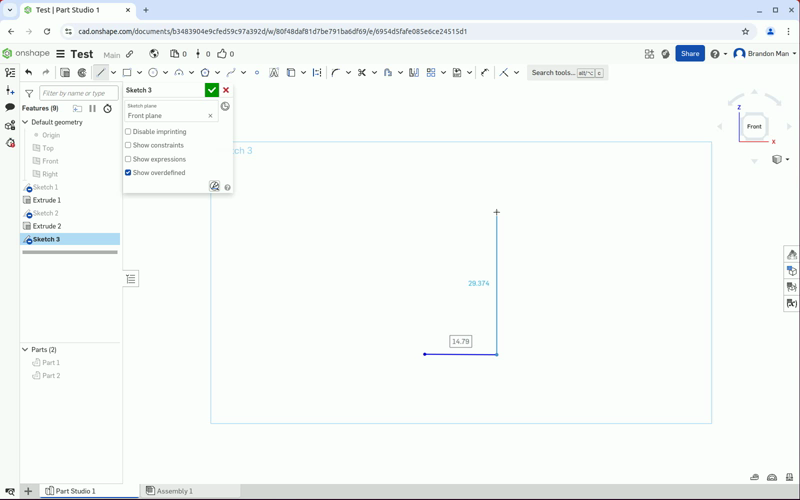
key_down(shift)
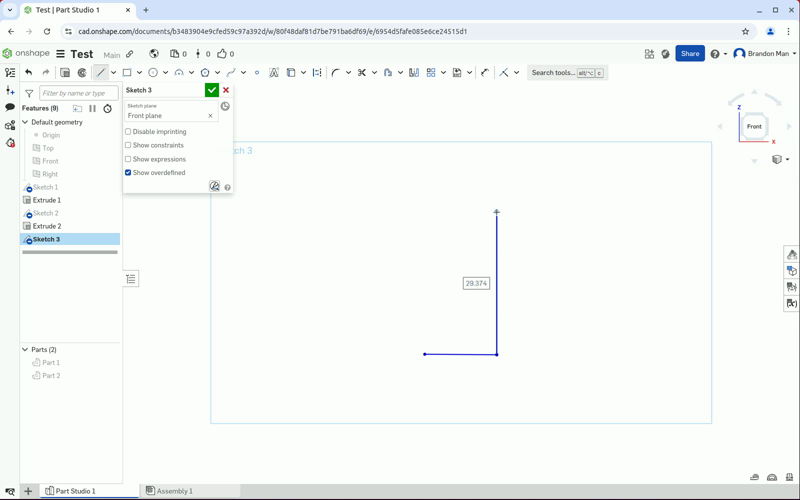
mouse_move(424, 211)
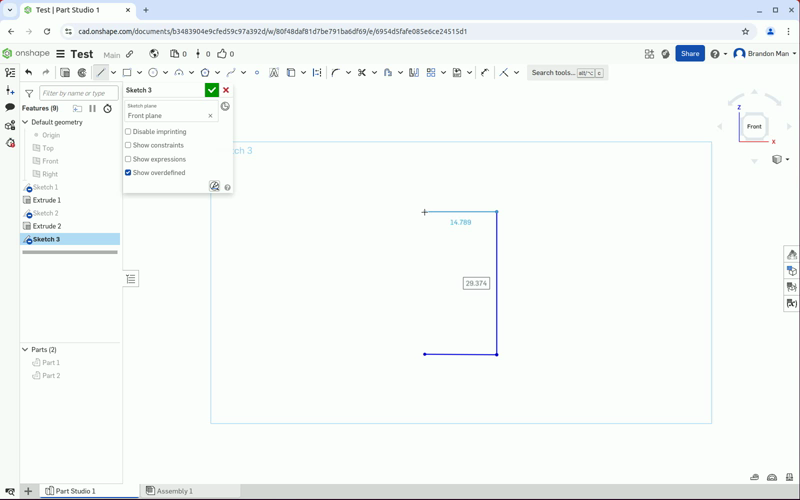
click(424, 211)
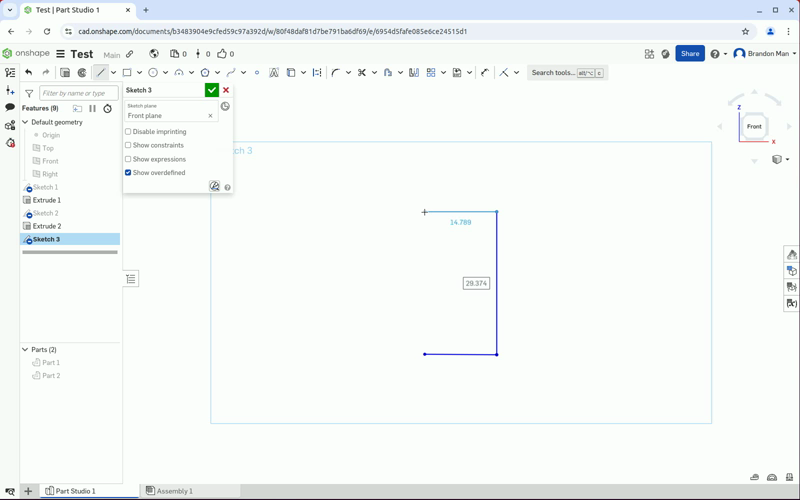
key_up(shift)
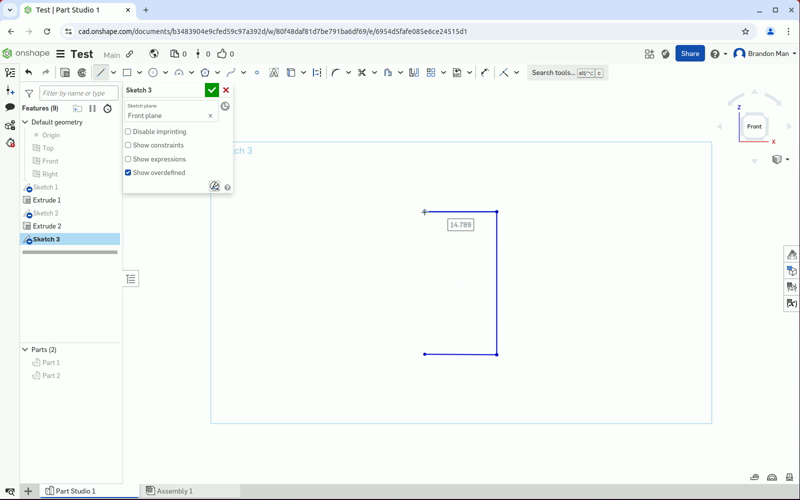
key_down(shift)
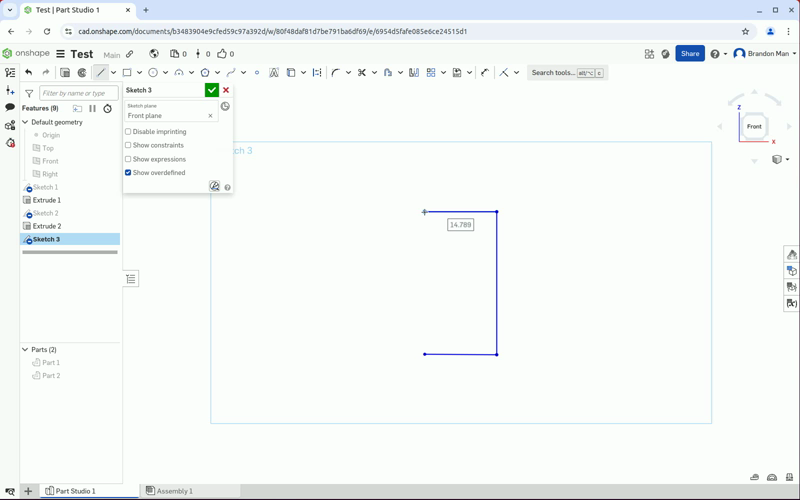
mouse_move(424, 354)
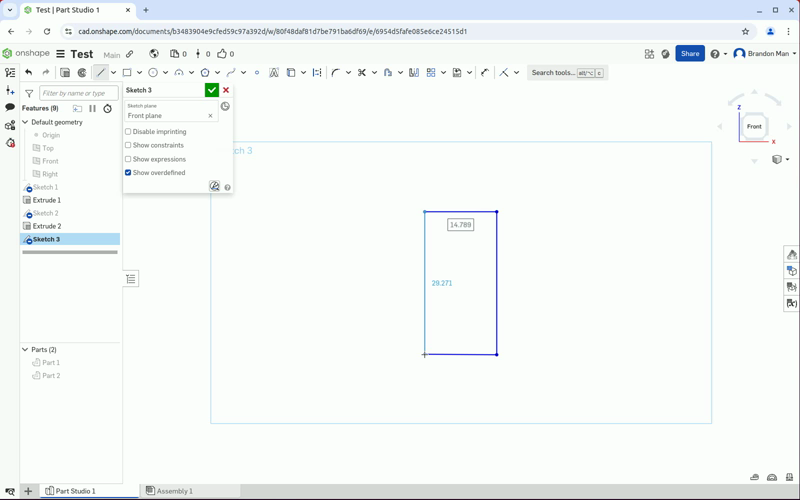
key_up(shift)
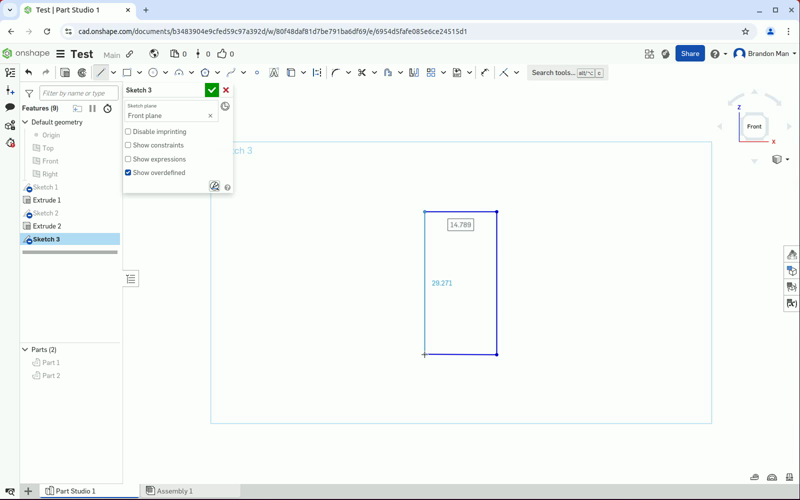
click(424, 354)
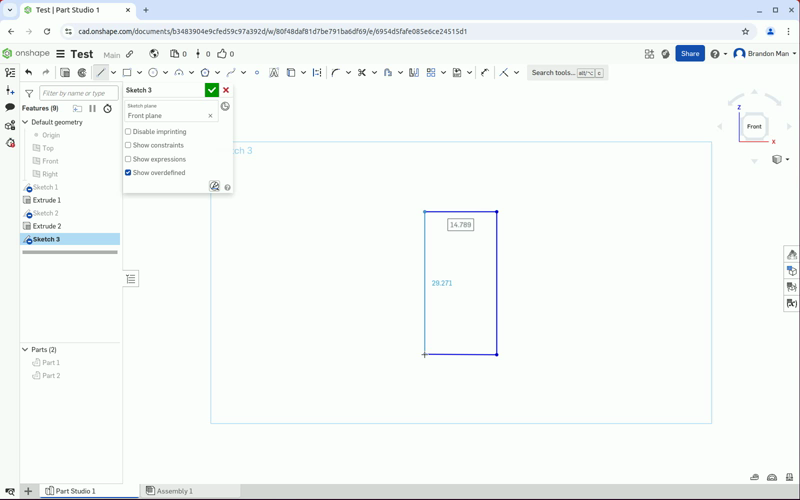
key(esc)
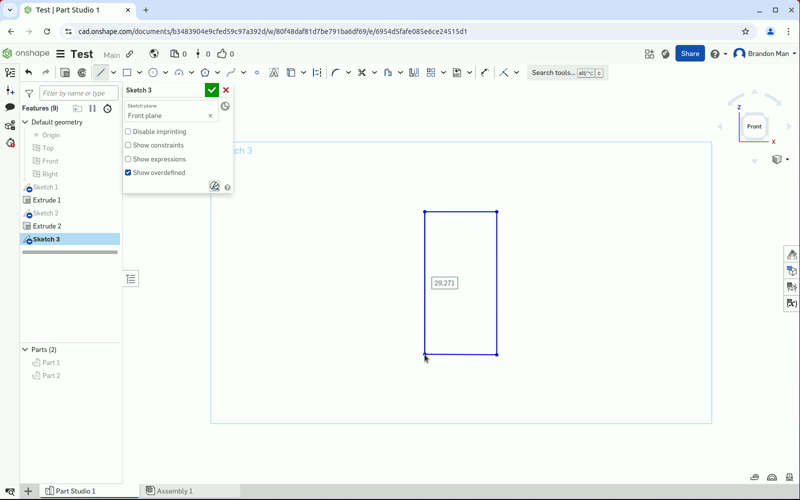
key(l)
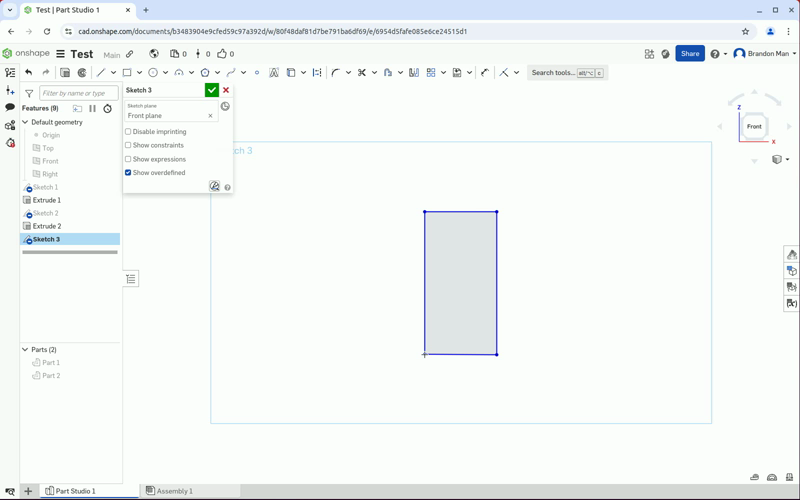
key_down(shift)
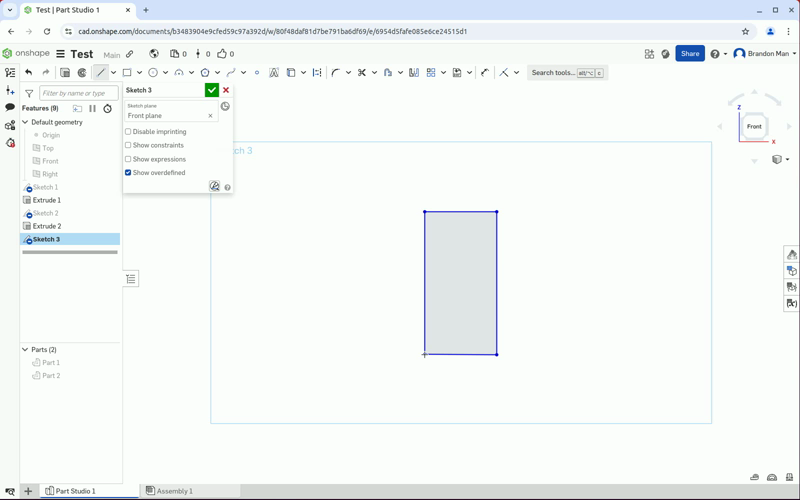
mouse_move(429, 349)
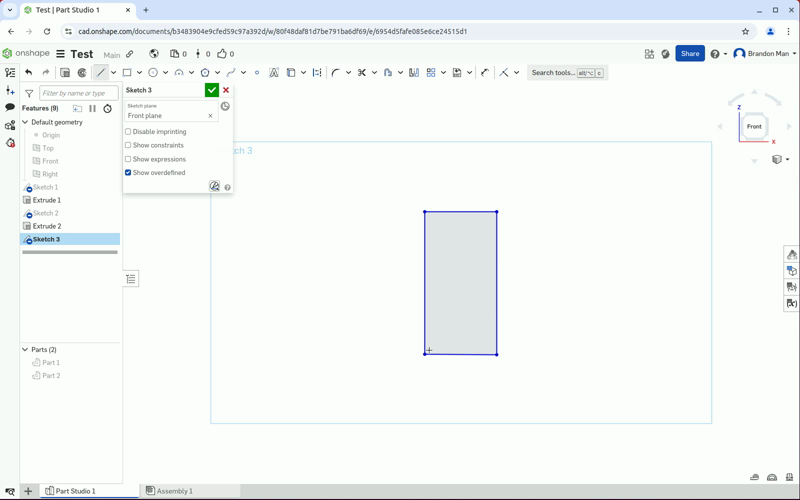
click(429, 349)
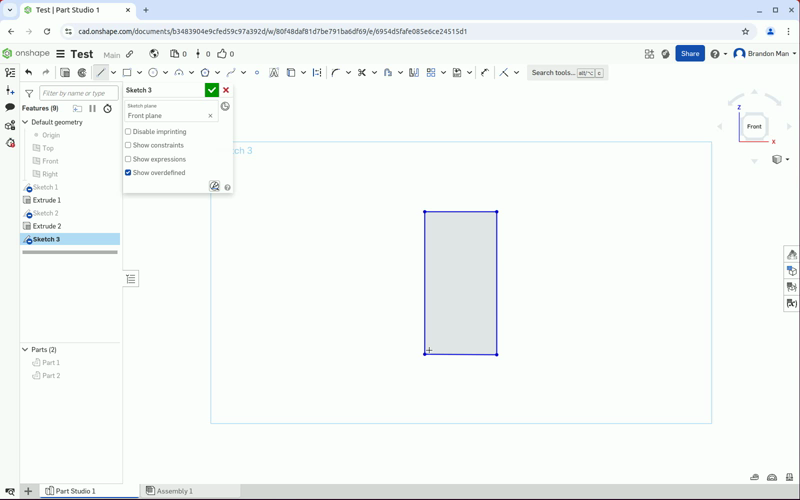
key_up(shift)
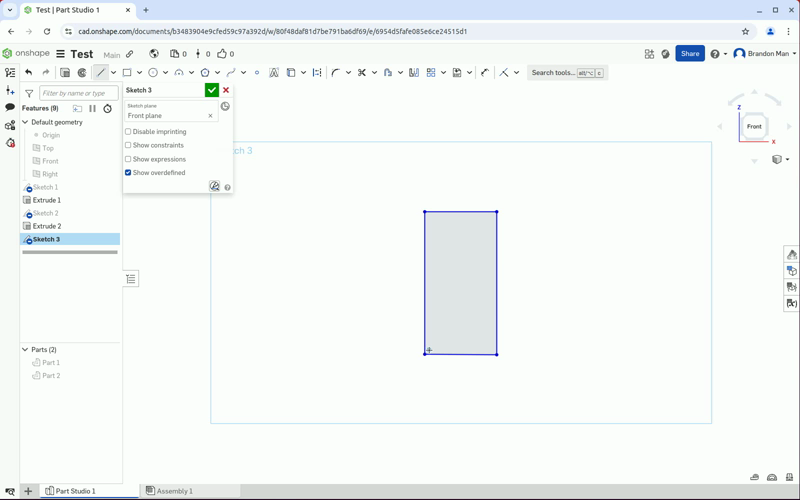
key_down(shift)
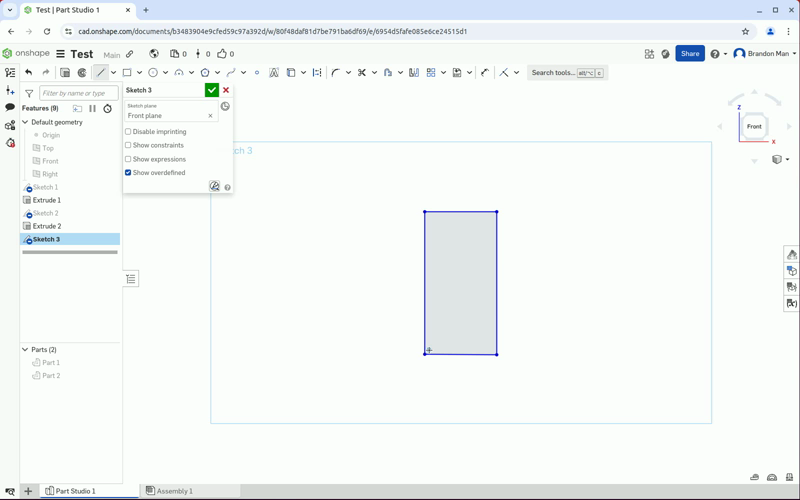
mouse_move(492, 349)
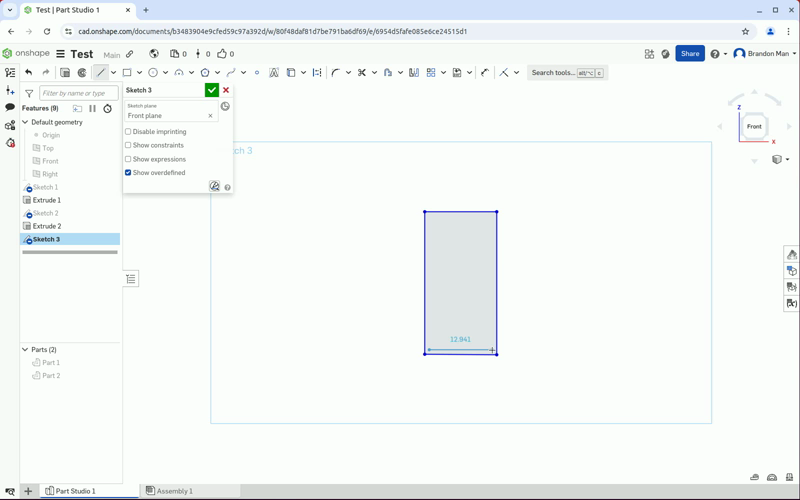
click(492, 349)
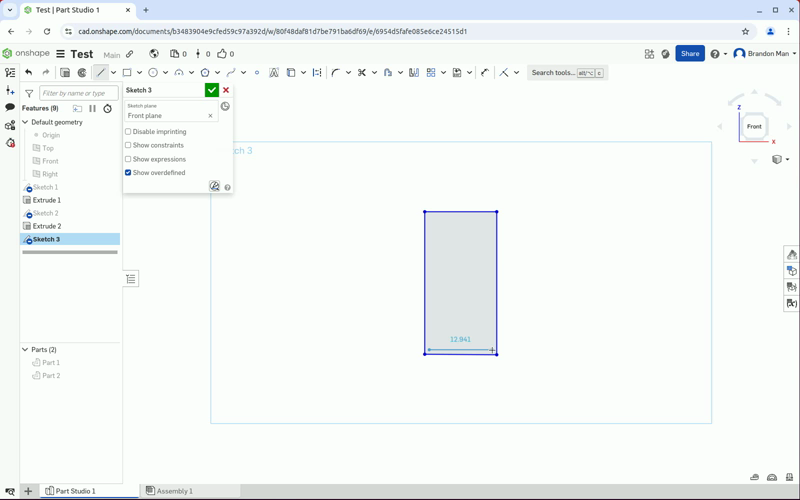
key_up(shift)
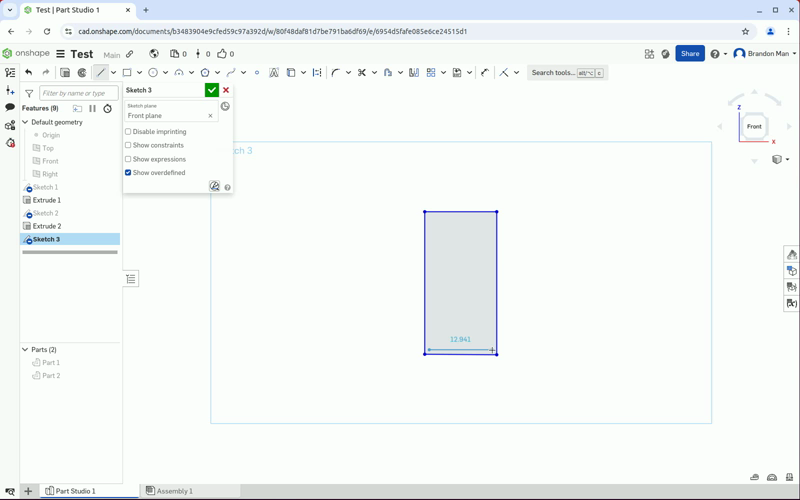
key_down(shift)
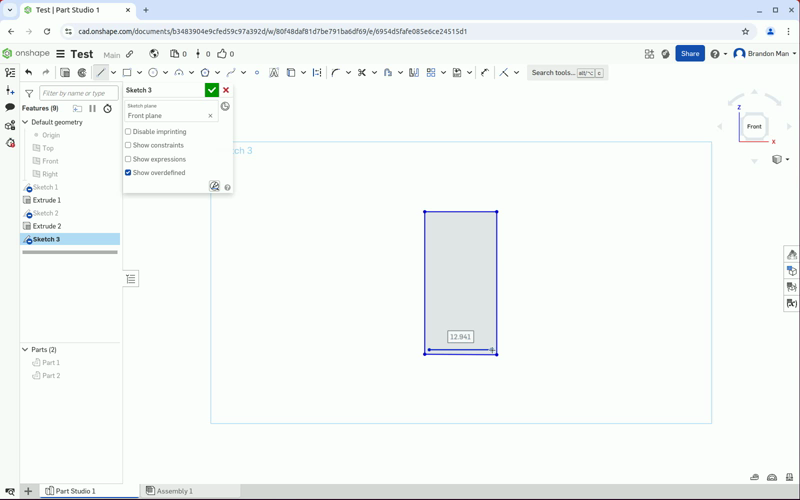
mouse_move(492, 216)
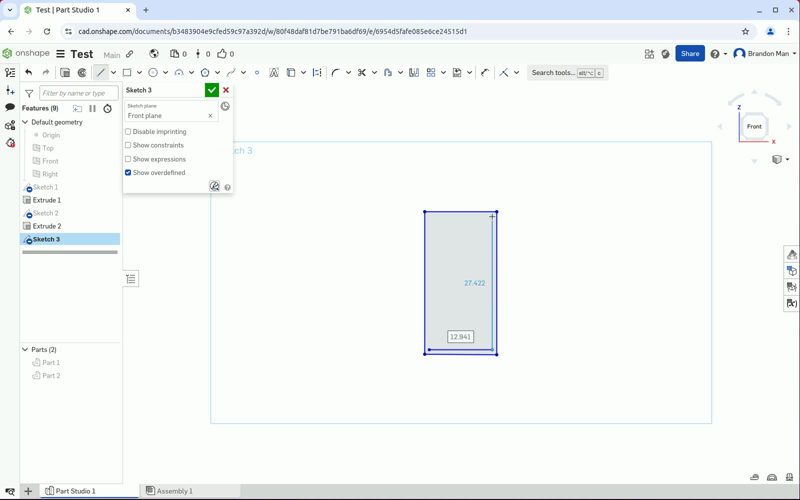
click(492, 216)
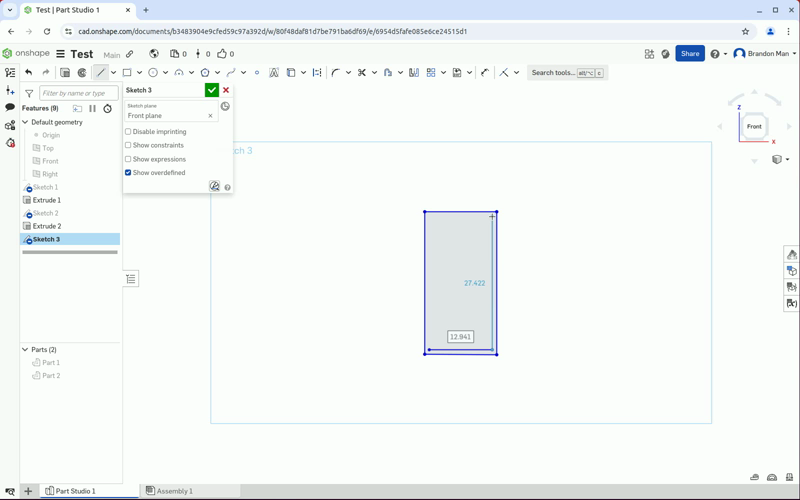
key_up(shift)
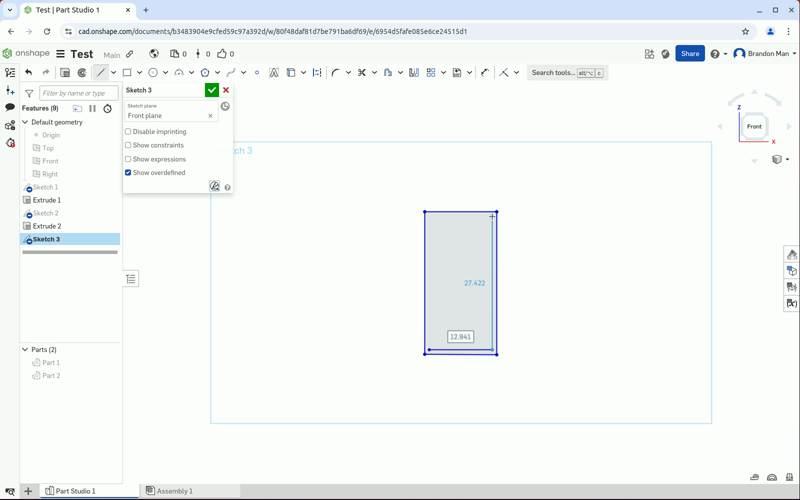
key_down(shift)
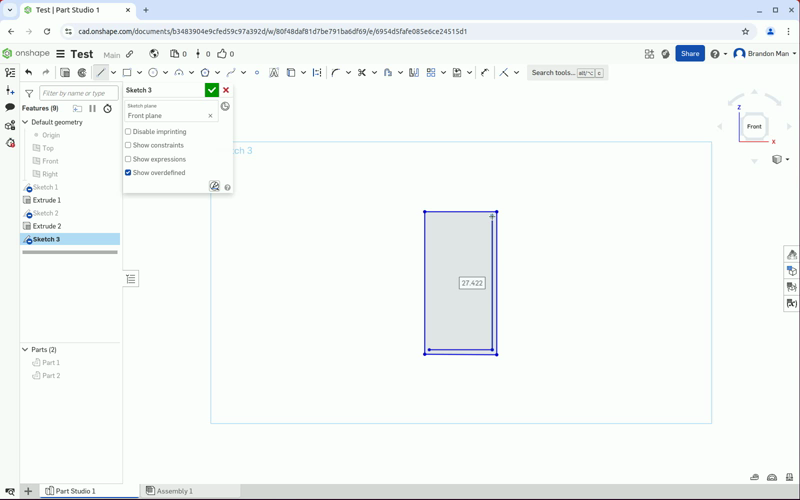
mouse_move(429, 216)
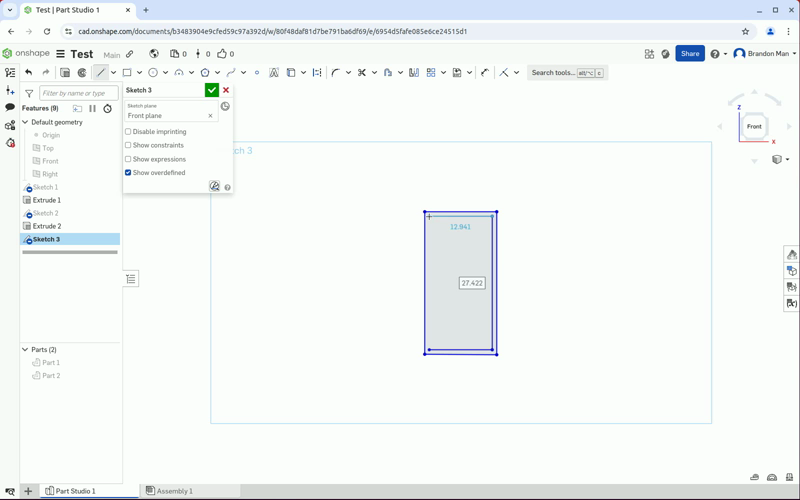
click(429, 216)
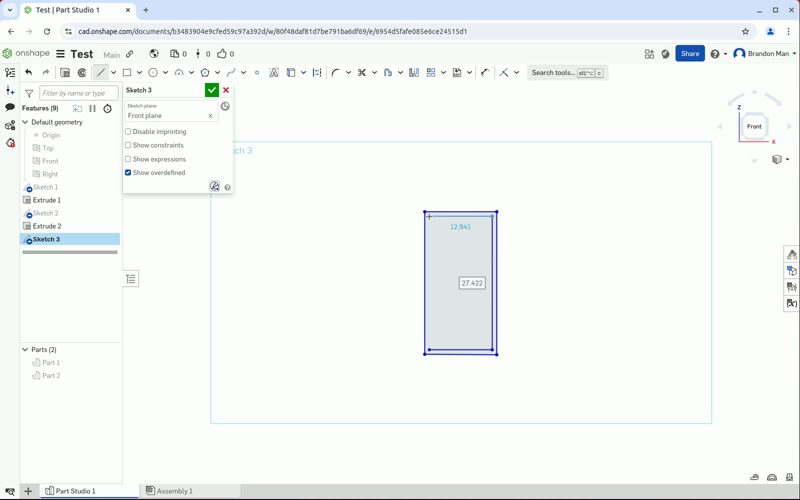
key_up(shift)
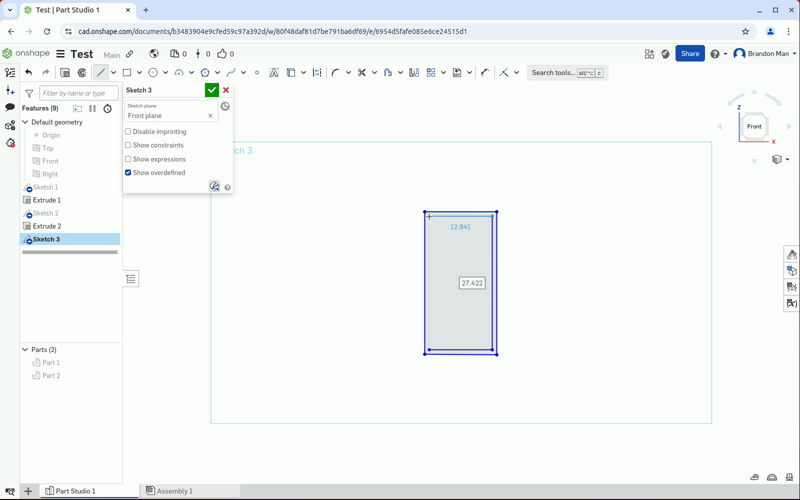
key_down(shift)
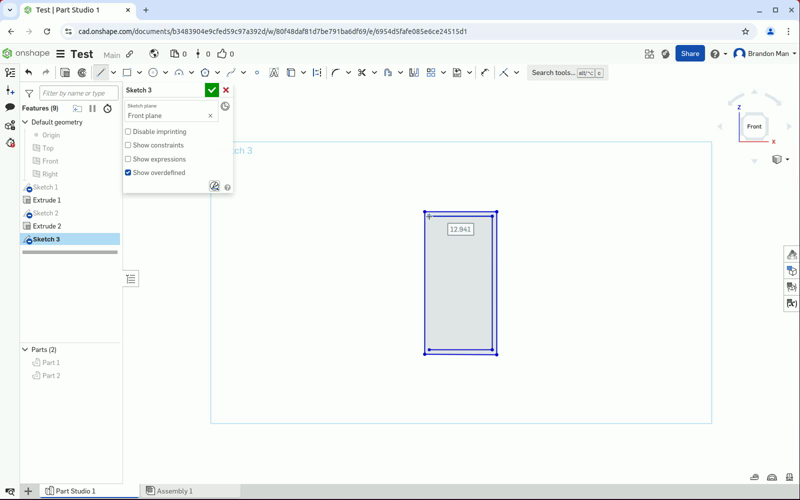
mouse_move(429, 349)
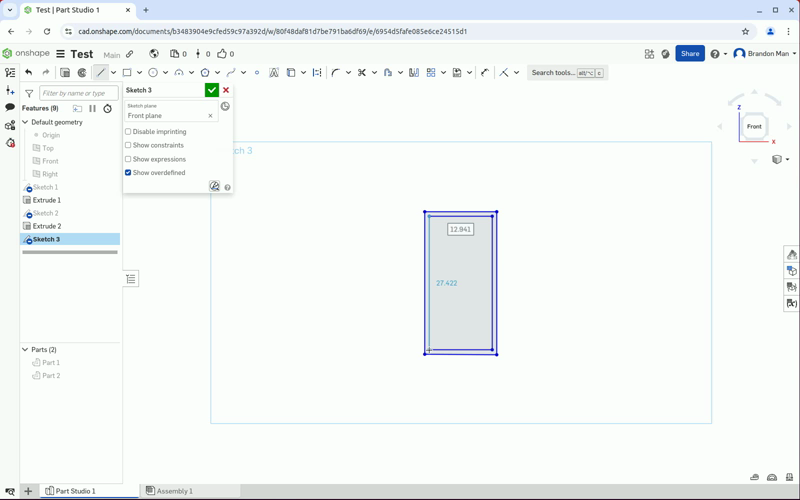
key_up(shift)
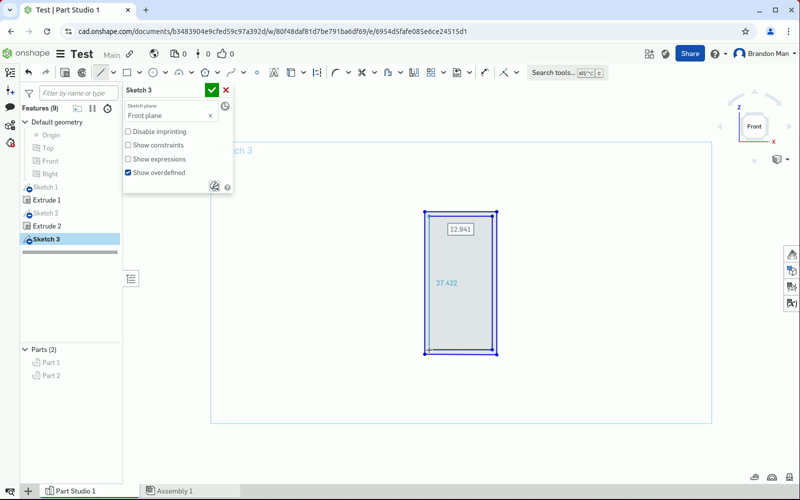
click(429, 349)
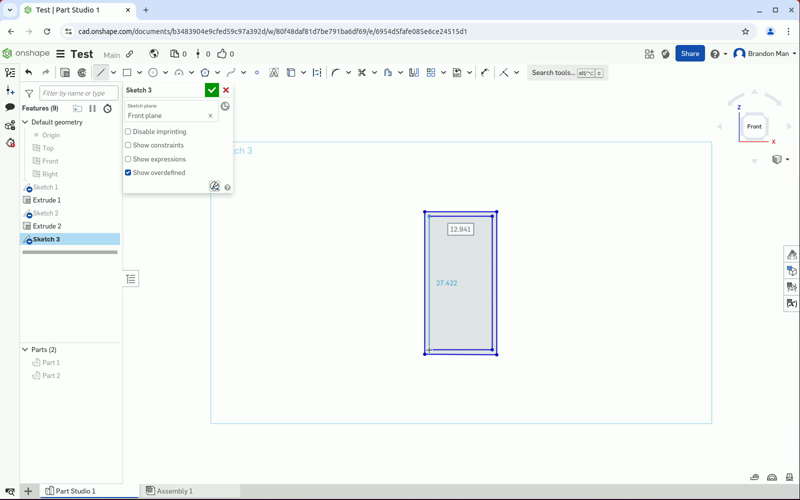
key(esc)
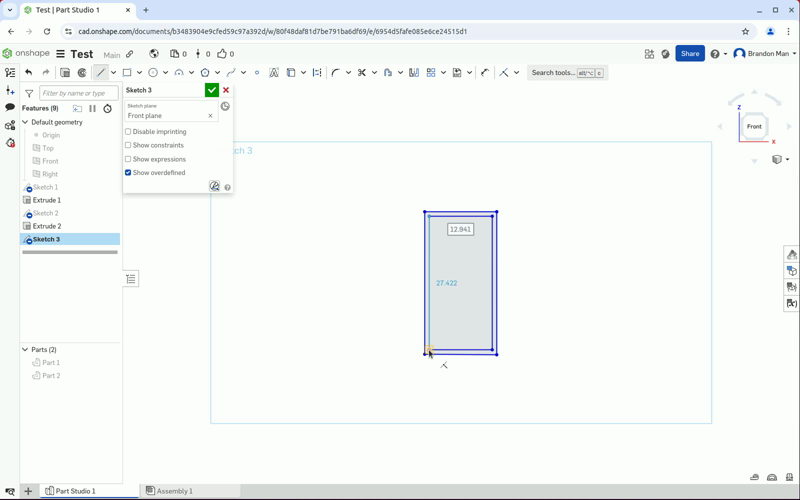
mouse_move(495, 250)
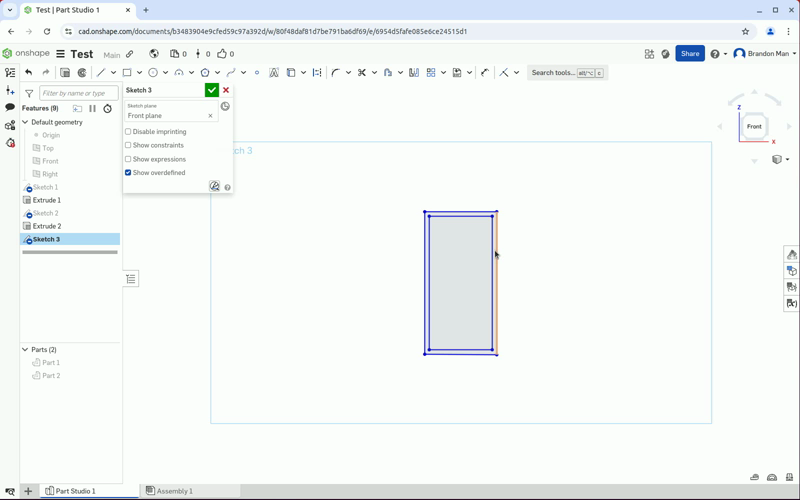
click(495, 250)
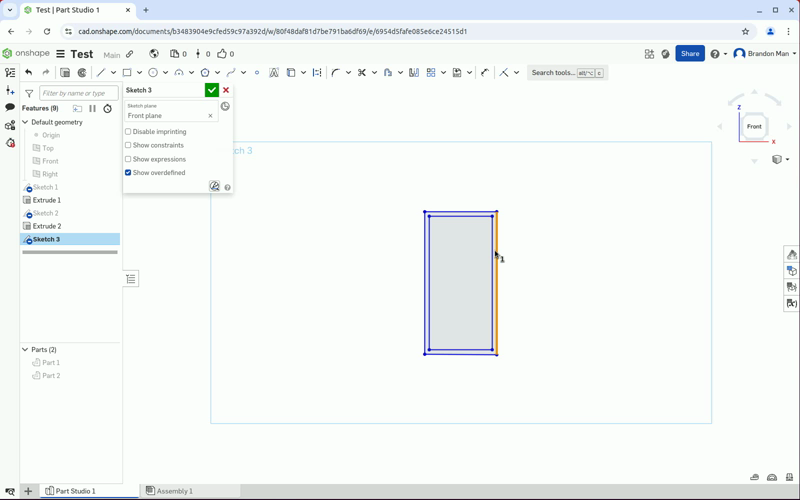
mouse_move(73, 352)
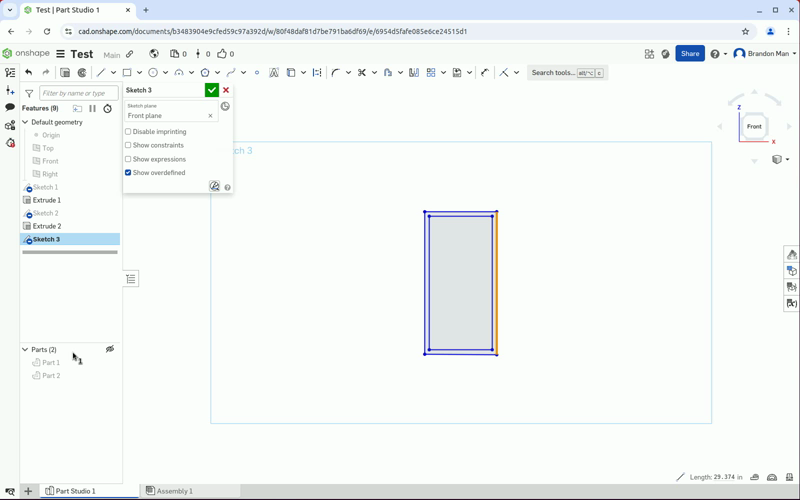
key(shift+y)
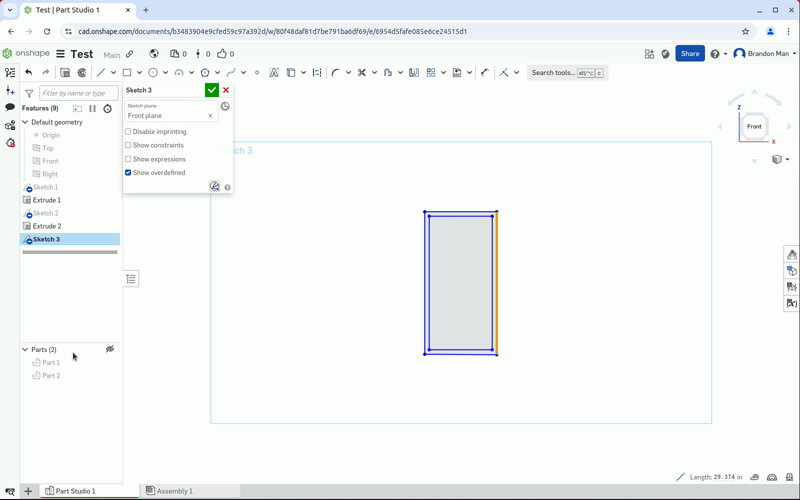
key(shift+e)
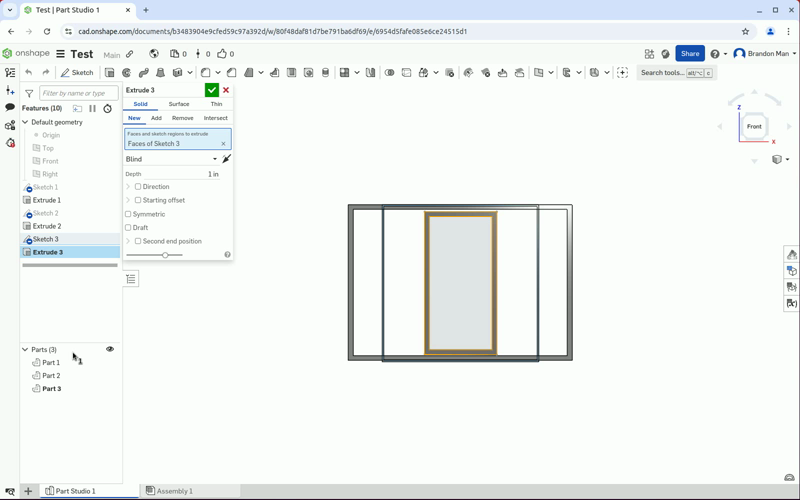
mouse_move(143, 106)
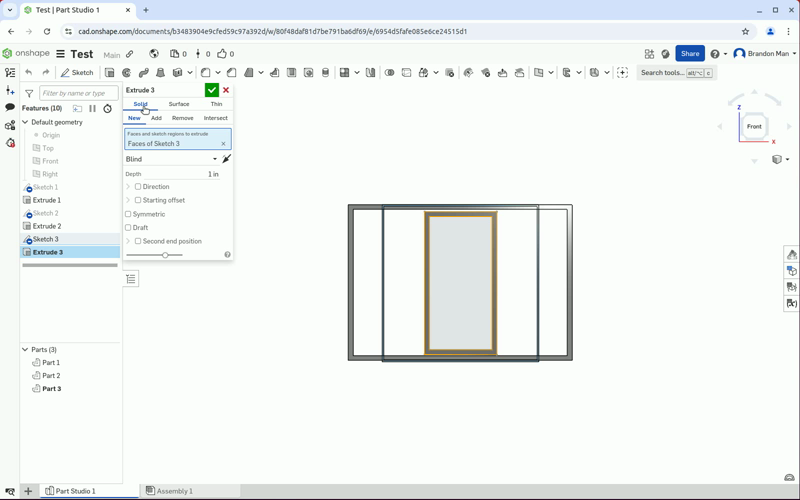
click(143, 106)
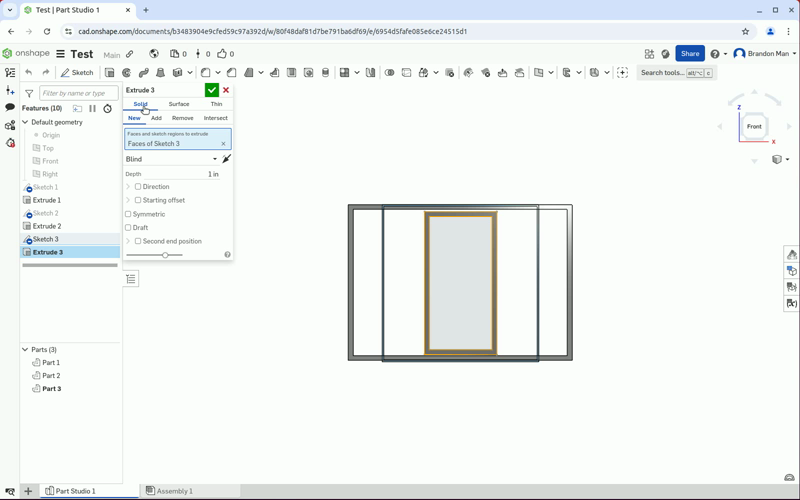
mouse_move(137, 120)
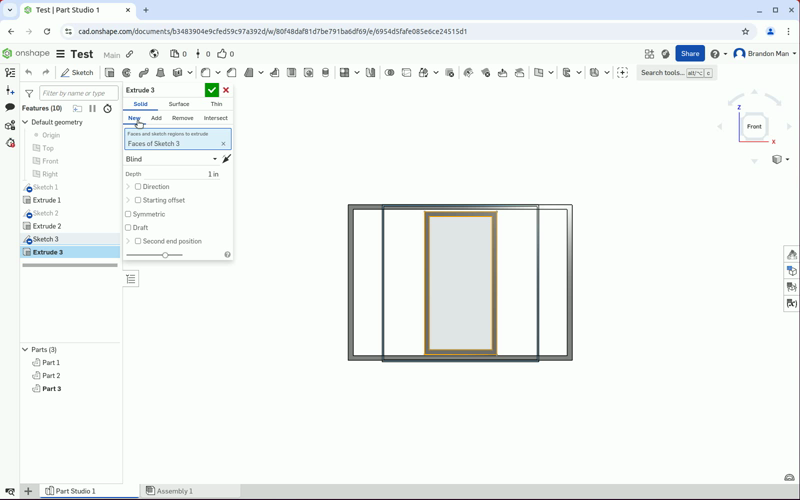
click(137, 120)
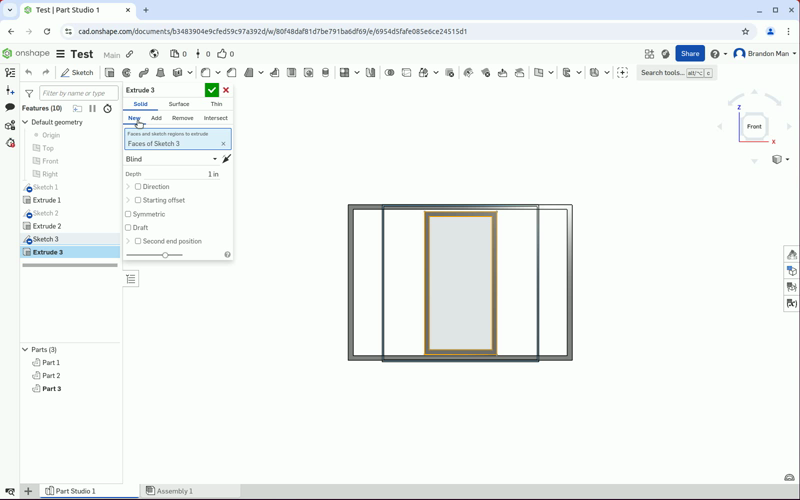
key(tab, 4)
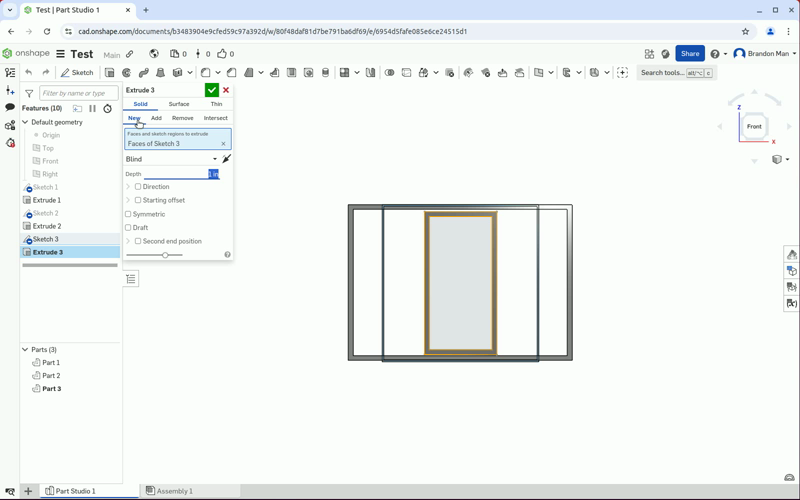
text(14.683)
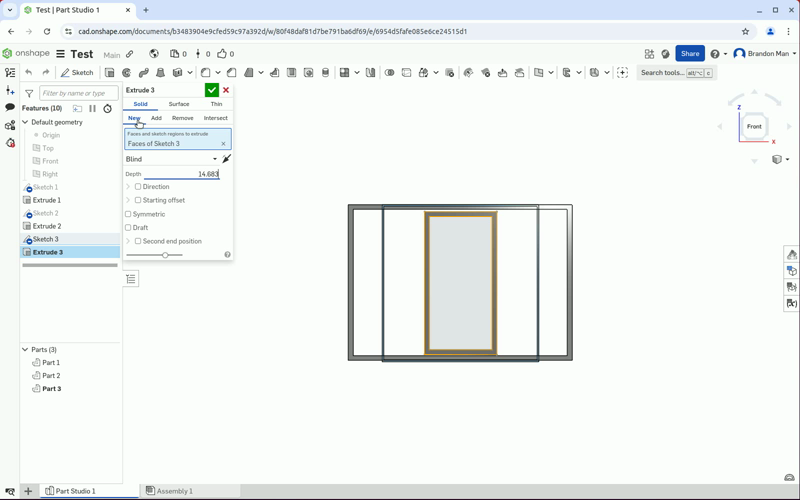
key(enter)
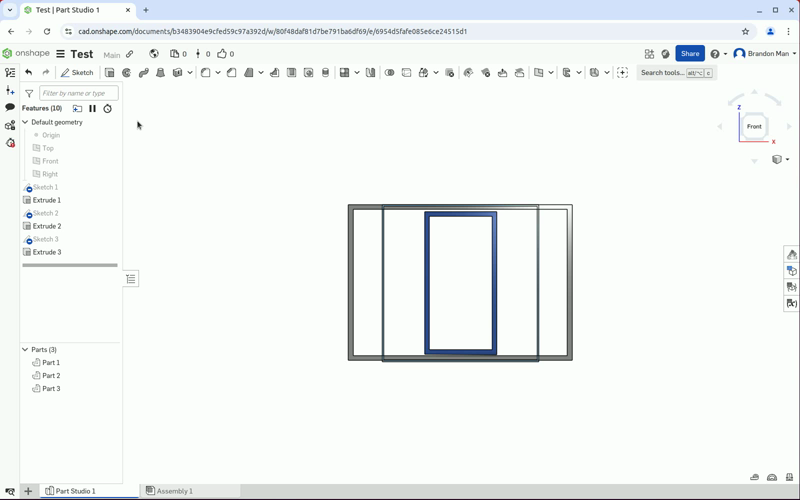
key(shift+h)
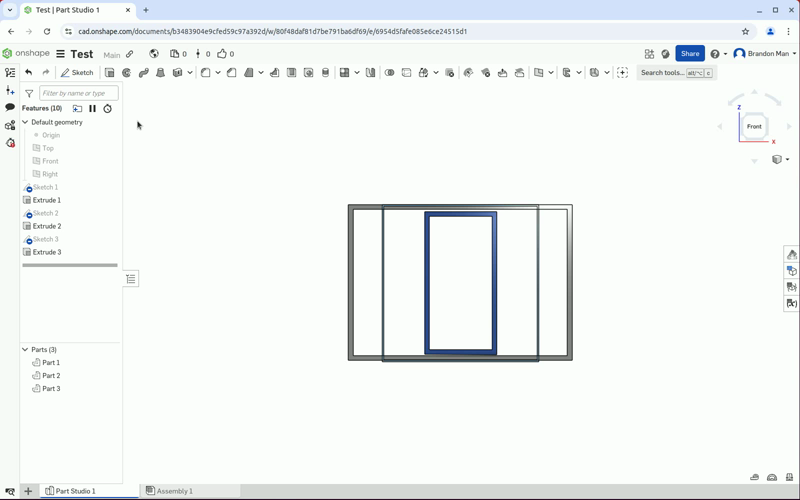
key(shift+h)
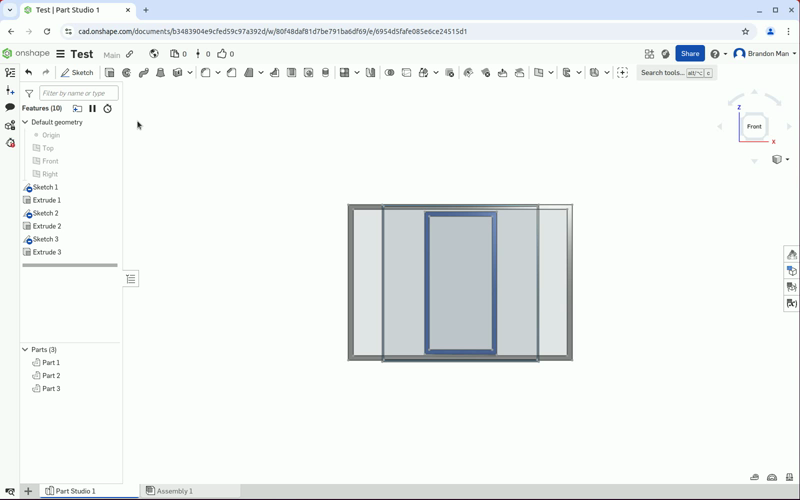
key(shift+7)
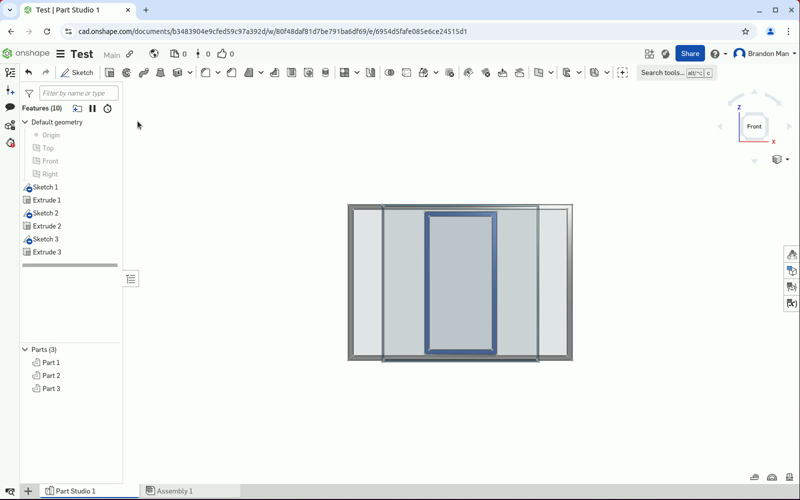
key(left, 2)
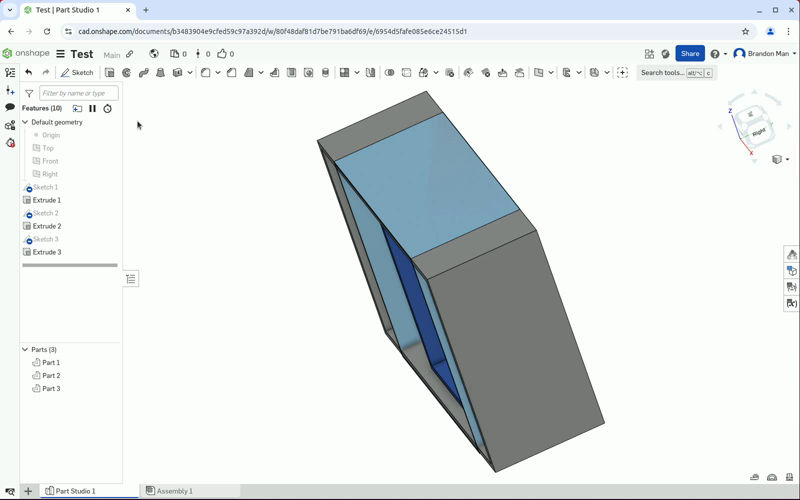
key(down, 2)
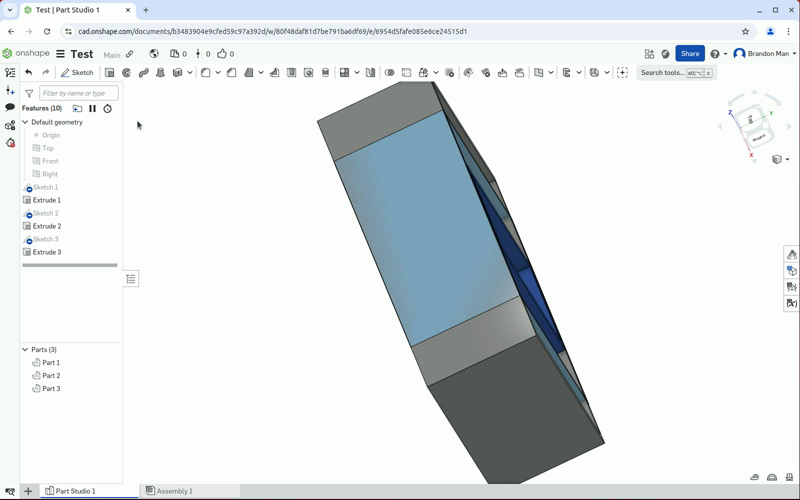
key(up, 2)
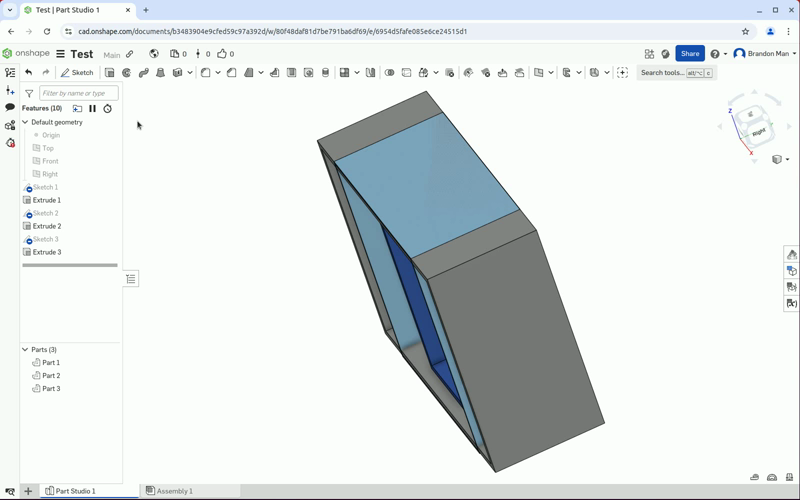
key(right, 2)
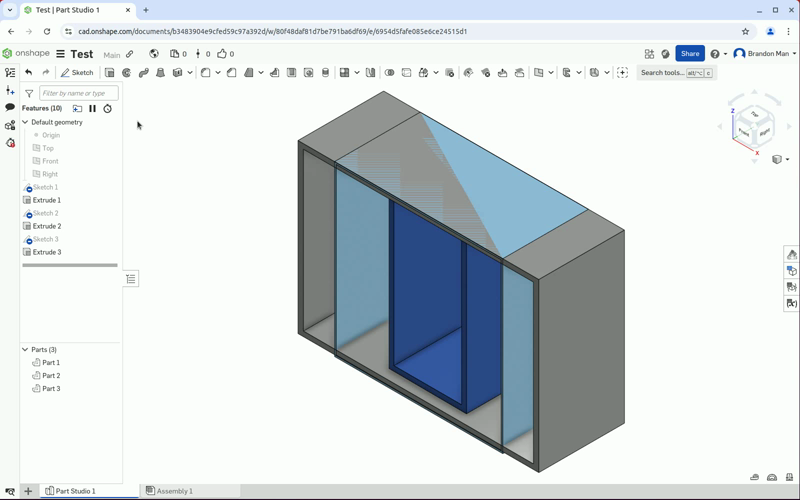
mouse_move(73, 189)
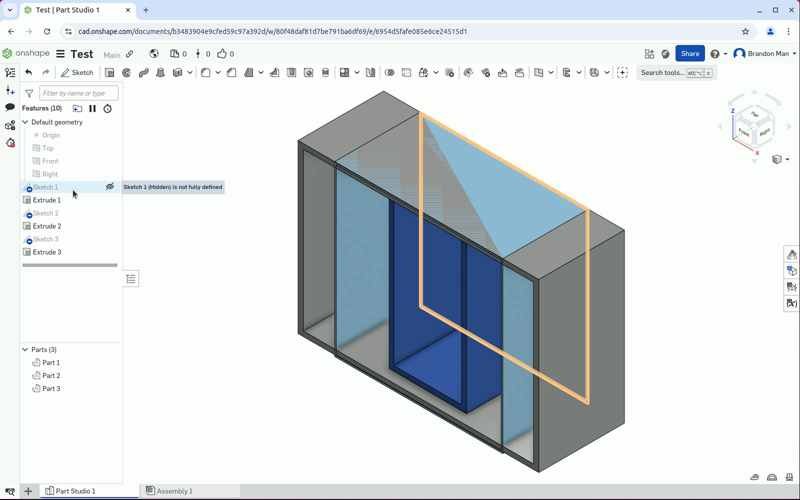
click(73, 189)